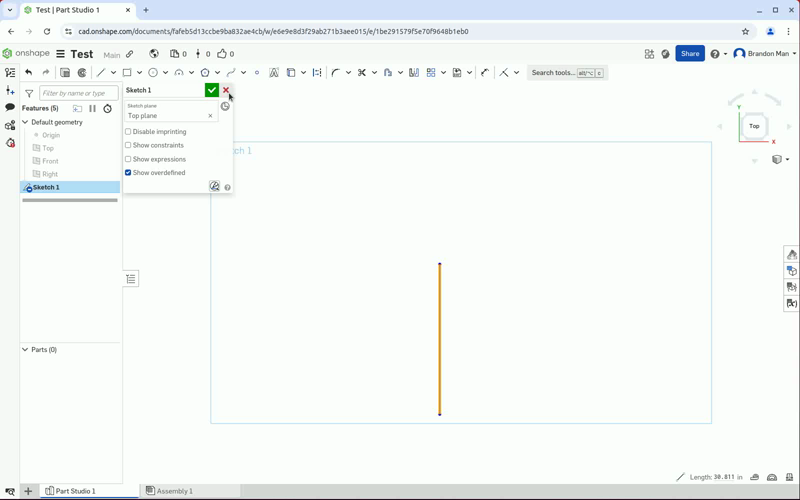
key(shift+h)
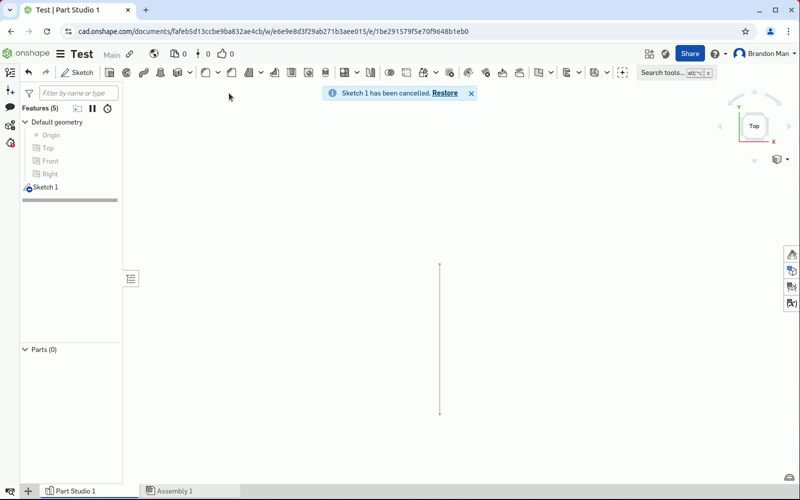
mouse_move(73, 352)
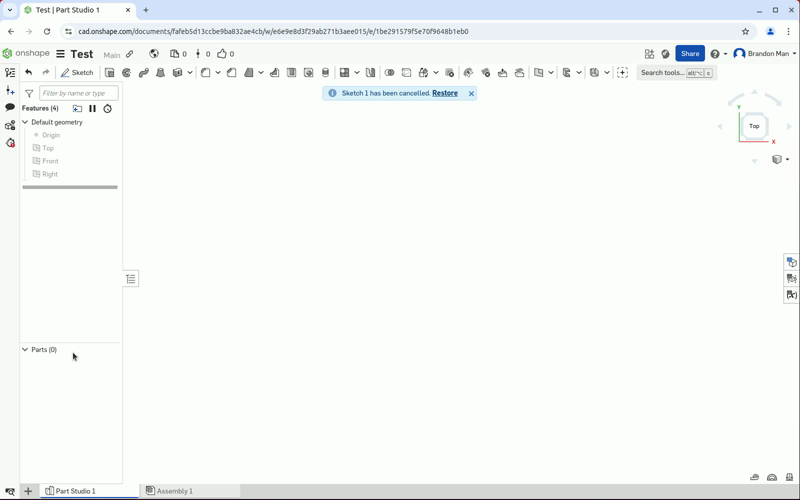
key(y)
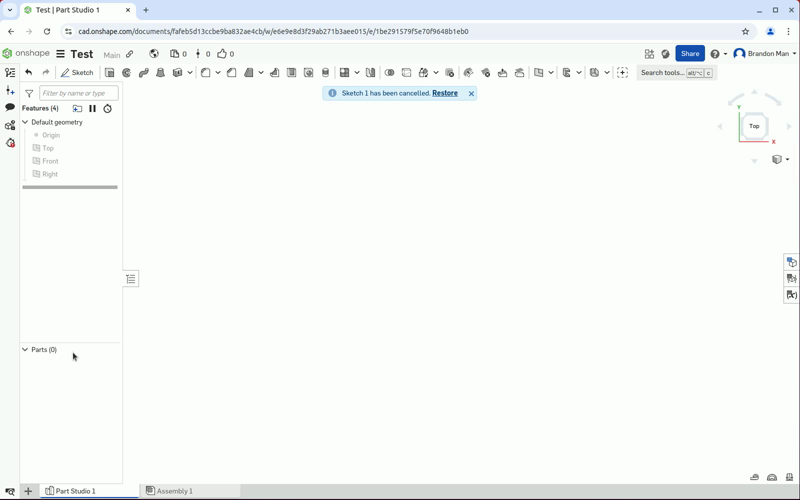
key(shift+p)
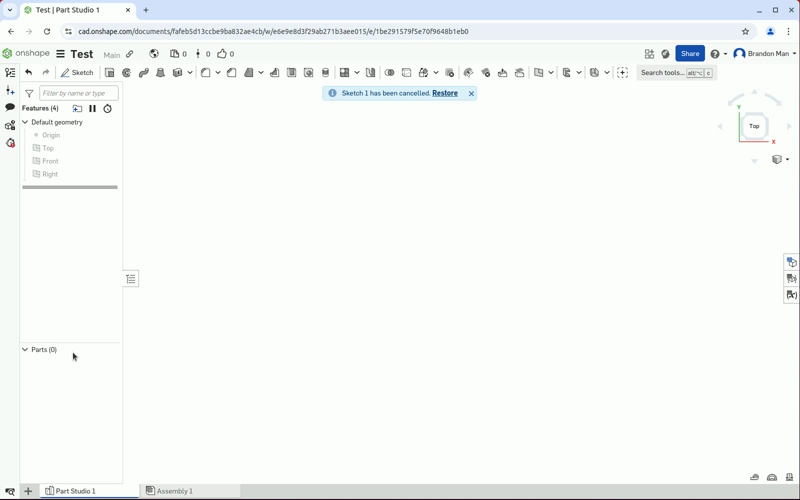
key(space)
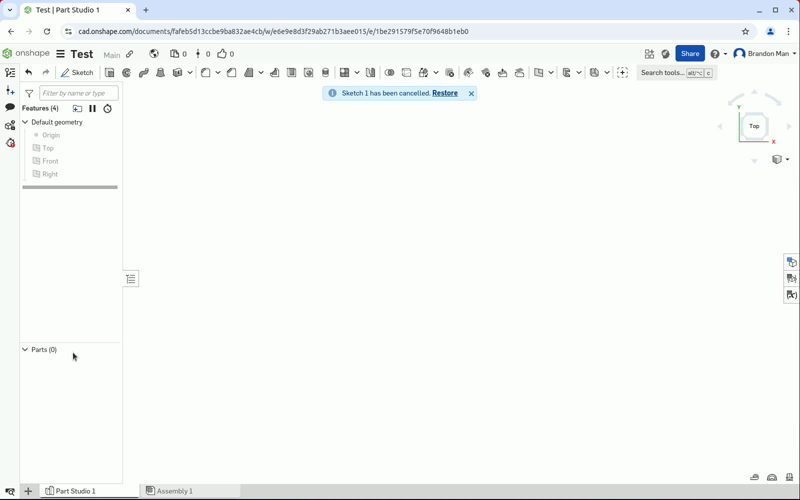
key_down(shift)
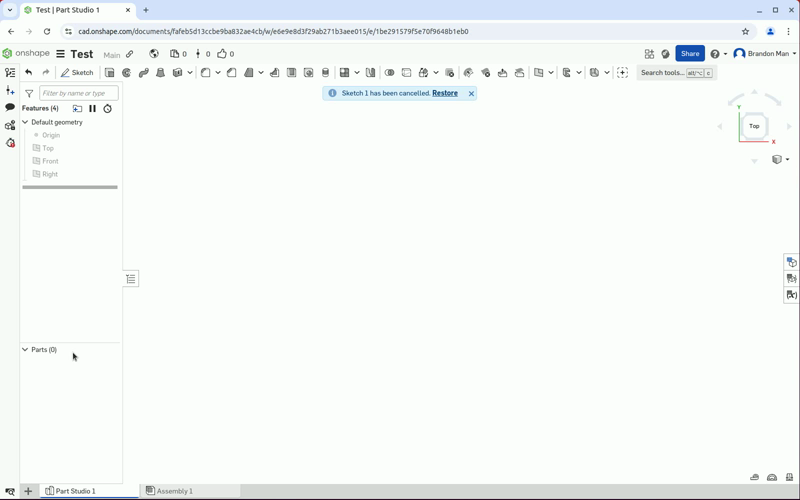
key(up)
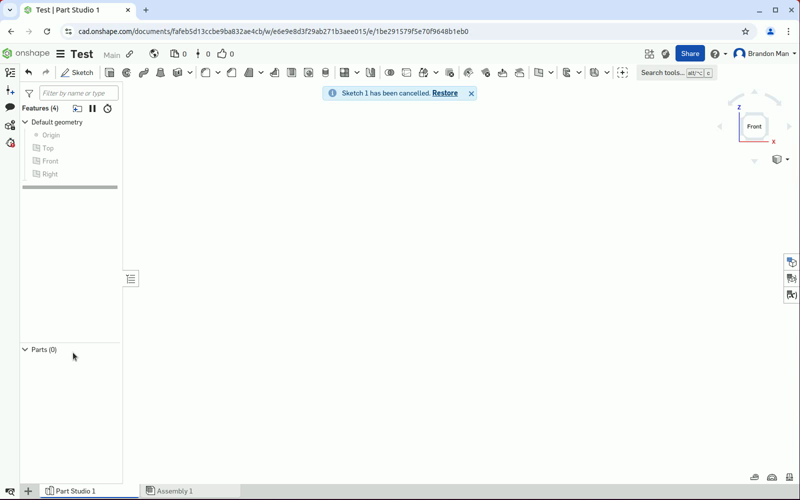
key_up(shift)
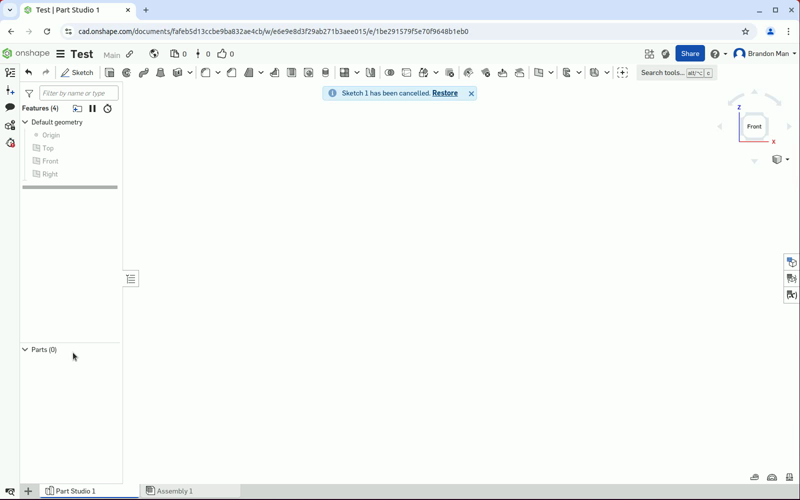
mouse_move(73, 352)
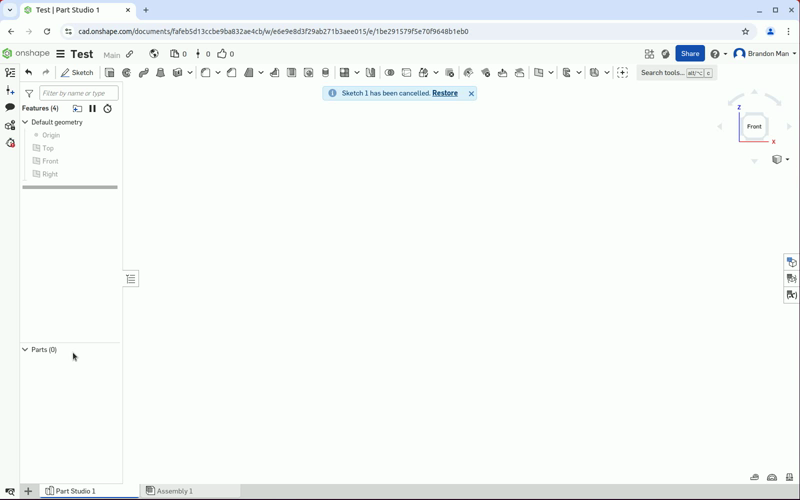
key(shift+y)
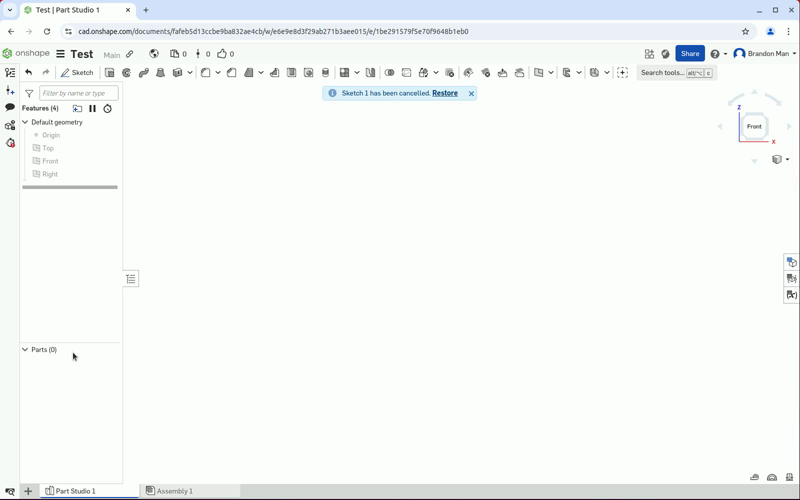
key(shift+s)
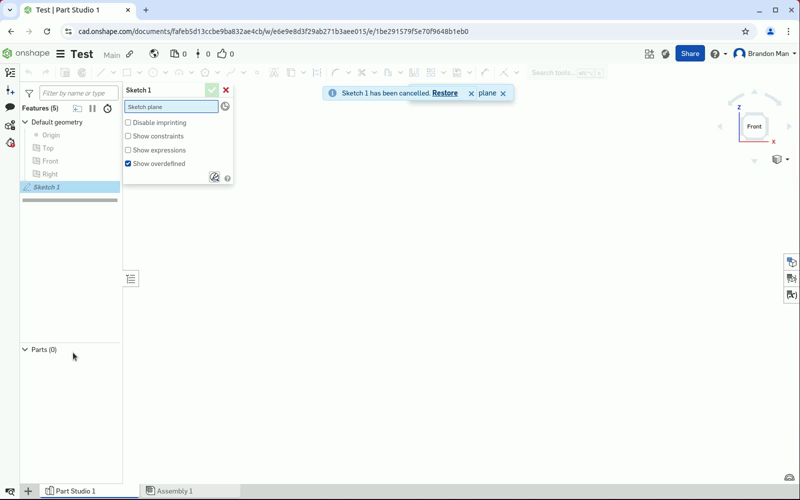
mouse_move(73, 163)
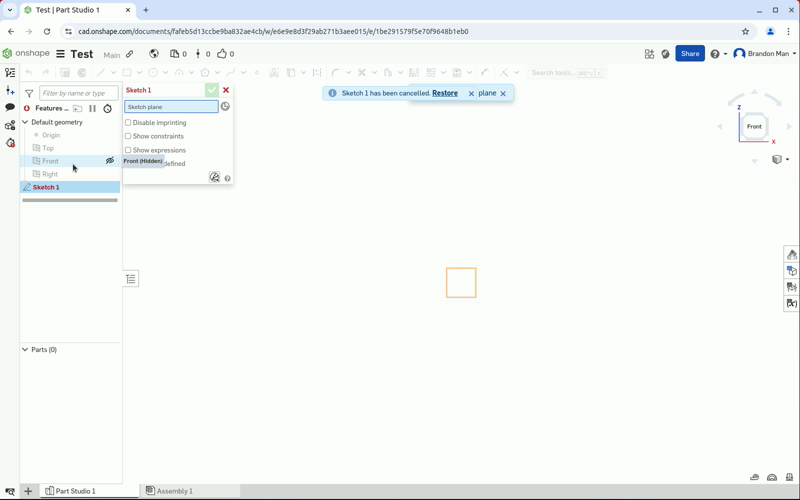
click(73, 163)
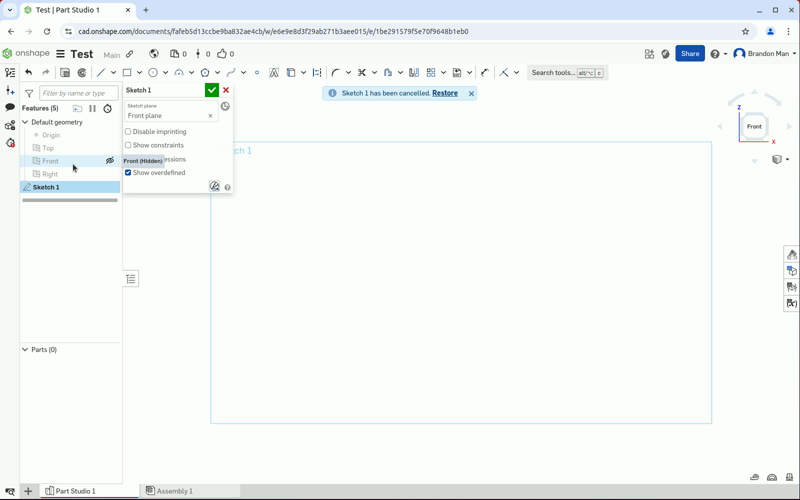
mouse_move(73, 352)
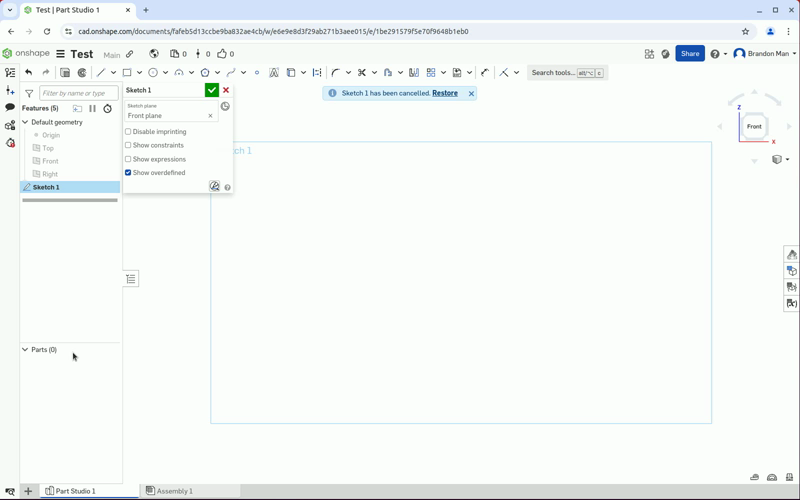
key(y)
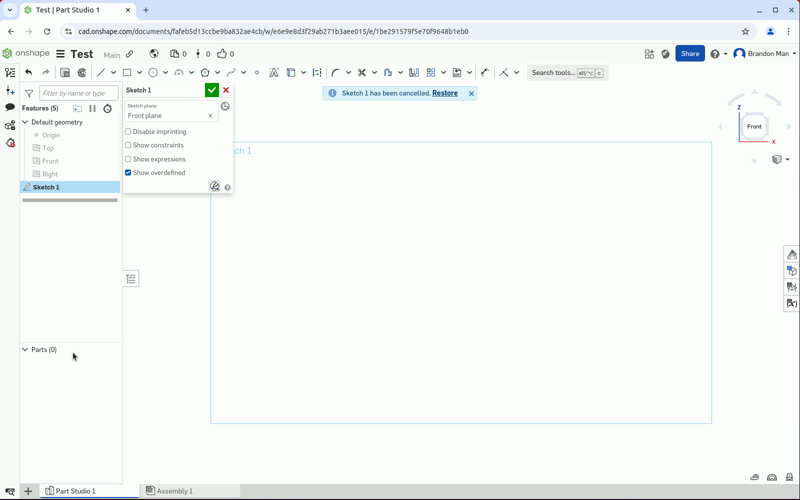
key(l)
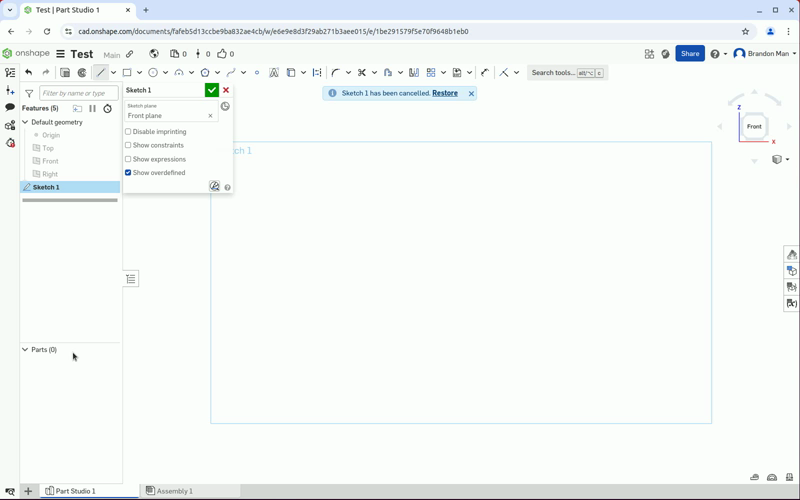
key_down(shift)
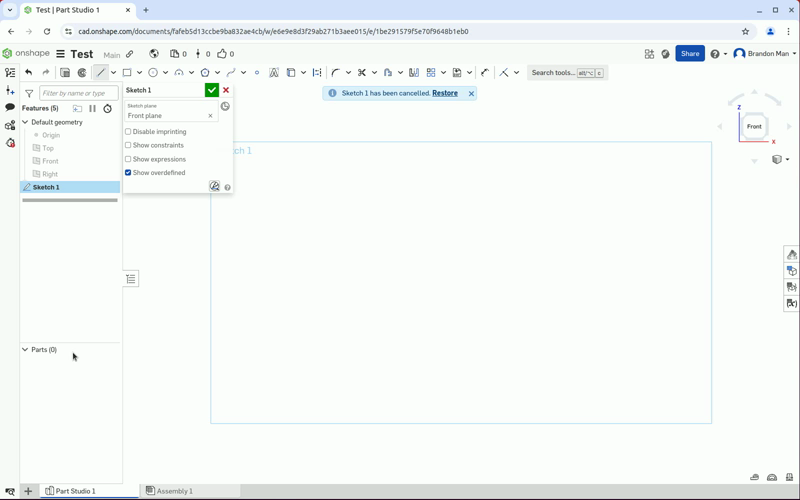
mouse_move(374, 282)
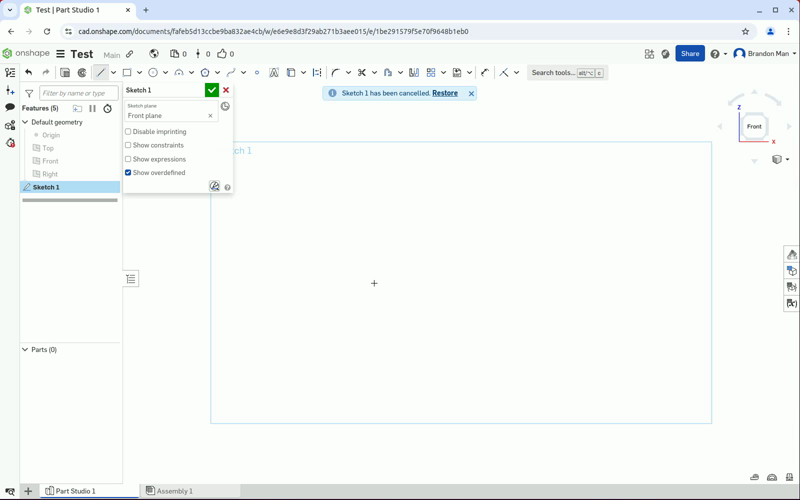
click(374, 282)
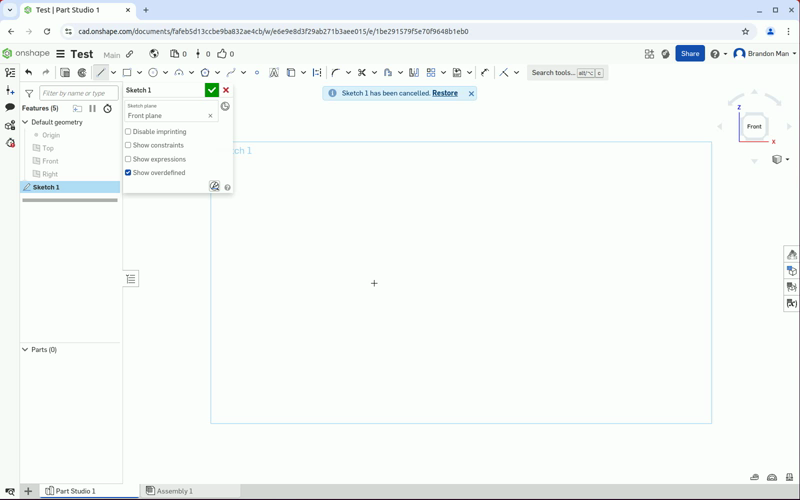
key_up(shift)
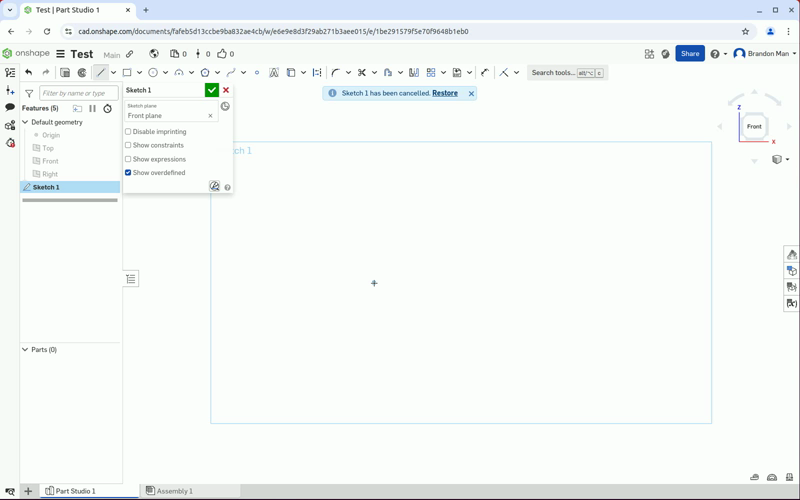
key_down(shift)
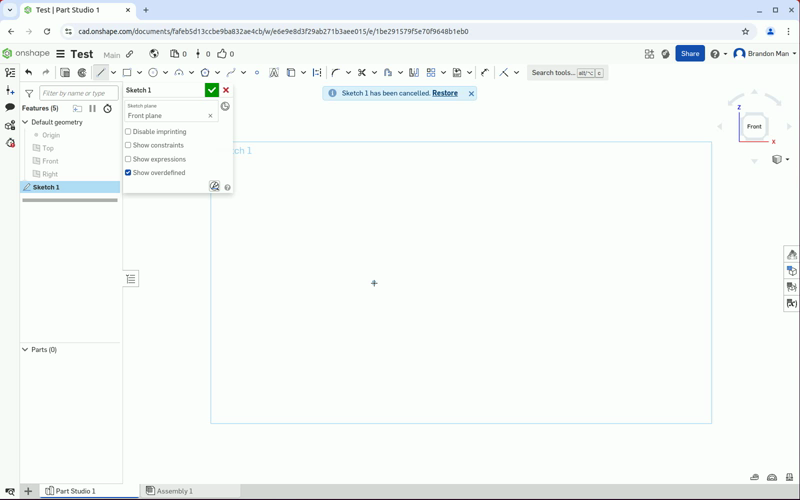
mouse_move(461, 282)
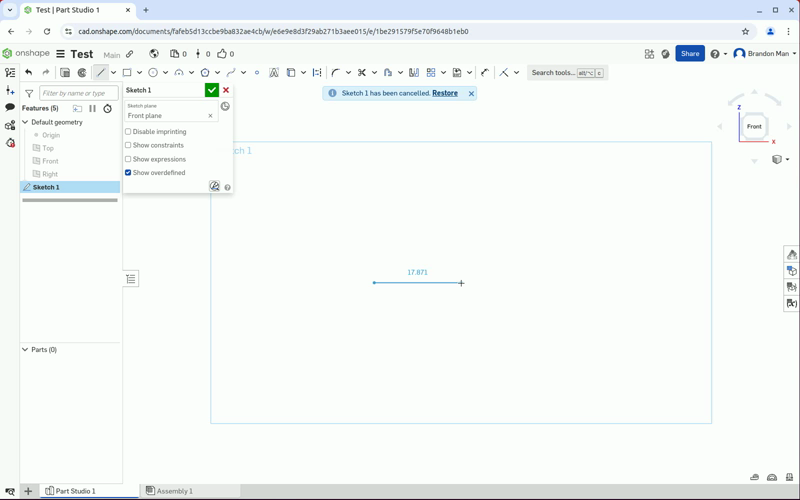
click(461, 282)
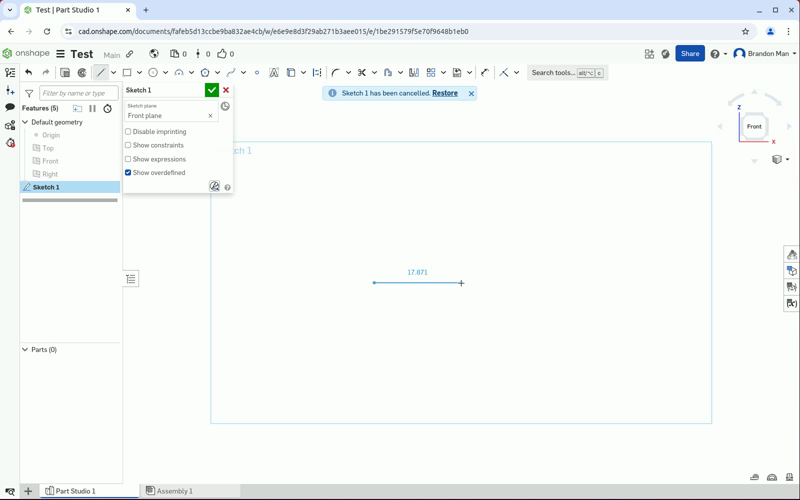
key_up(shift)
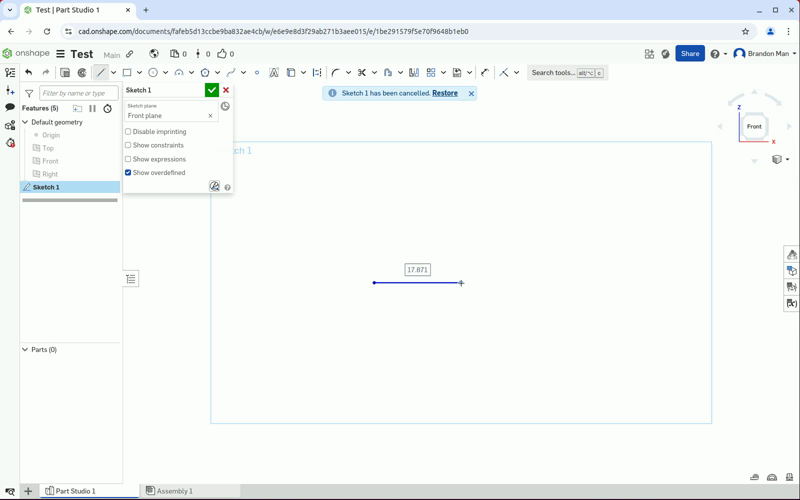
key_down(shift)
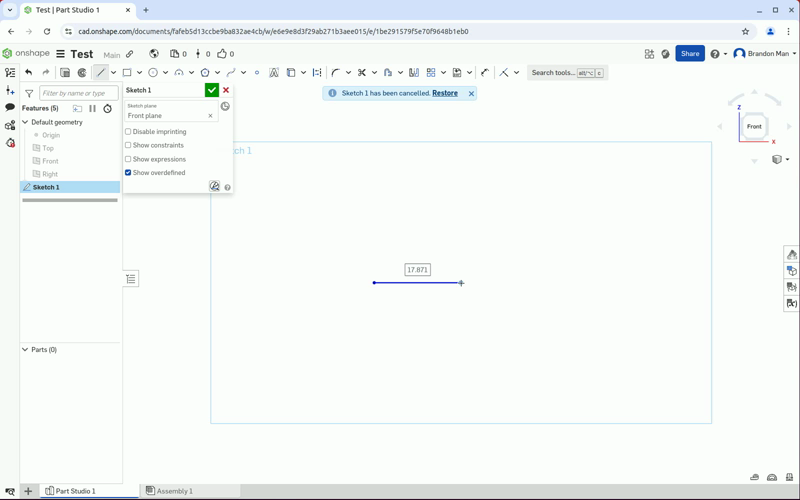
mouse_move(491, 282)
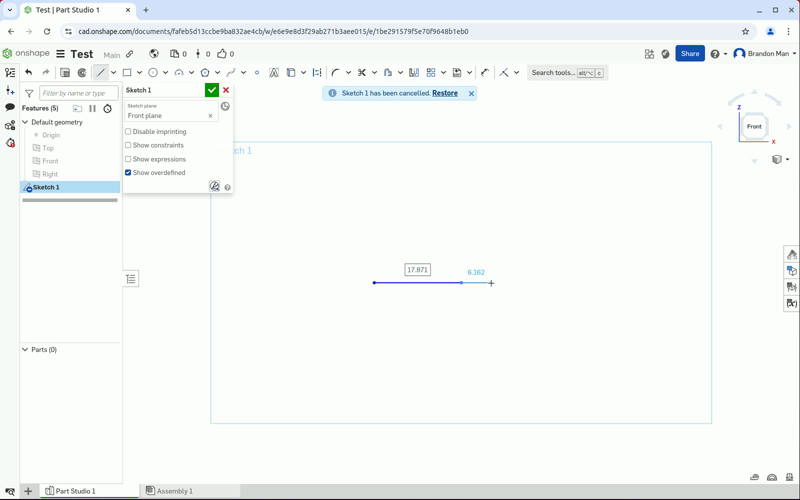
mouse_move(461, 256)
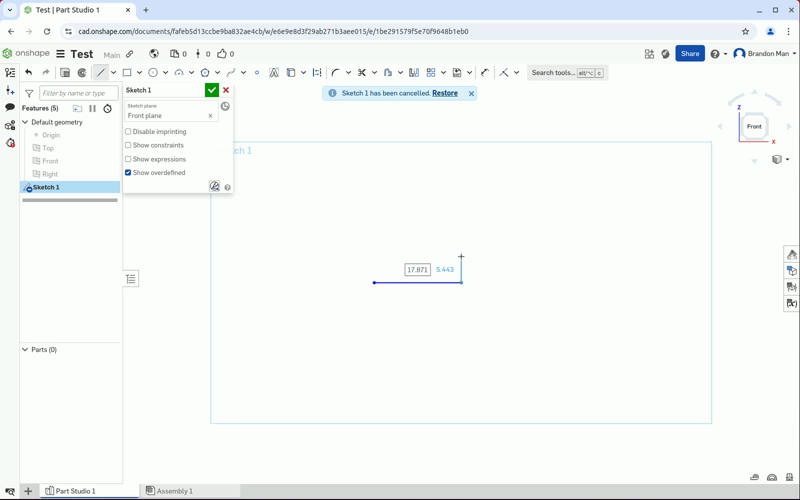
click(461, 256)
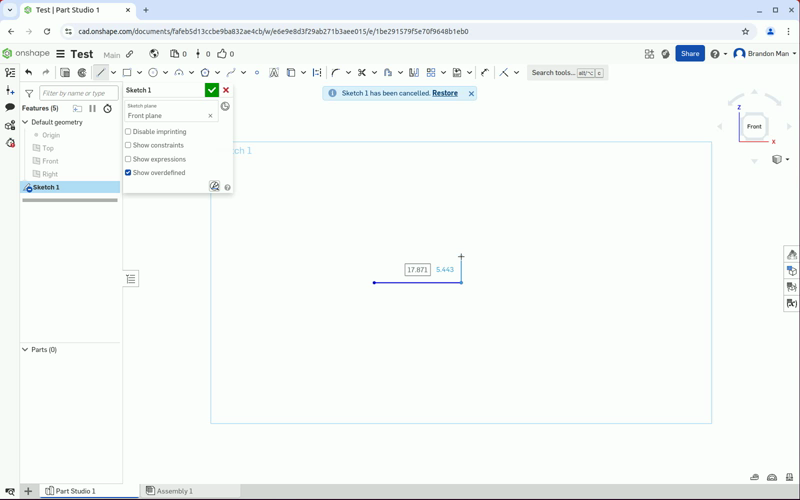
key_up(shift)
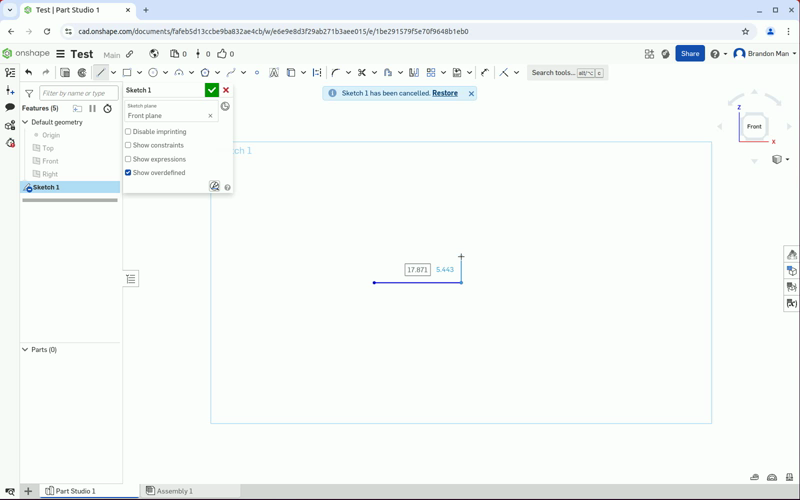
key(esc)
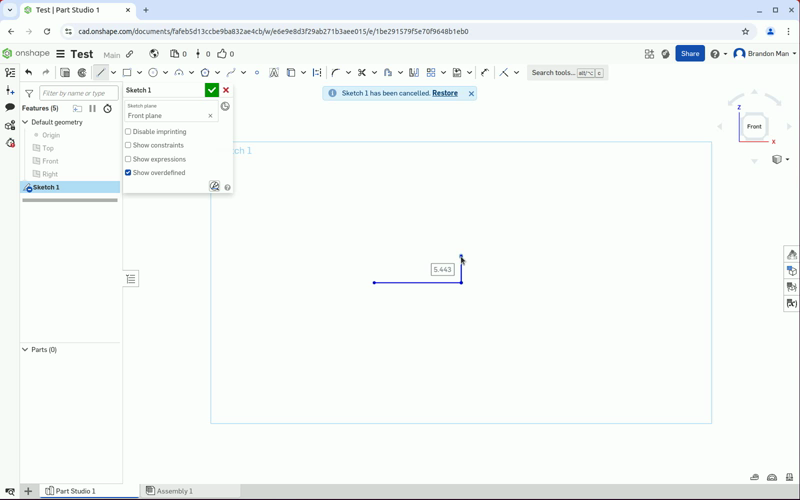
key(a)
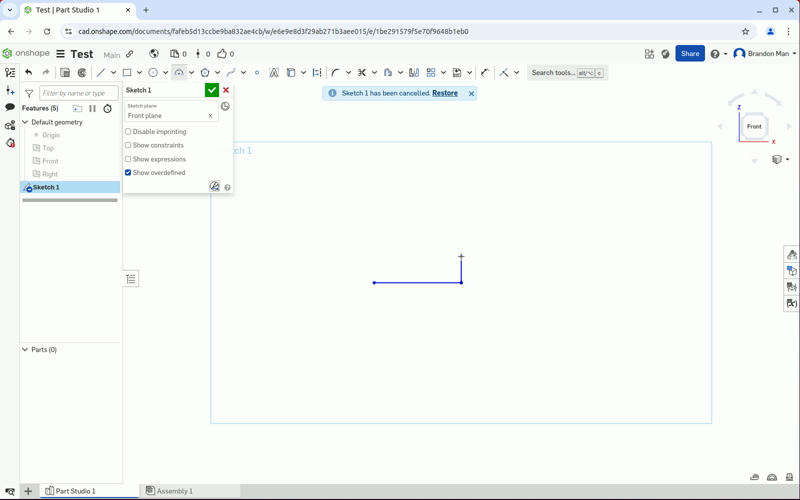
mouse_move(461, 256)
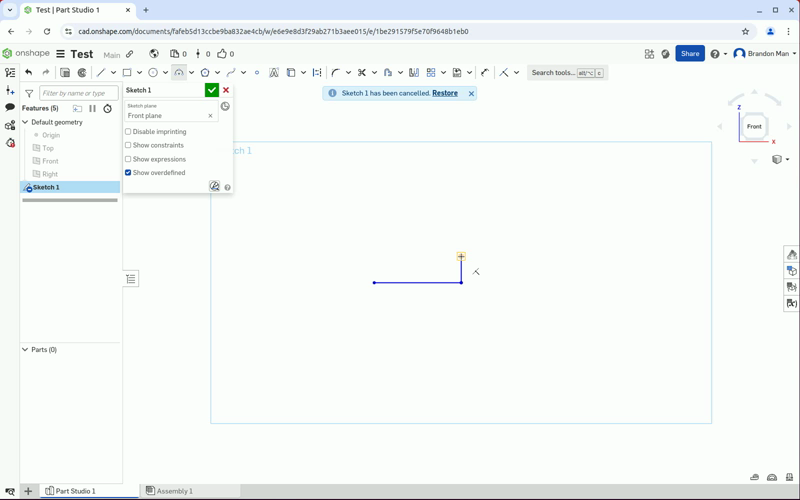
click(461, 256)
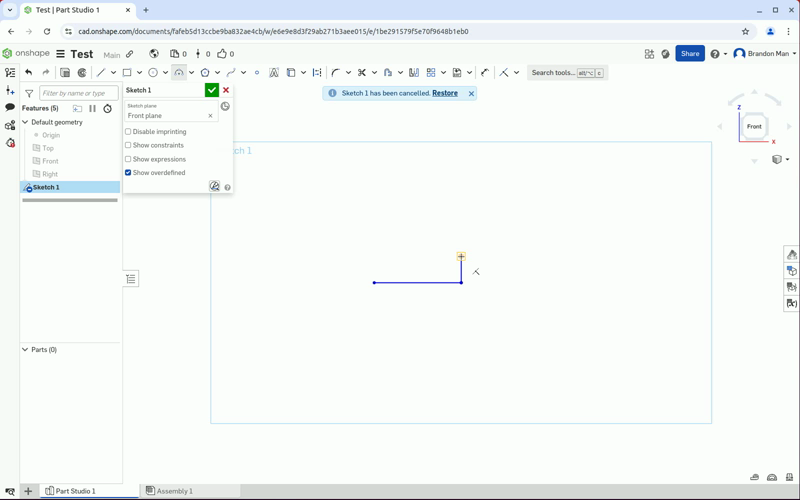
key_down(shift)
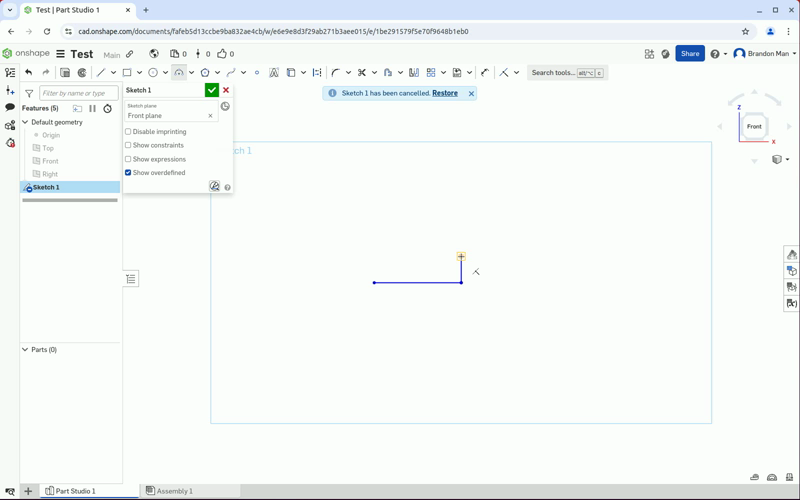
mouse_move(434, 229)
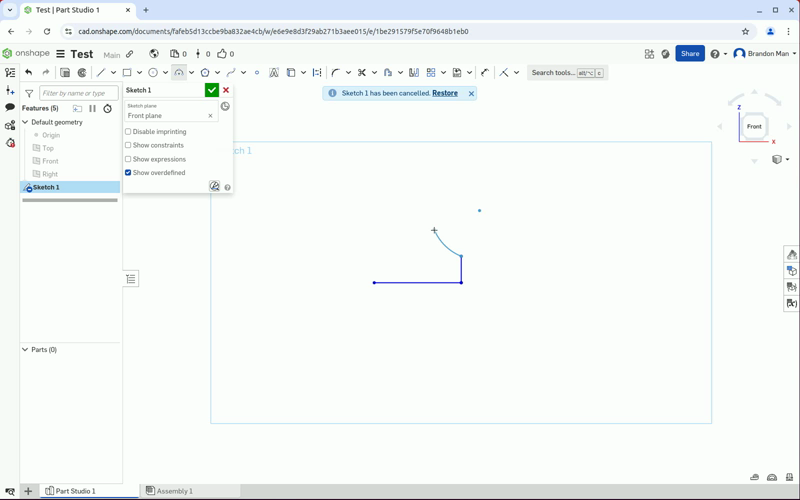
click(434, 229)
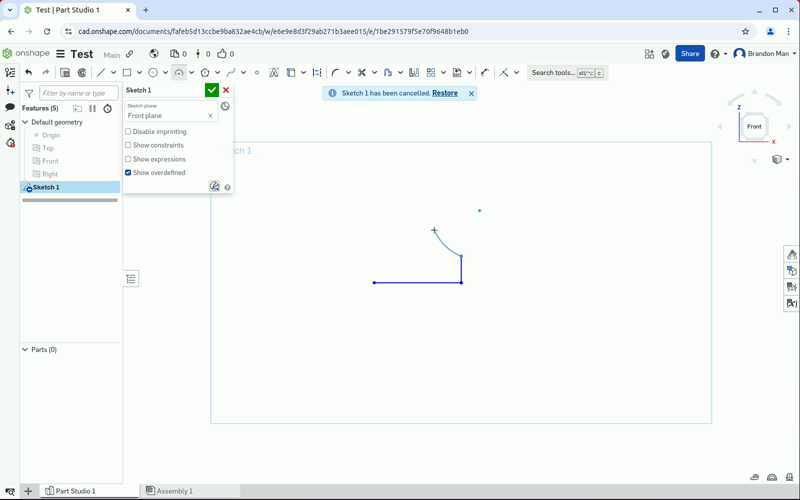
mouse_move(442, 248)
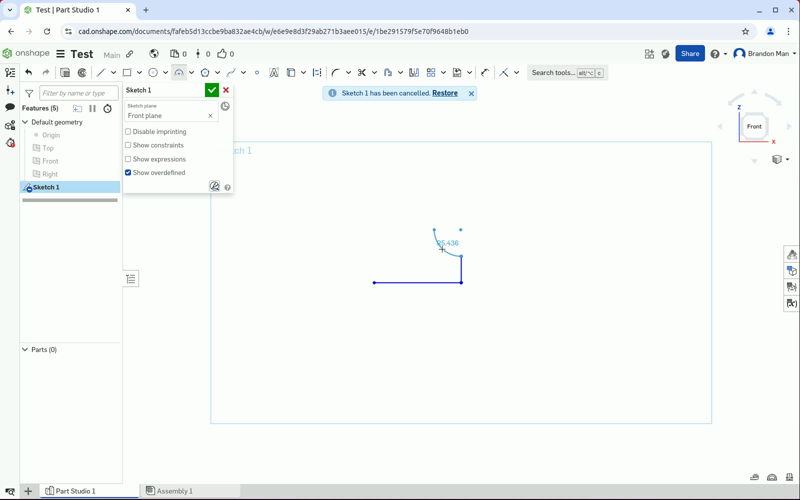
click(442, 248)
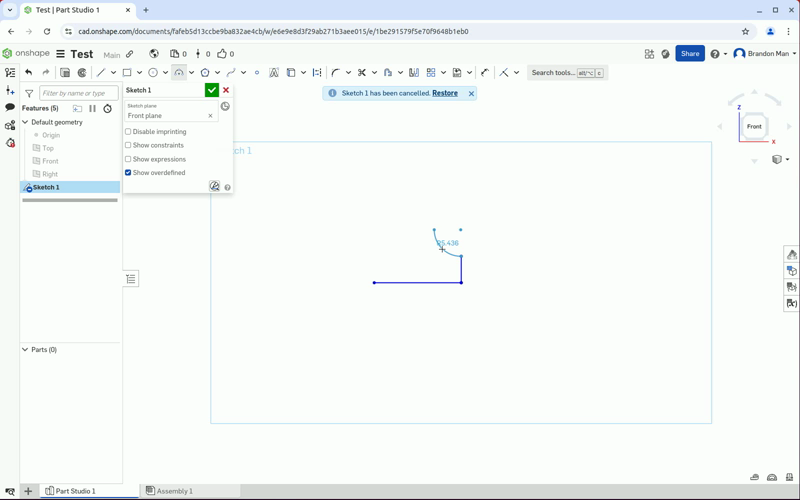
key_up(shift)
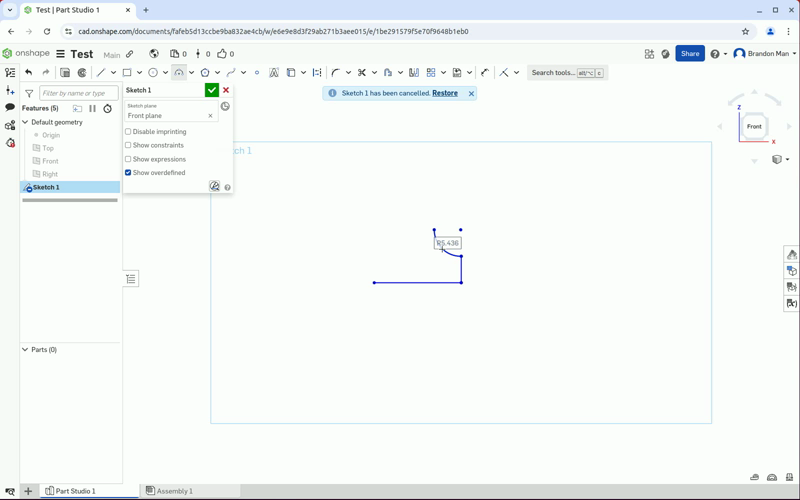
key(esc)
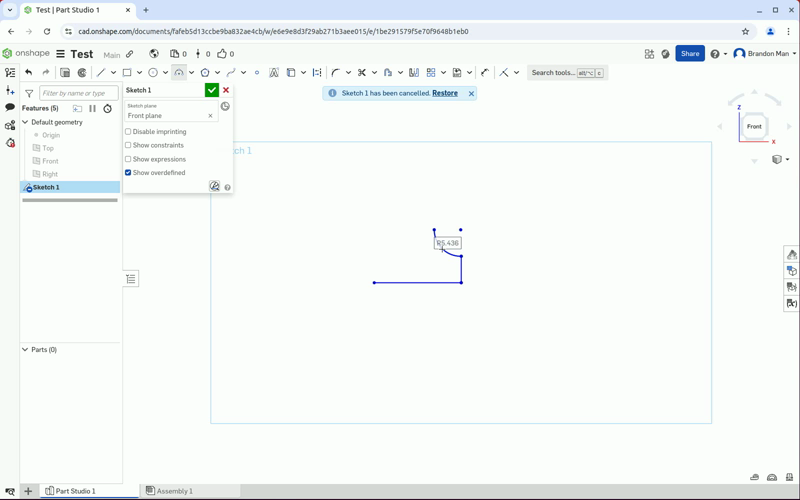
key(l)
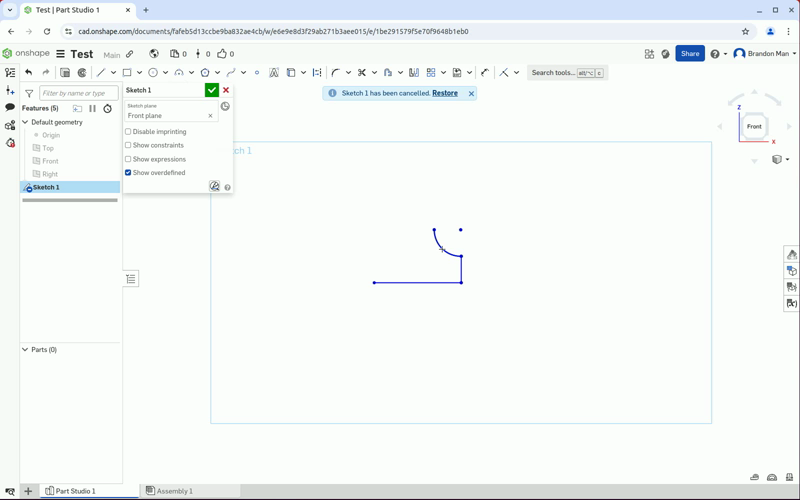
mouse_move(434, 229)
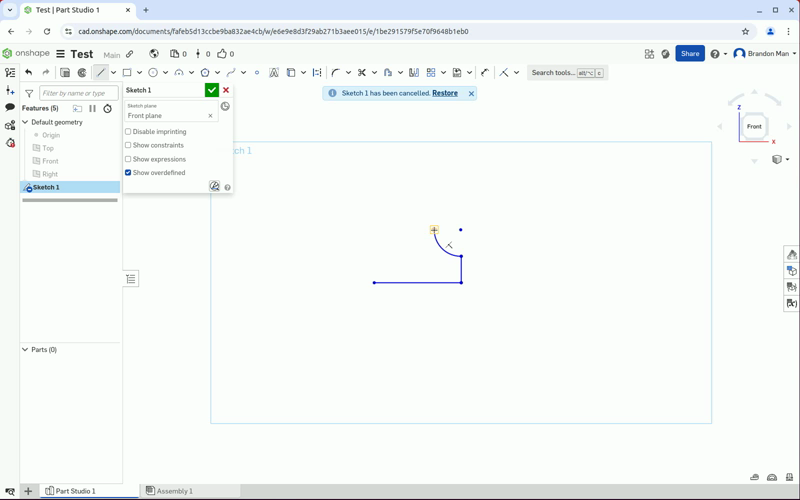
click(434, 229)
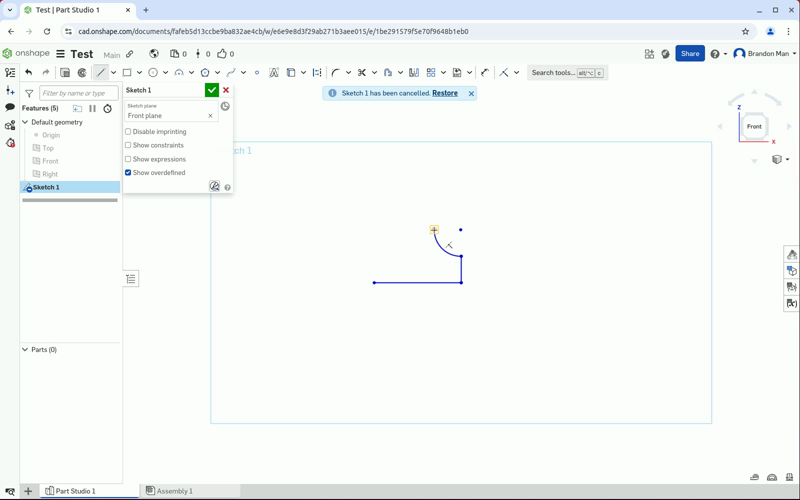
key_down(shift)
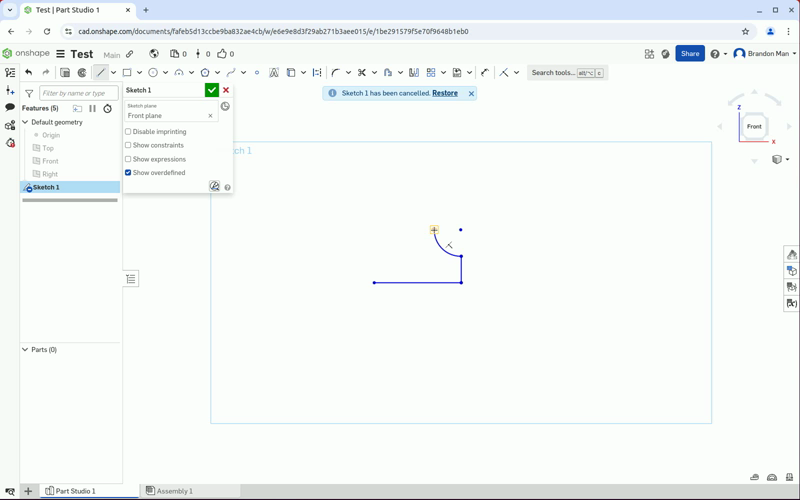
mouse_move(374, 229)
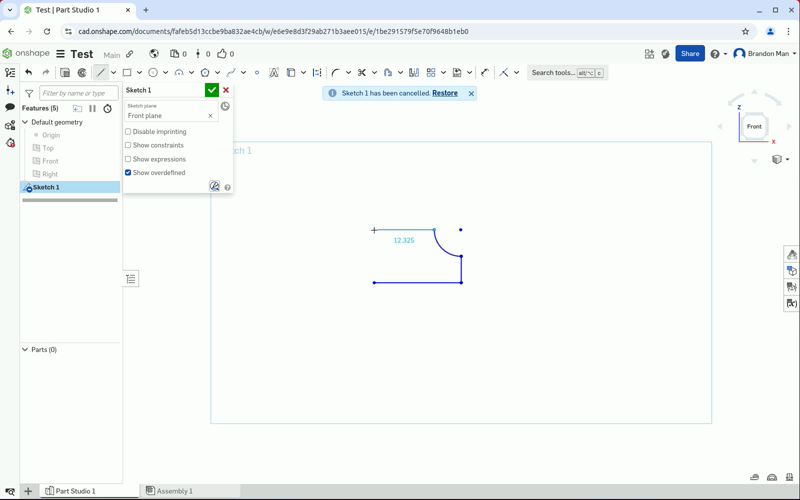
click(374, 229)
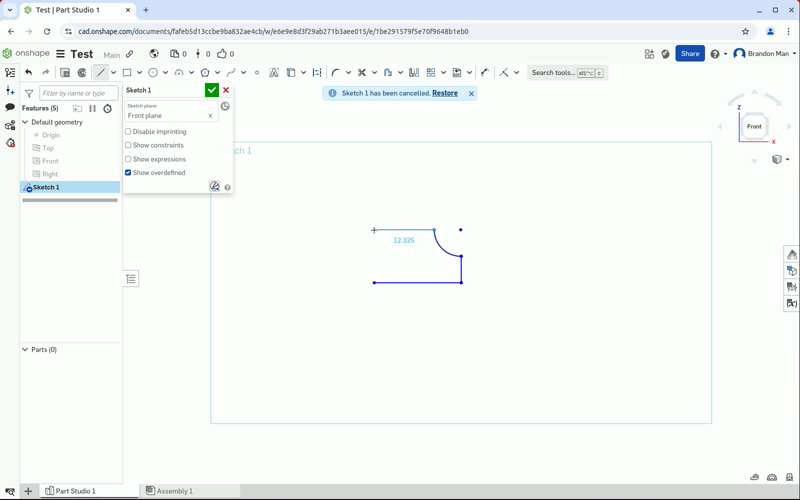
key_up(shift)
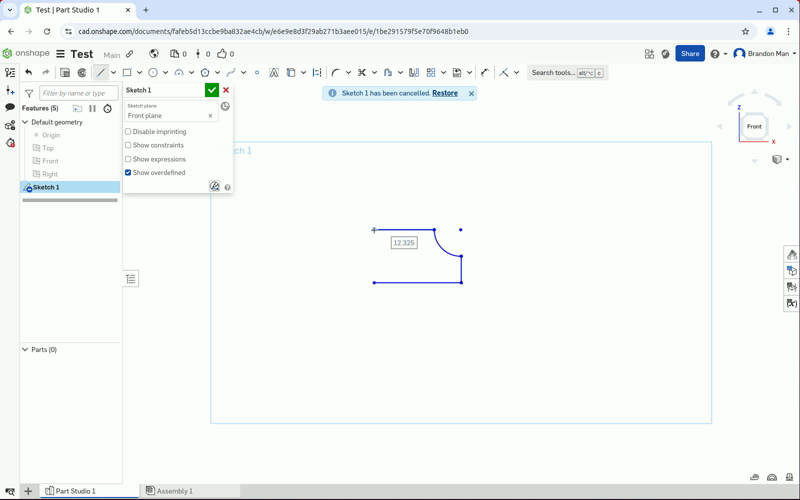
key(esc)
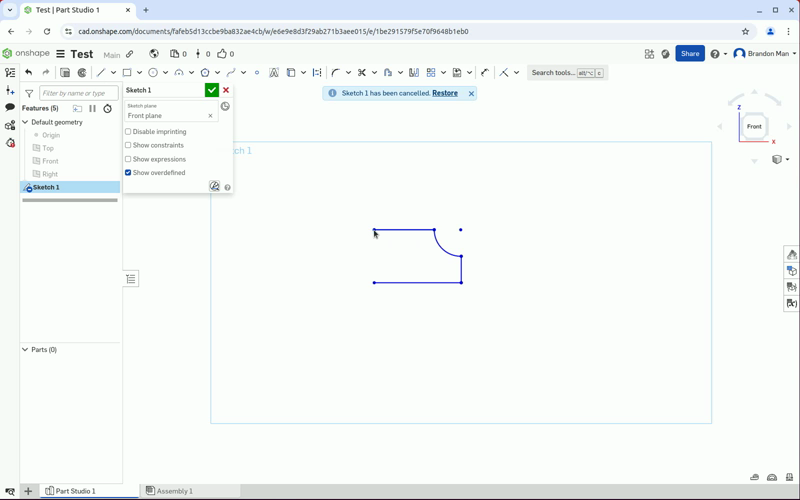
key(a)
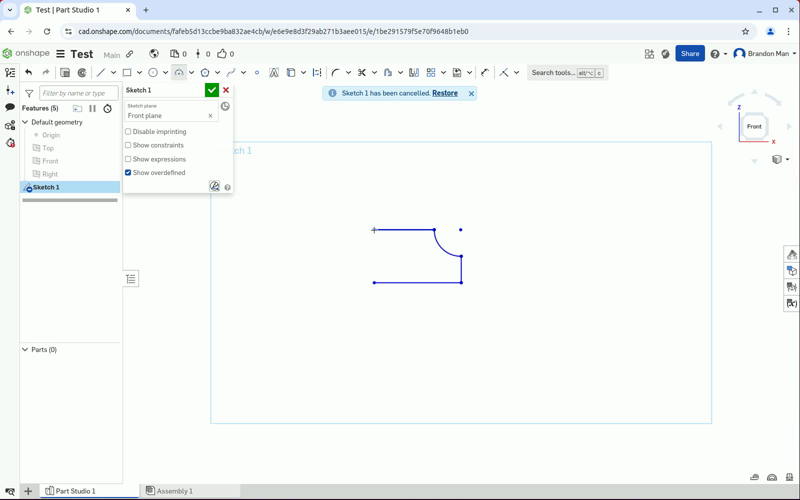
mouse_move(374, 229)
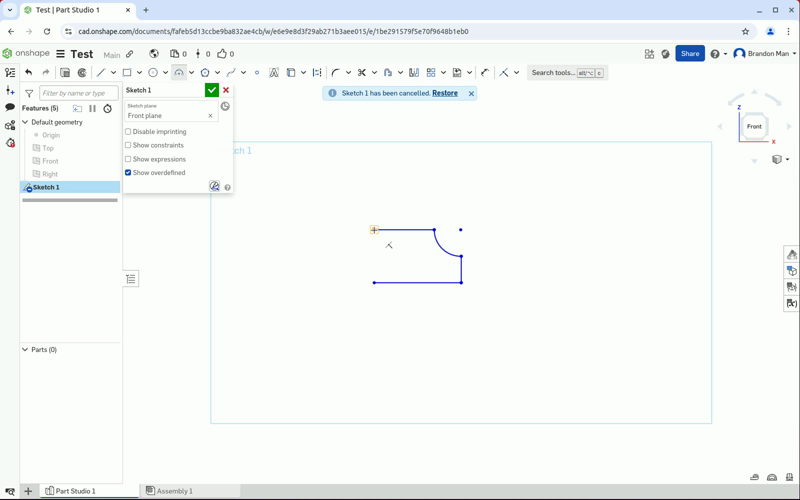
click(374, 229)
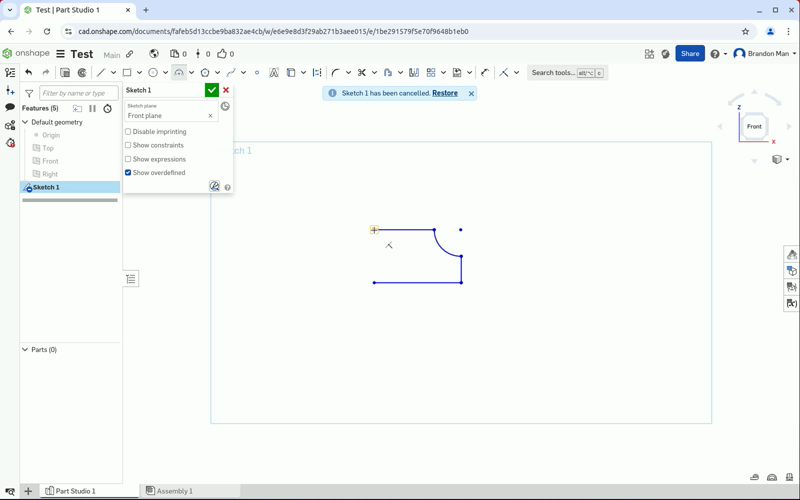
mouse_move(374, 282)
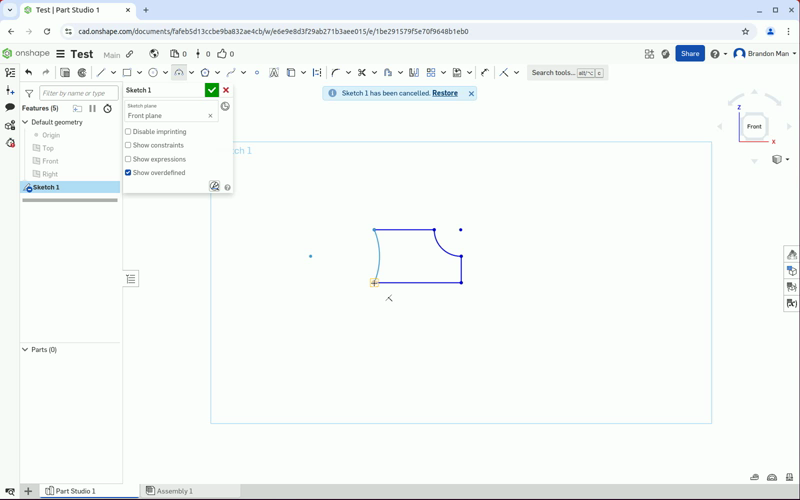
click(374, 282)
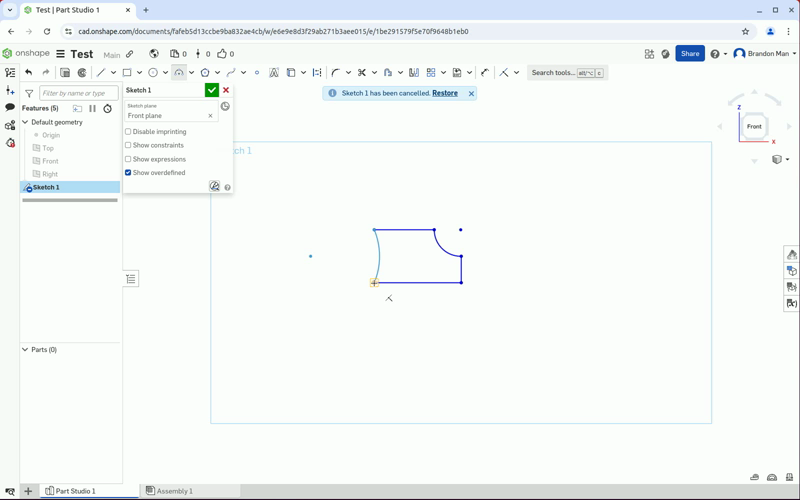
key_down(shift)
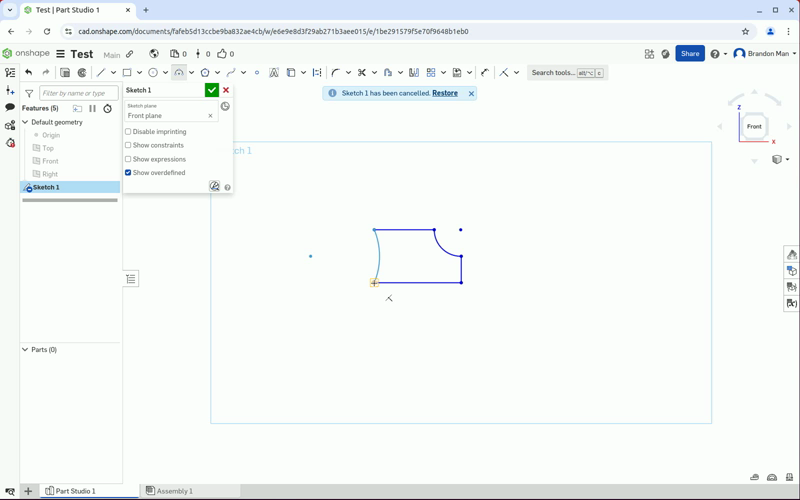
mouse_move(400, 256)
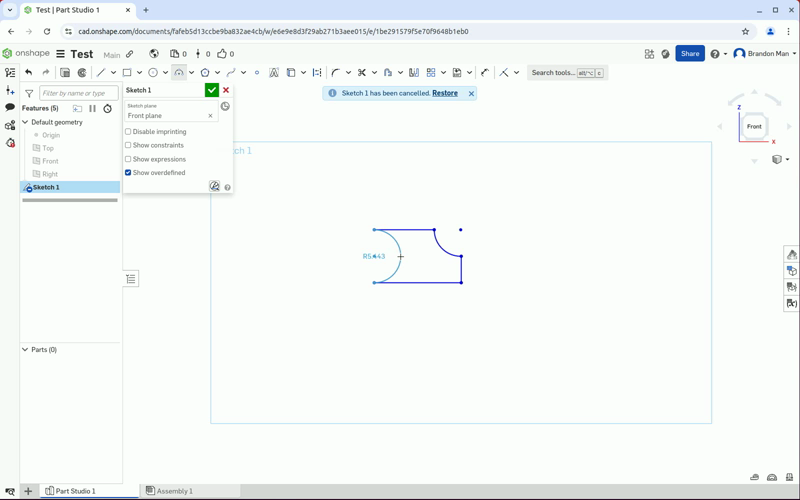
click(400, 256)
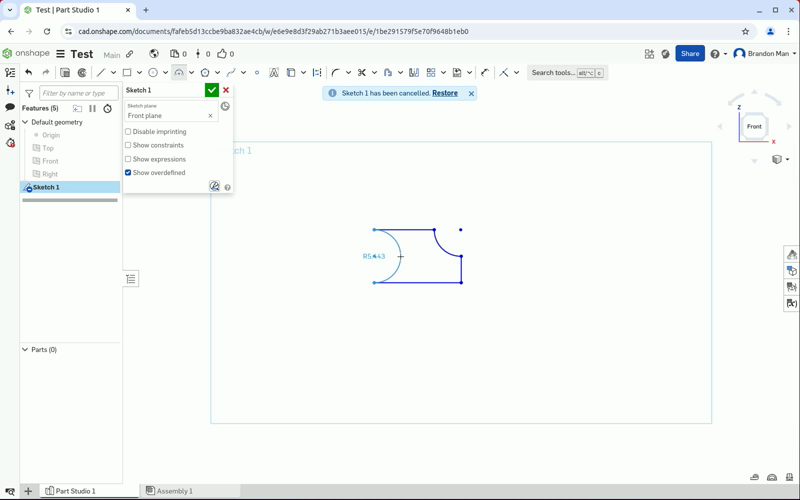
key_up(shift)
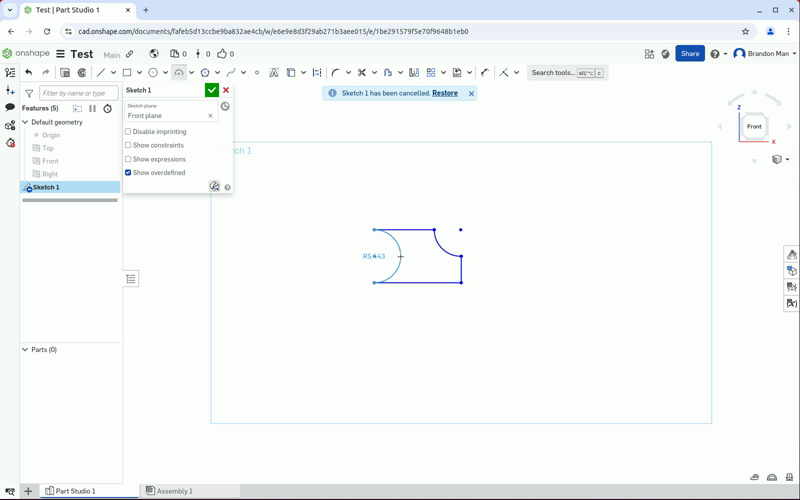
key(esc)
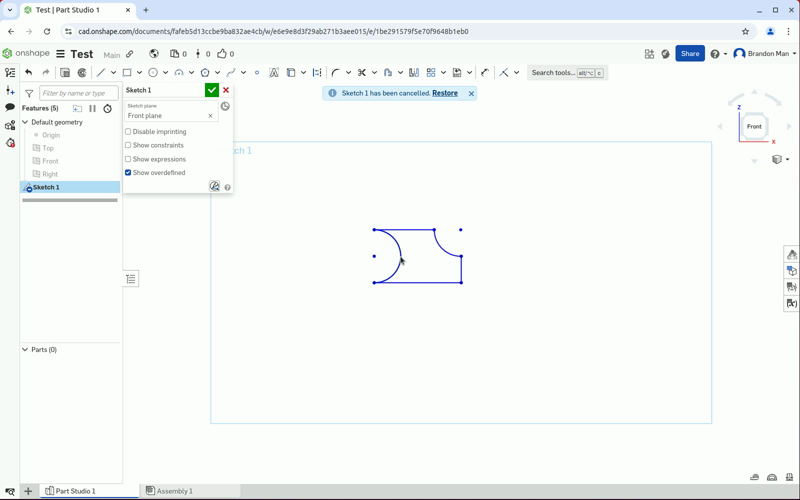
mouse_move(424, 253)
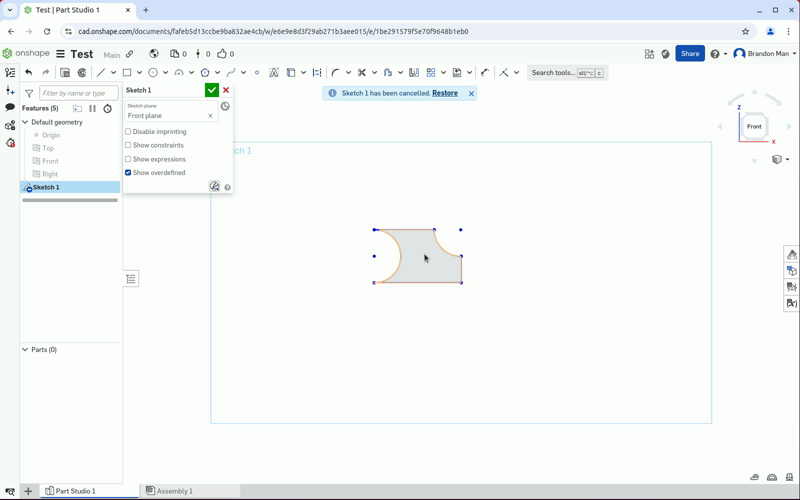
scroll(6)
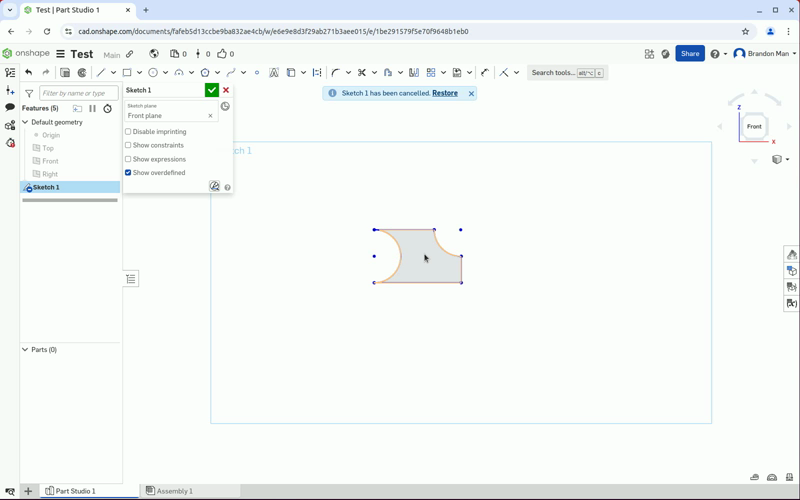
scroll(6)
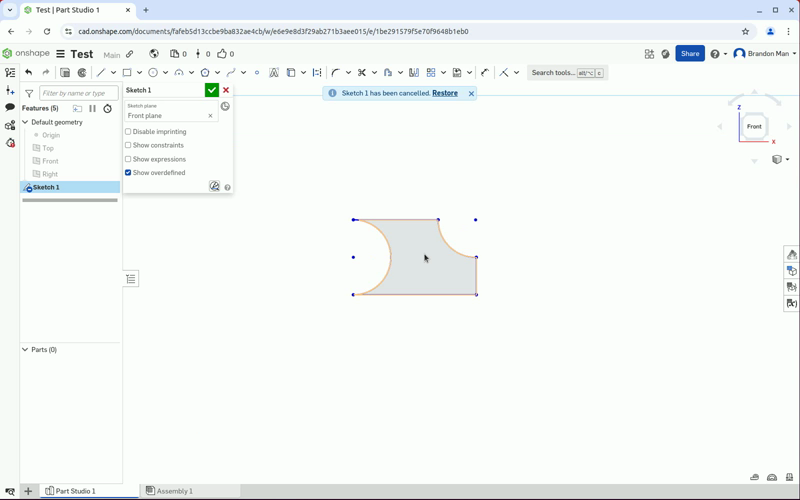
scroll(6)
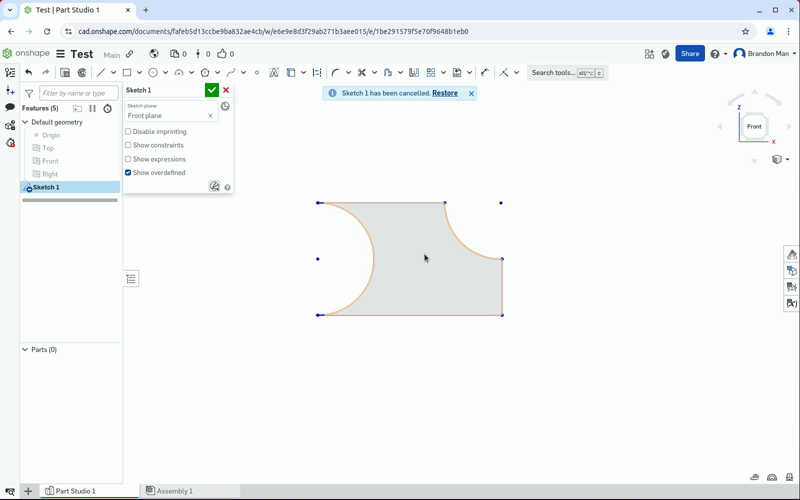
scroll(6)
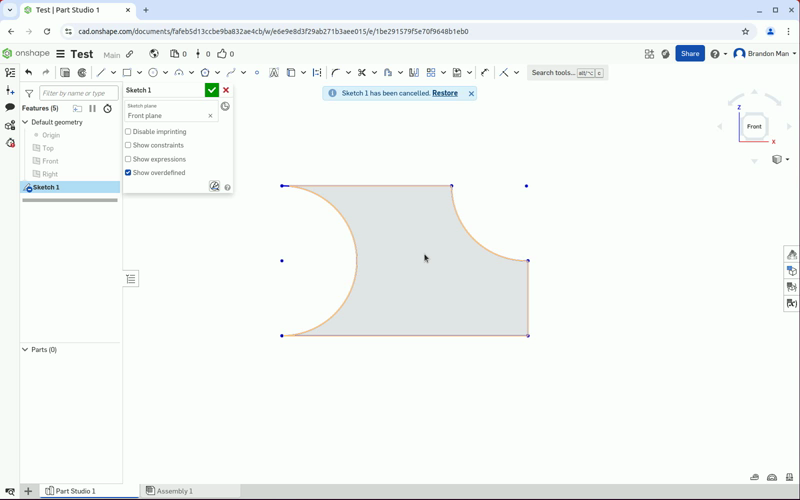
scroll(6)
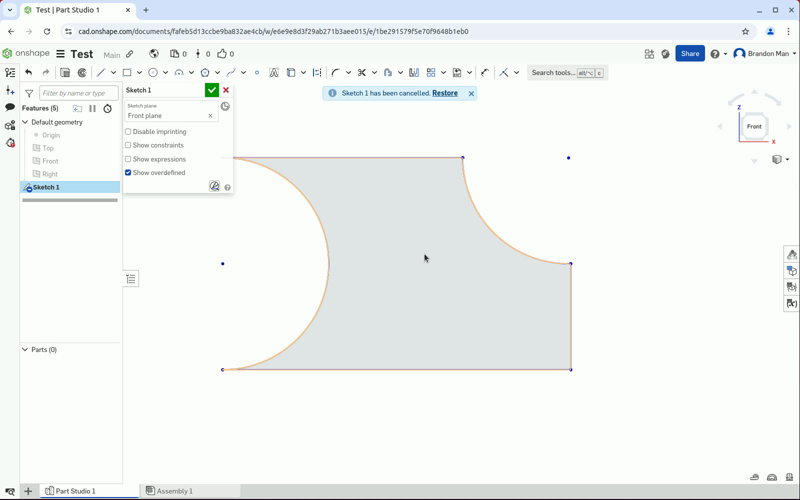
scroll(6)
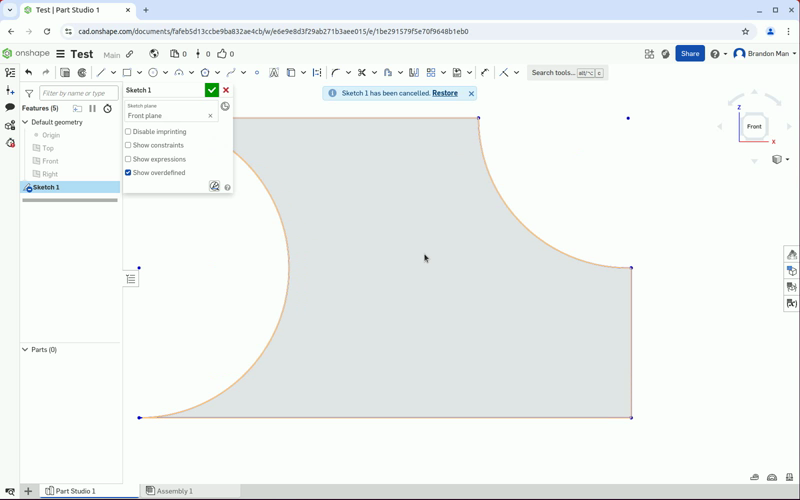
scroll(6)
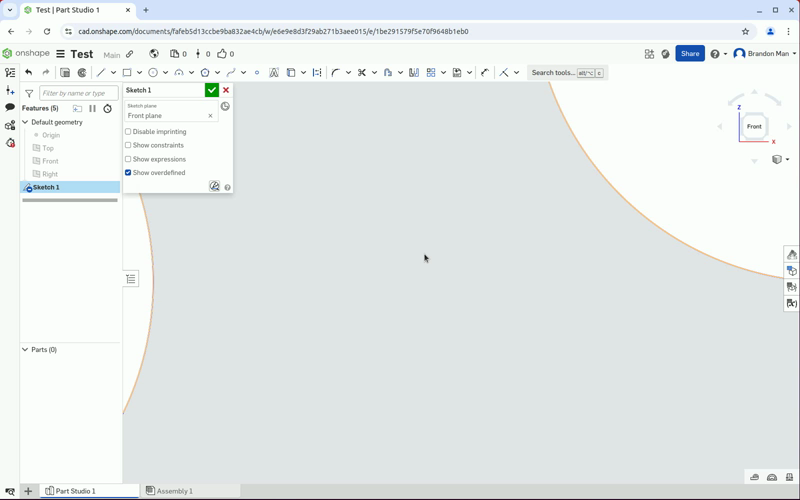
click(424, 253)
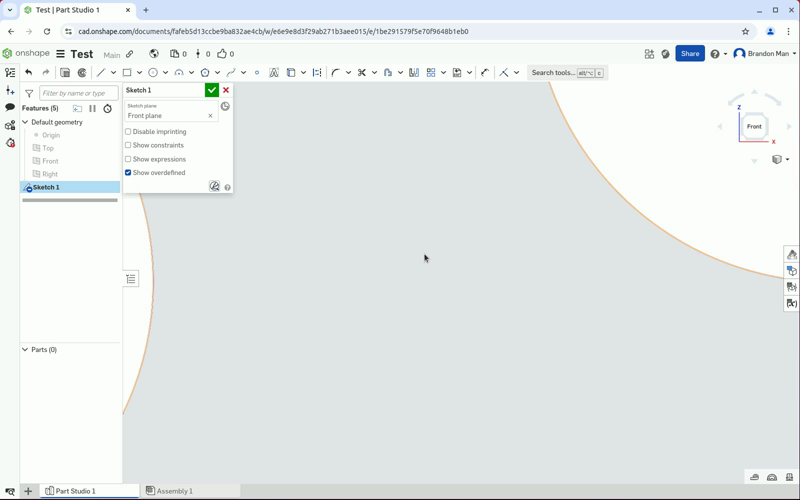
scroll(-6)
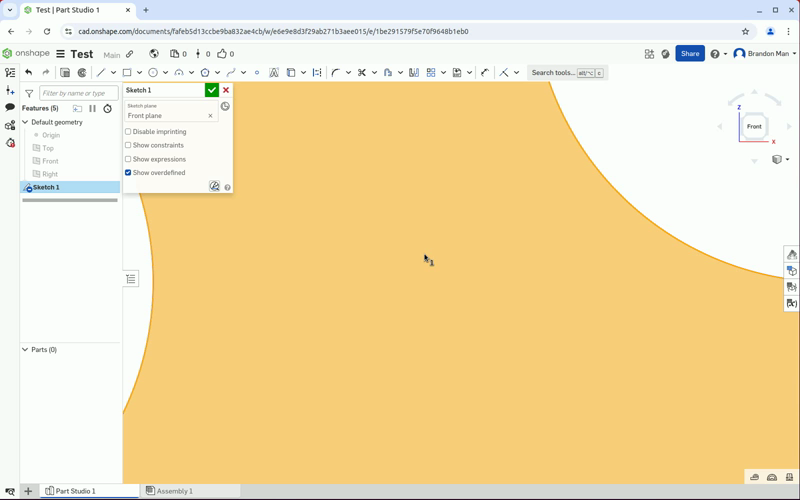
scroll(-6)
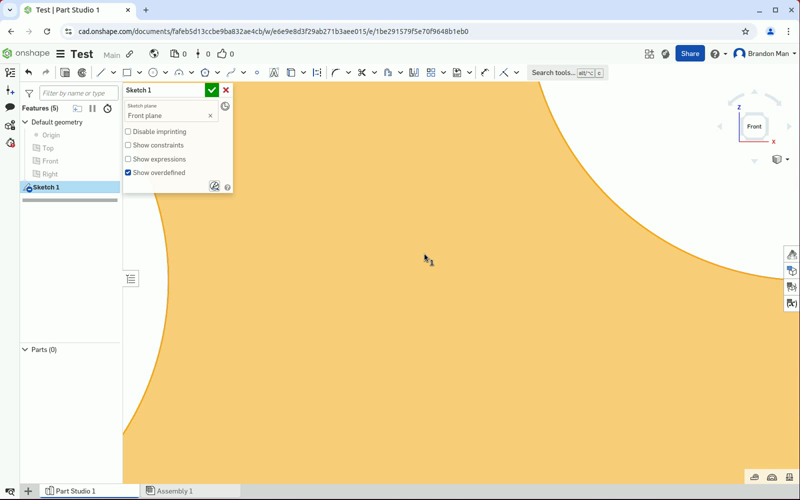
scroll(-6)
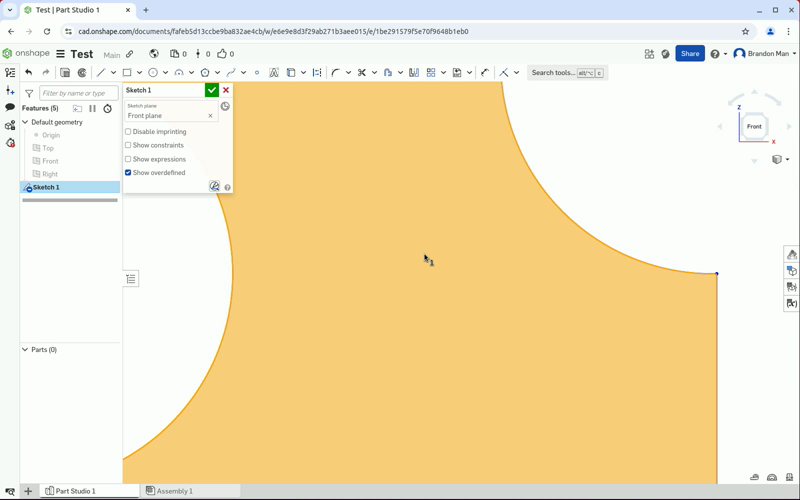
scroll(-6)
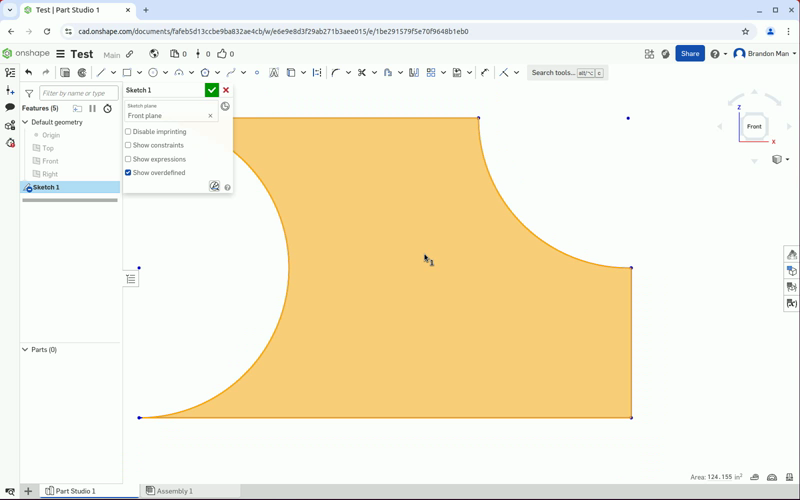
scroll(-6)
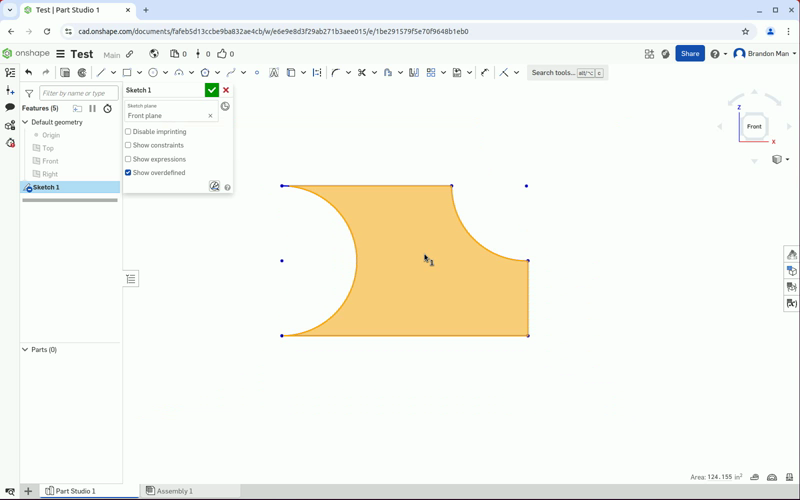
scroll(-6)
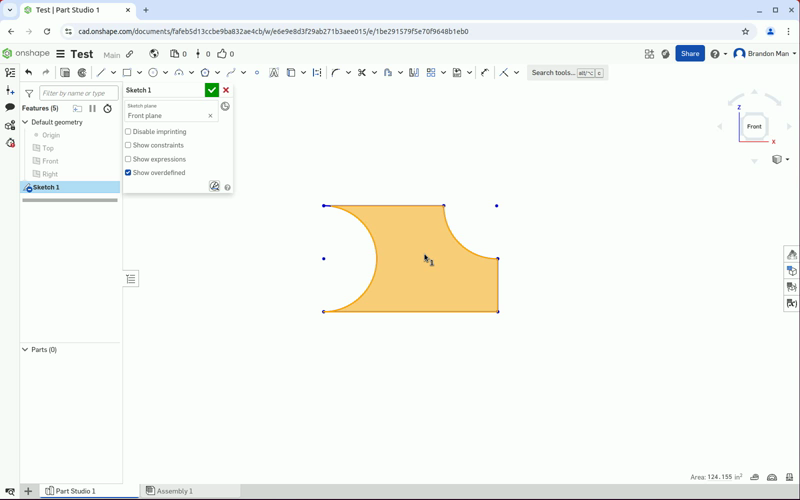
scroll(-6)
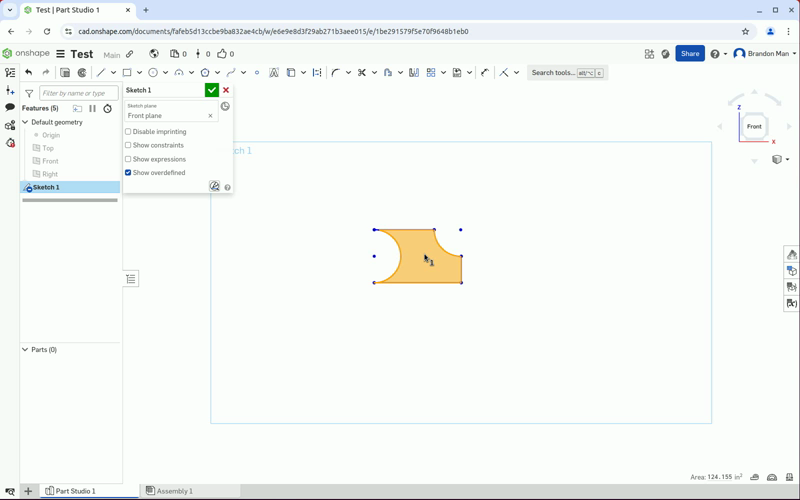
mouse_move(73, 352)
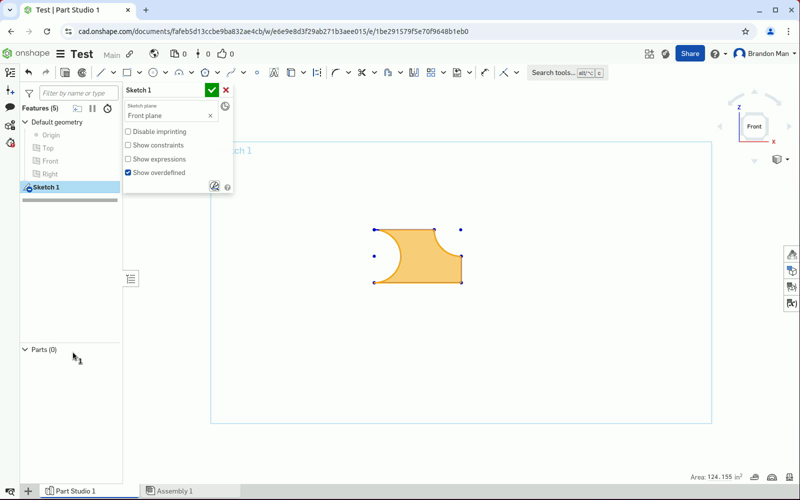
key(shift+y)
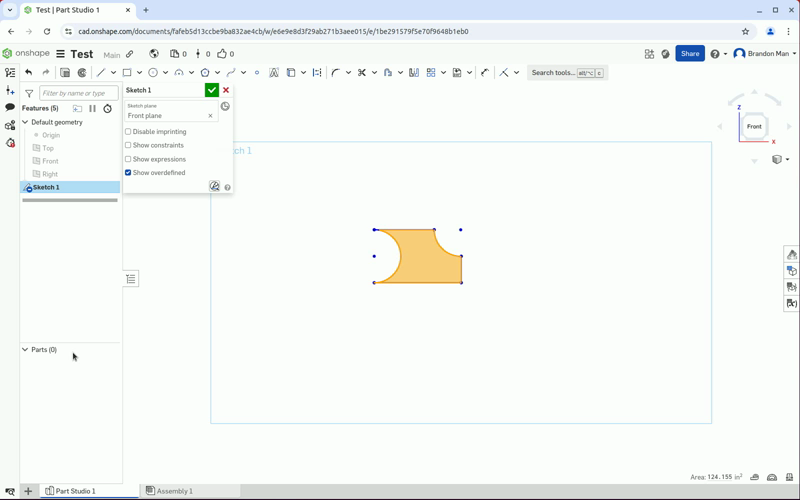
key(shift+e)
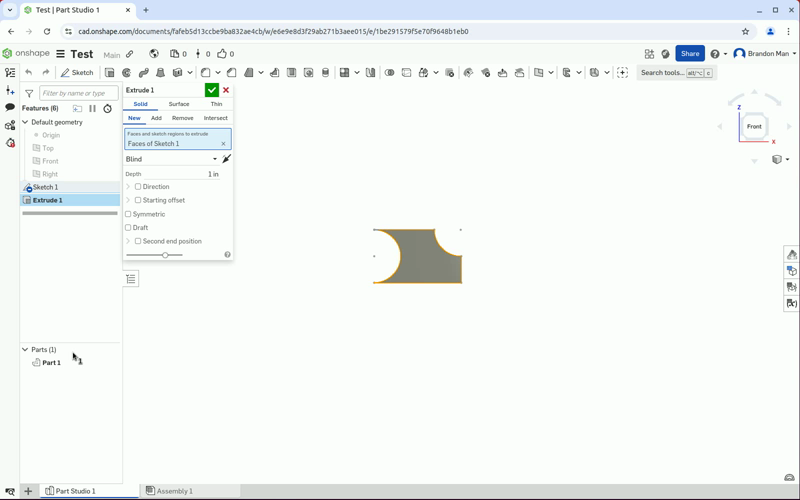
mouse_move(143, 106)
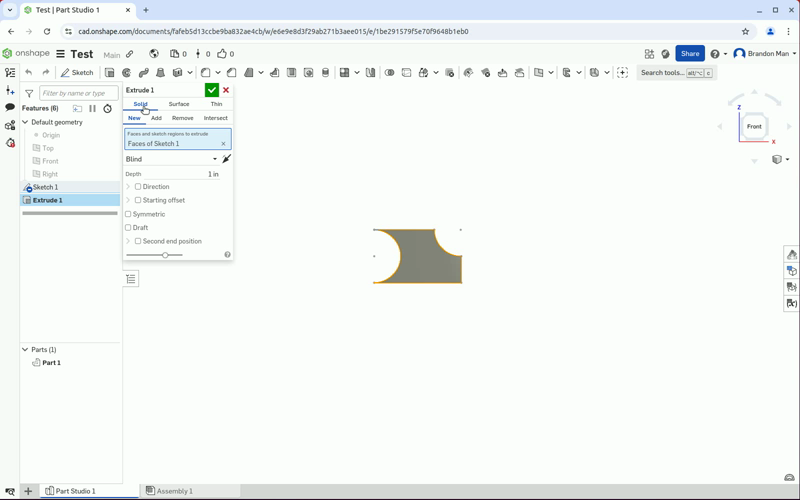
click(143, 106)
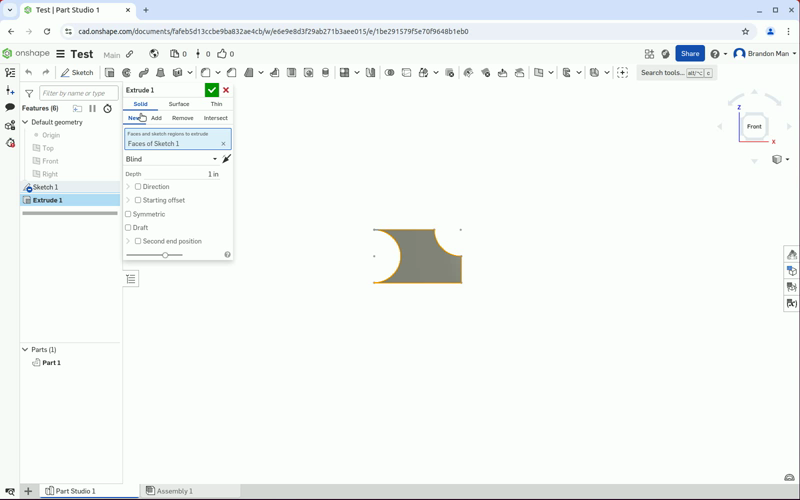
mouse_move(137, 120)
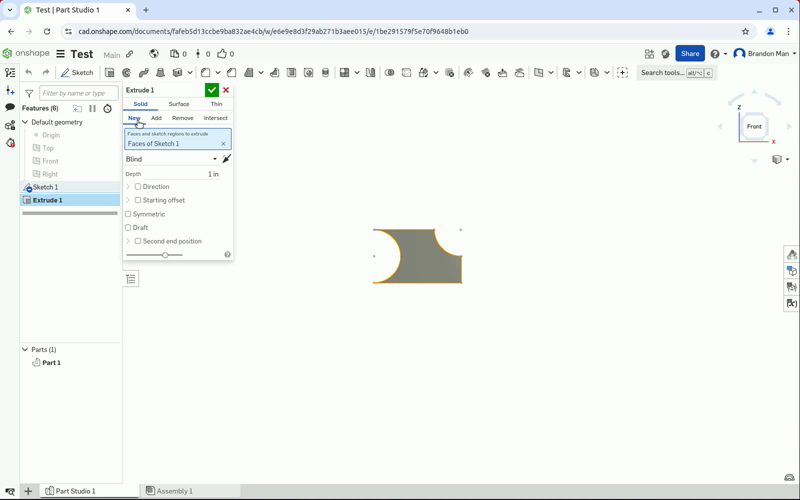
click(137, 120)
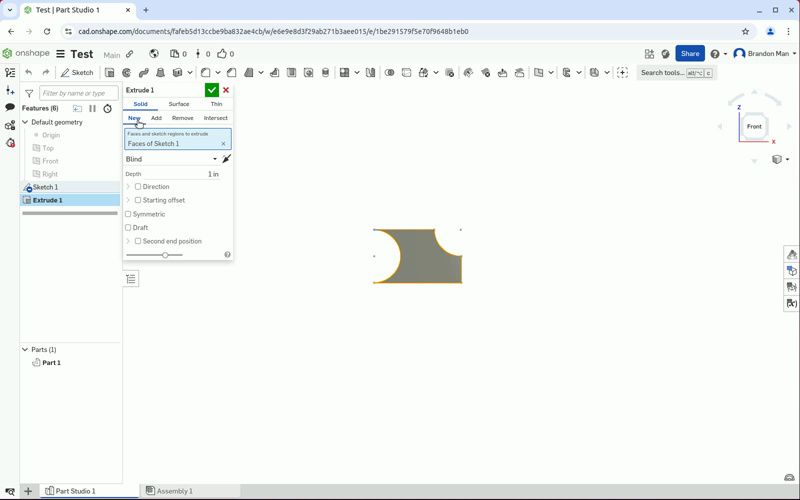
key(tab, 4)
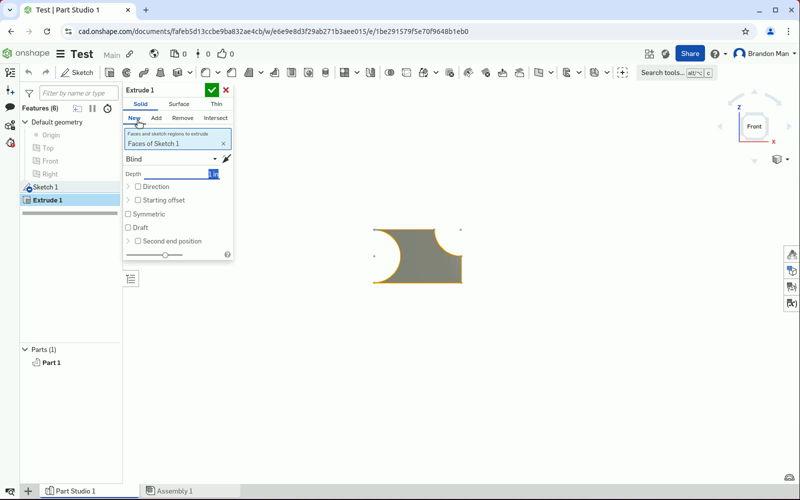
text(4.333)
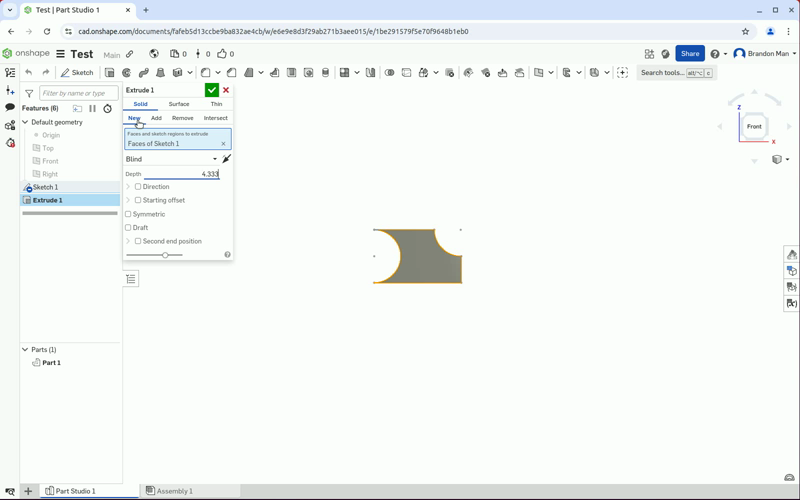
key(enter)
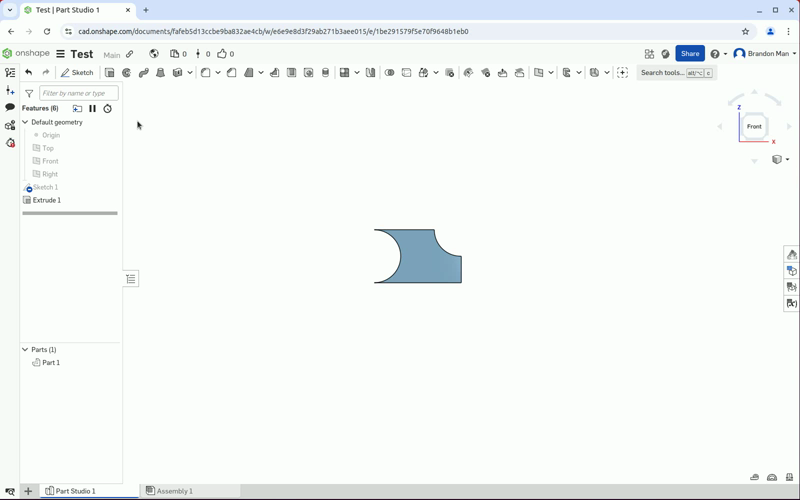
key(shift+h)
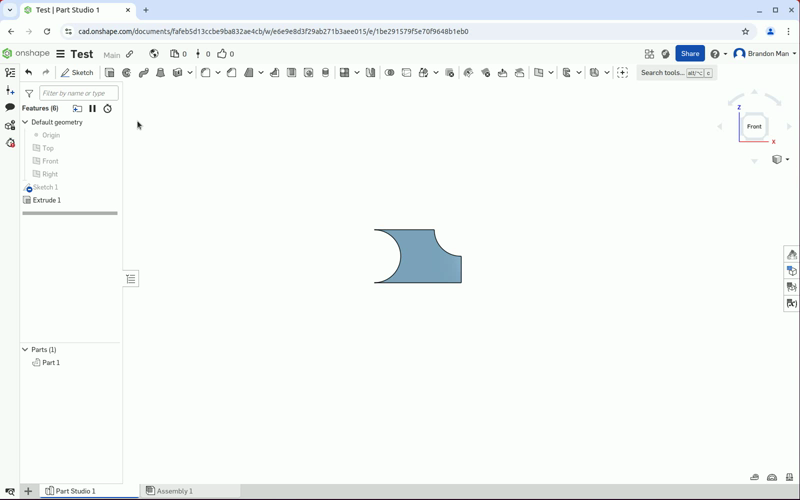
key(shift+h)
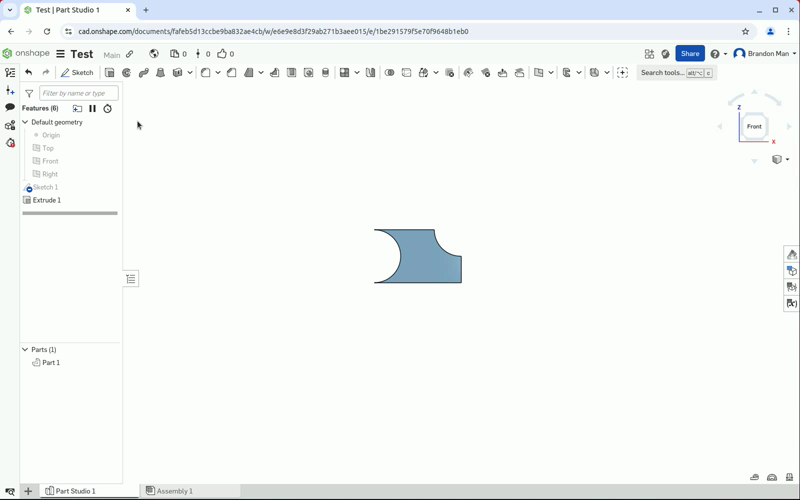
mouse_move(73, 189)
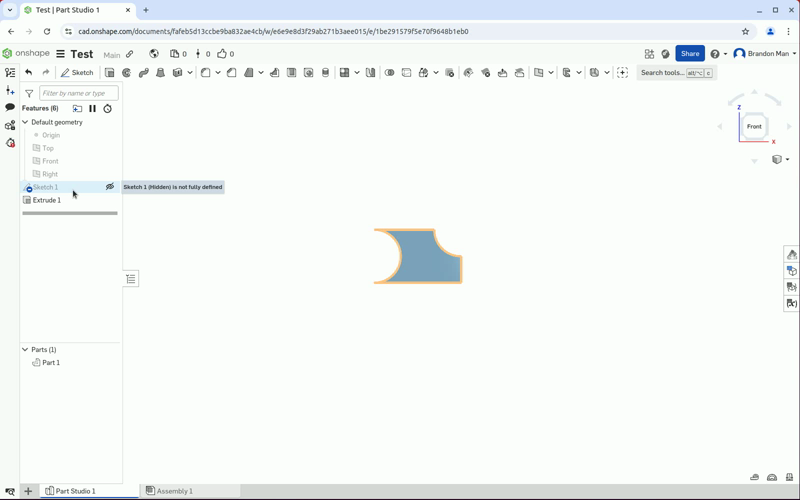
click(73, 189)
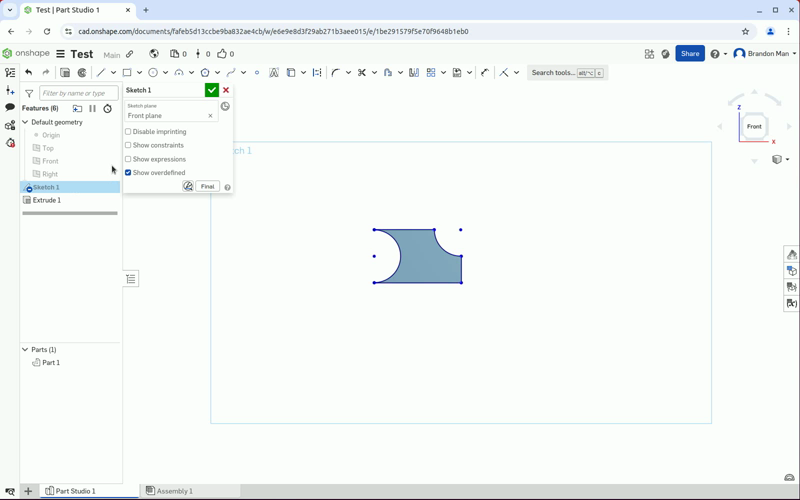
mouse_move(229, 92)
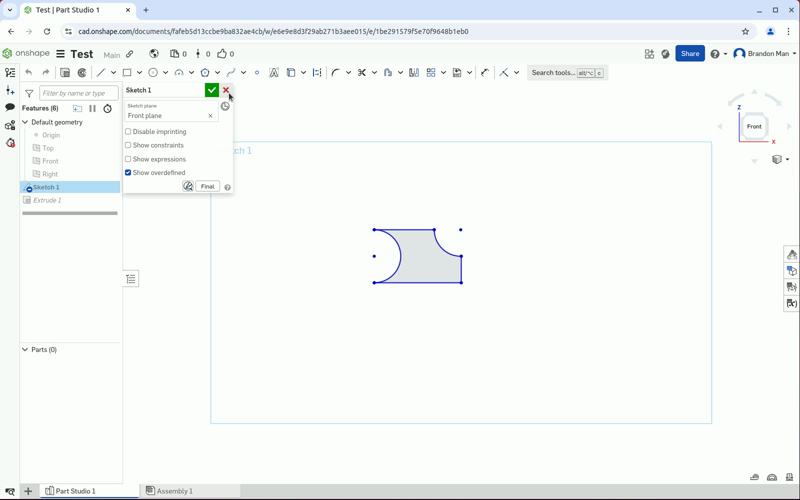
click(229, 92)
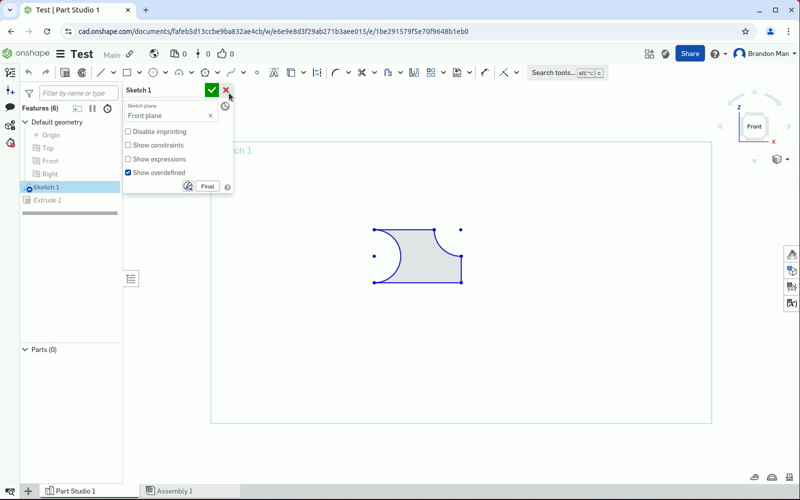
key(shift+s)
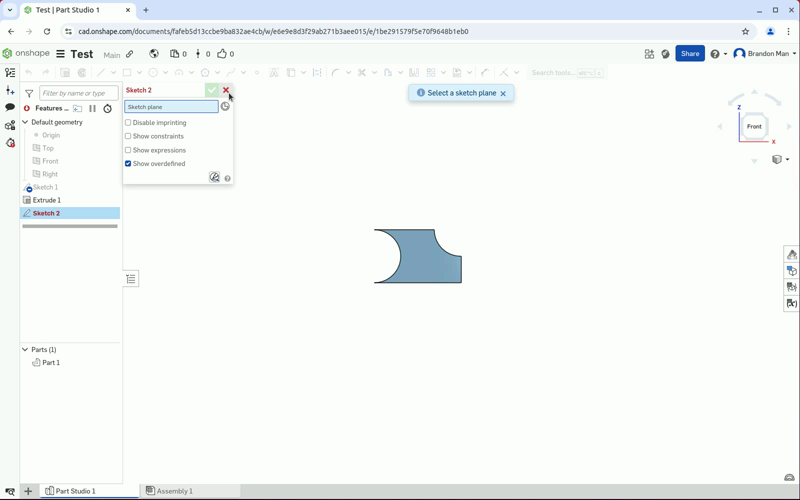
mouse_move(73, 163)
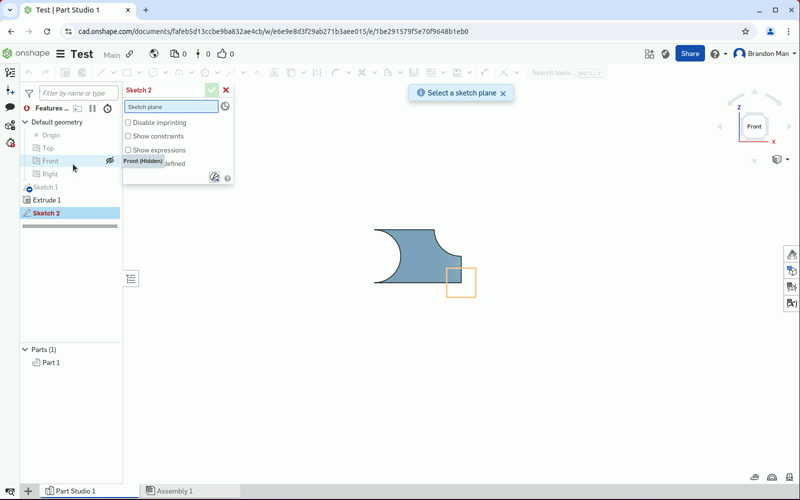
click(73, 163)
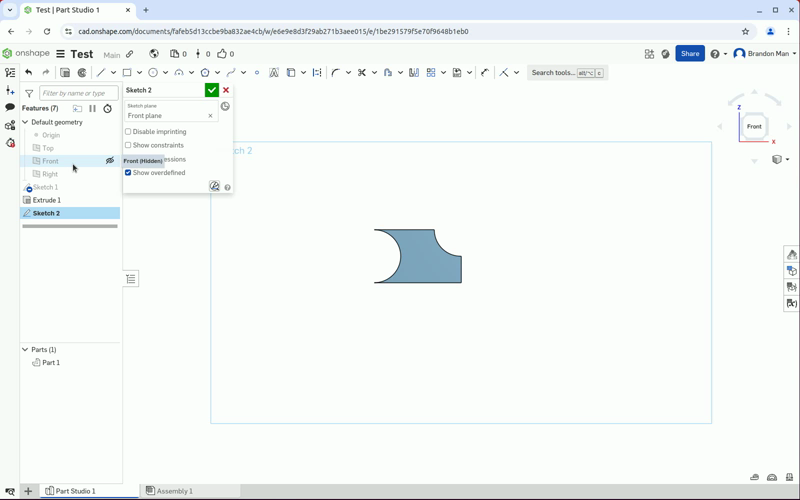
mouse_move(73, 352)
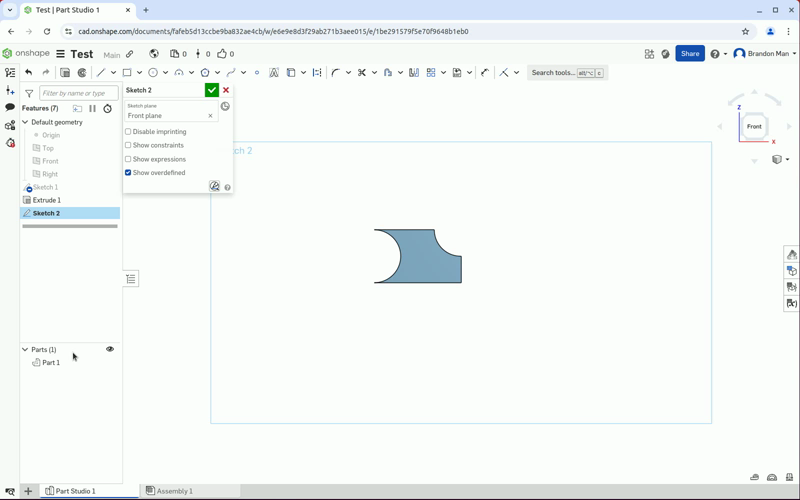
key(y)
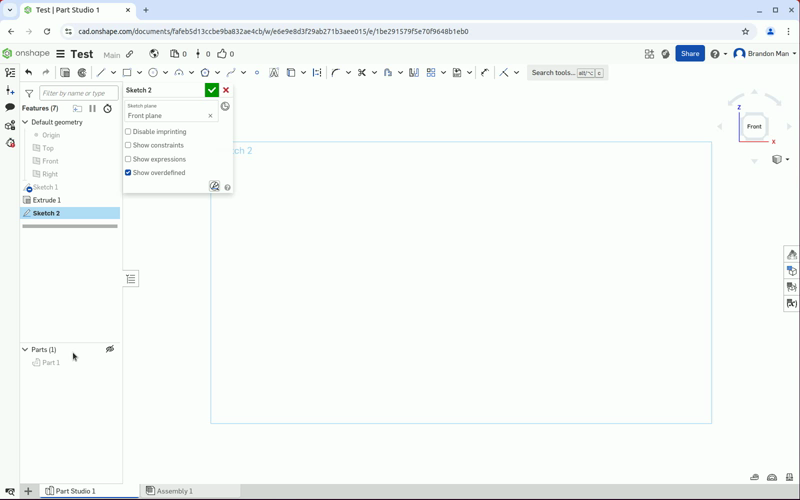
key(l)
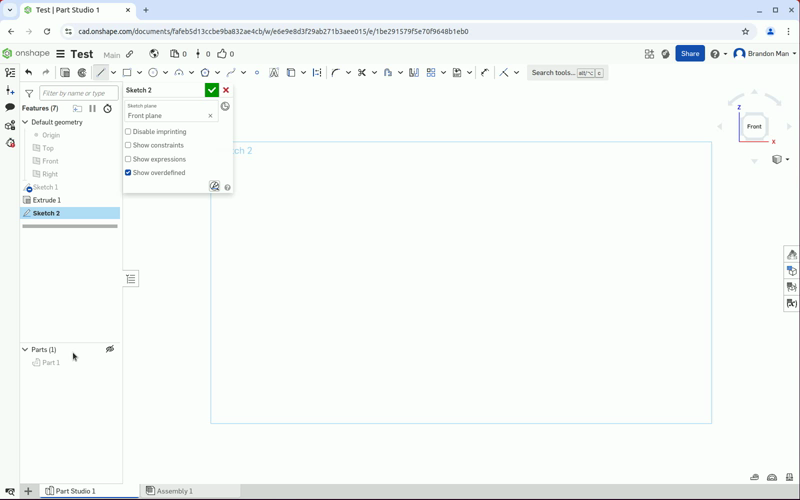
key_down(shift)
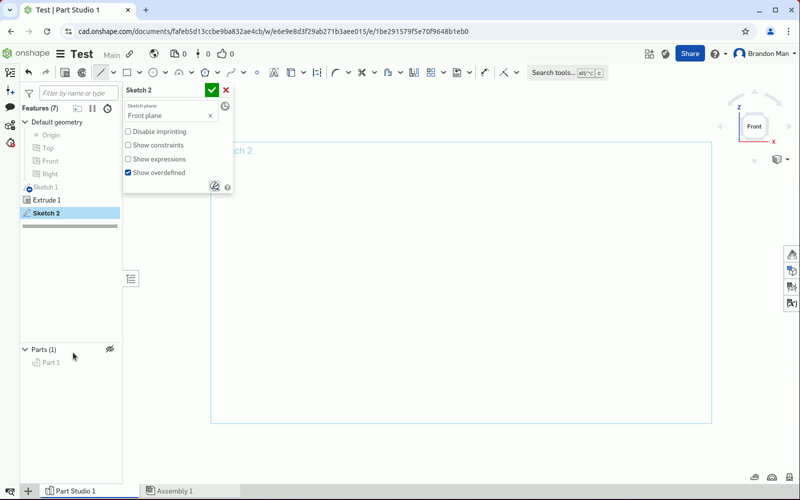
mouse_move(374, 282)
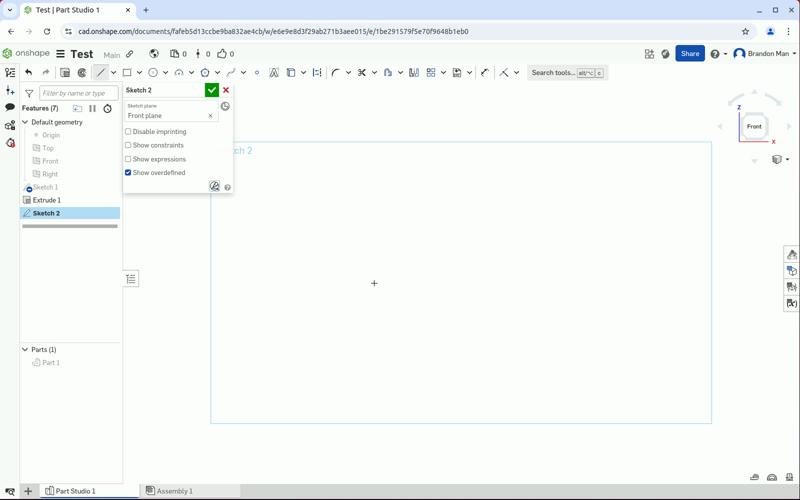
click(374, 282)
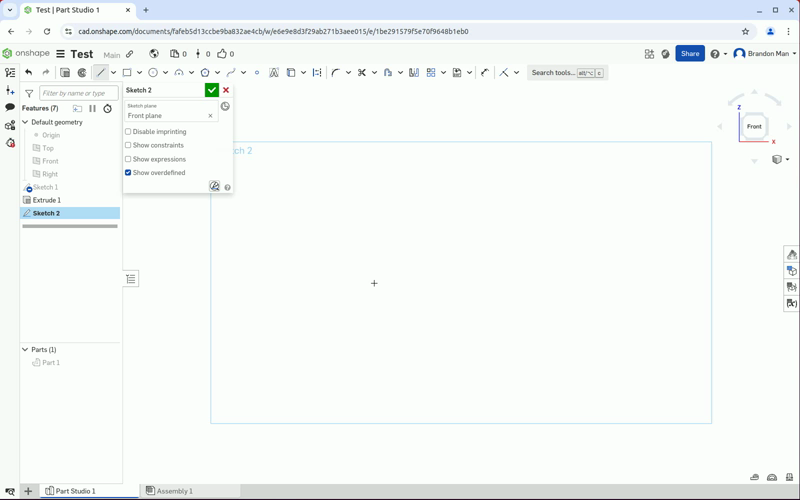
key_up(shift)
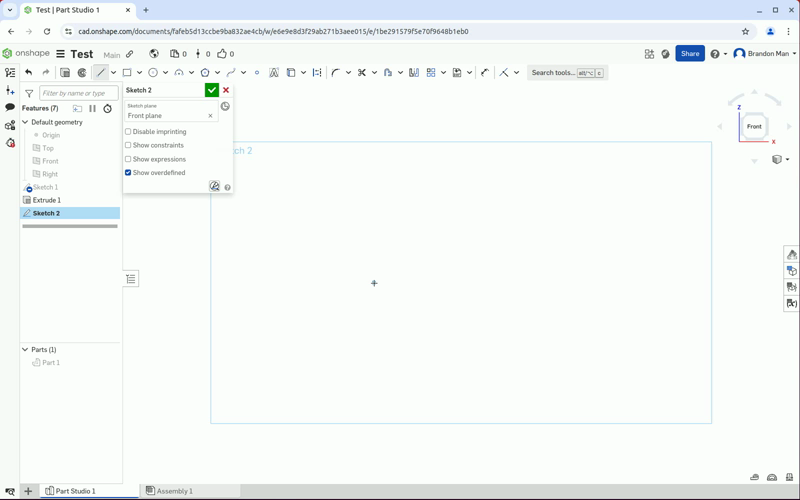
key_down(shift)
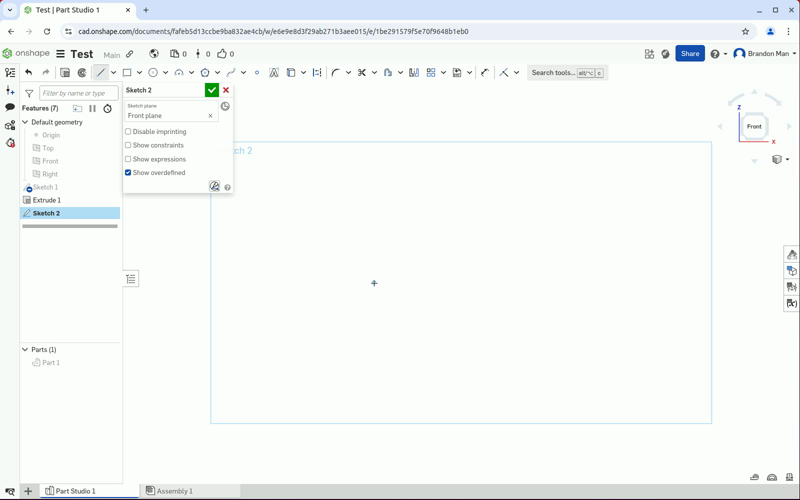
mouse_move(404, 282)
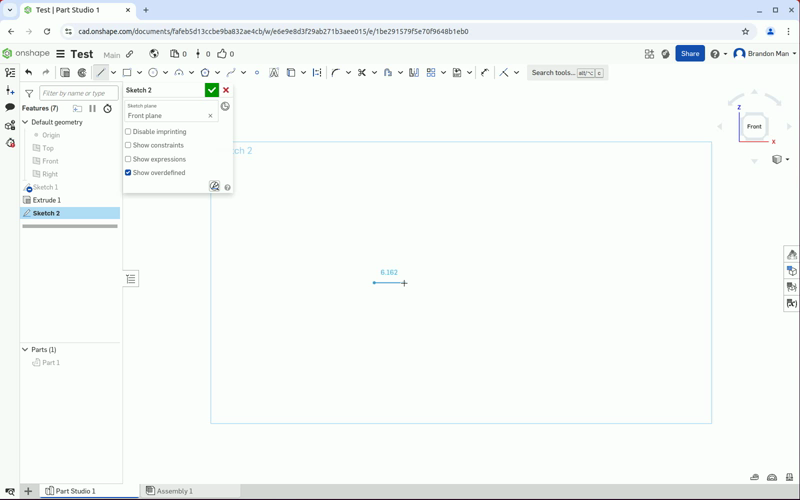
mouse_move(374, 267)
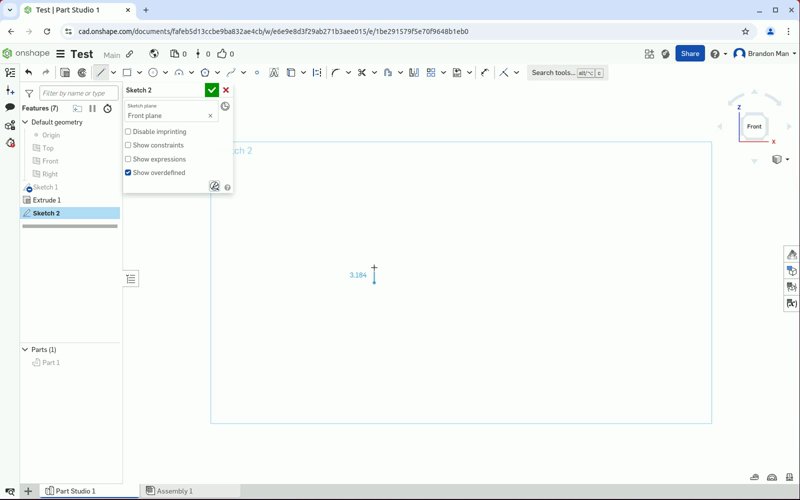
click(374, 267)
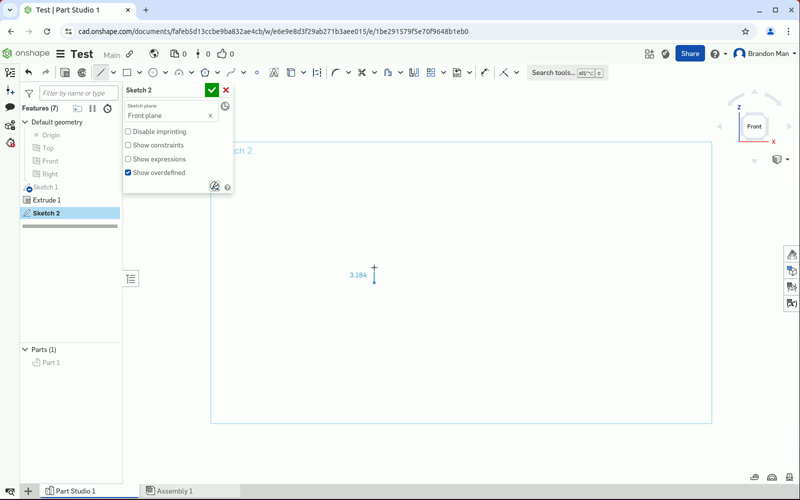
key_up(shift)
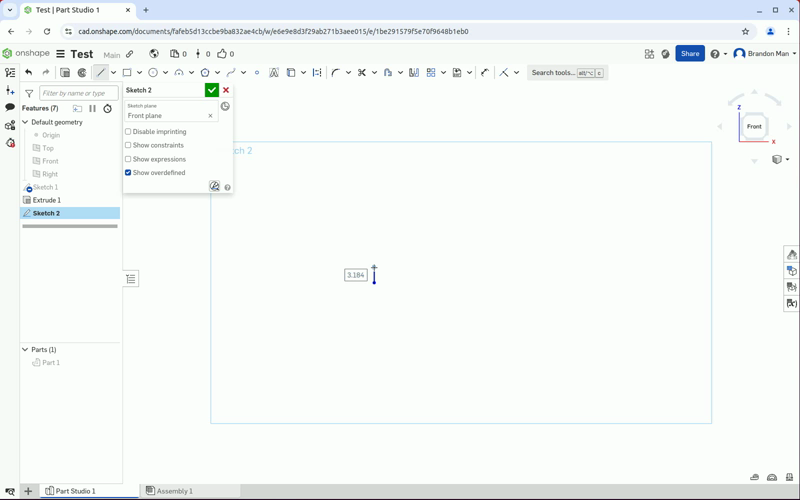
key(esc)
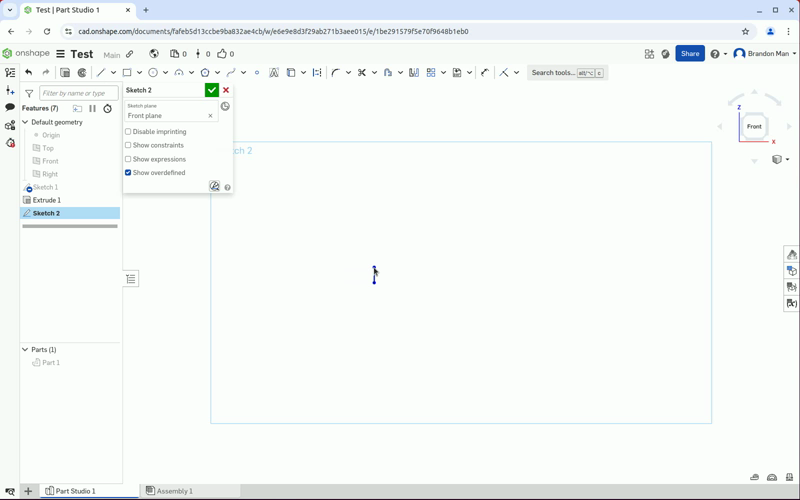
key(a)
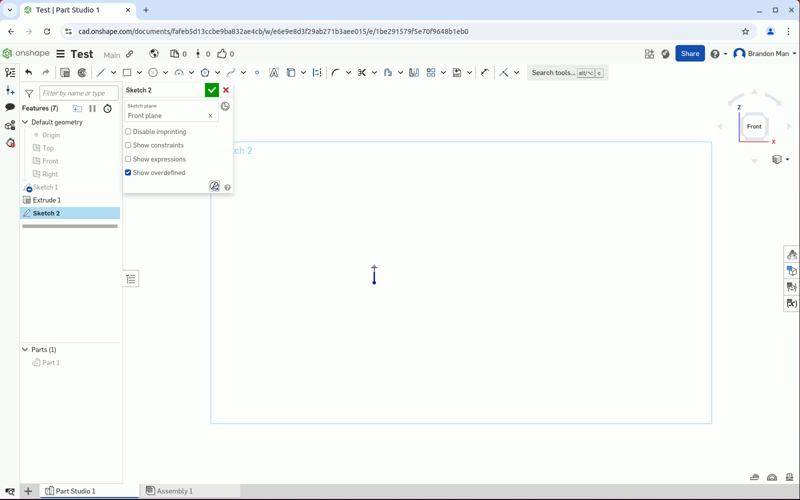
mouse_move(374, 267)
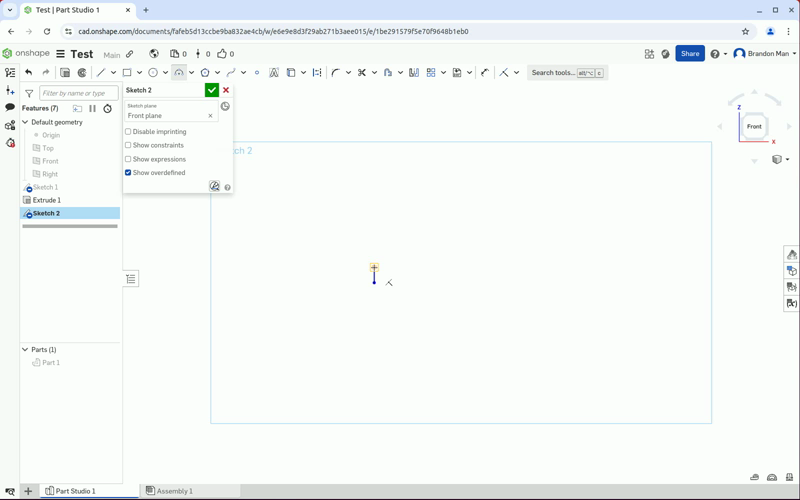
click(374, 267)
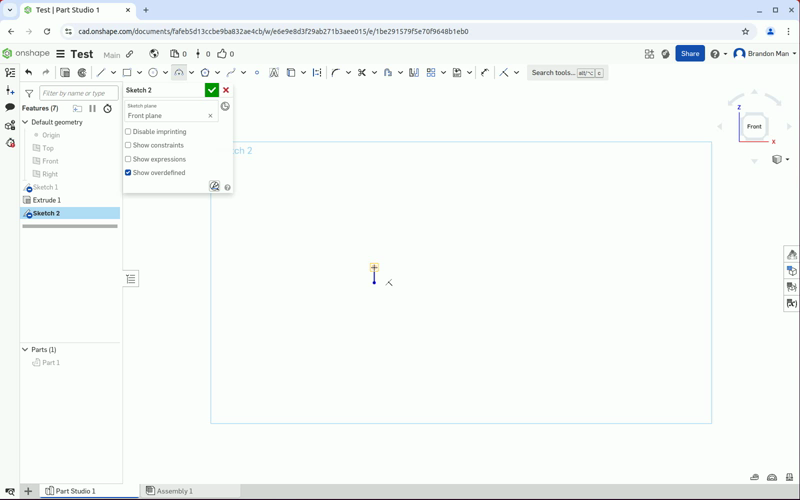
key_down(shift)
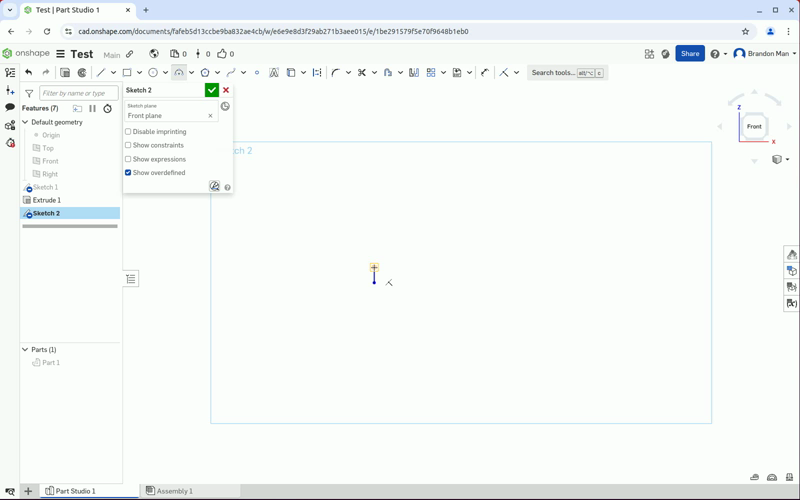
mouse_move(374, 245)
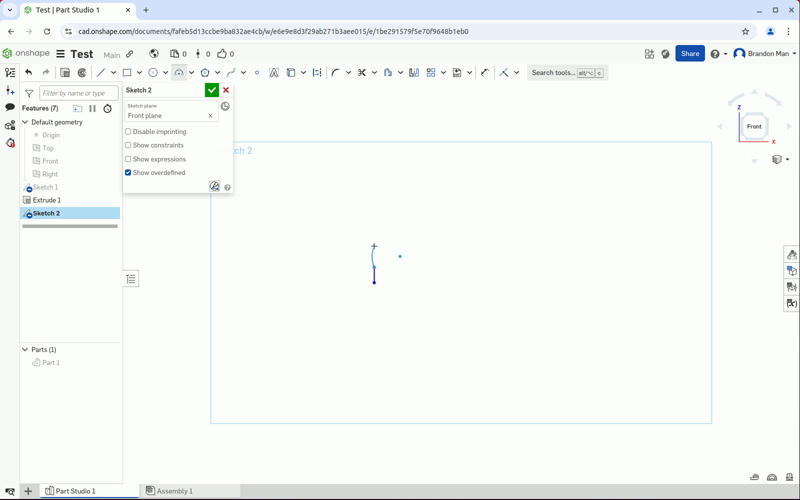
click(374, 245)
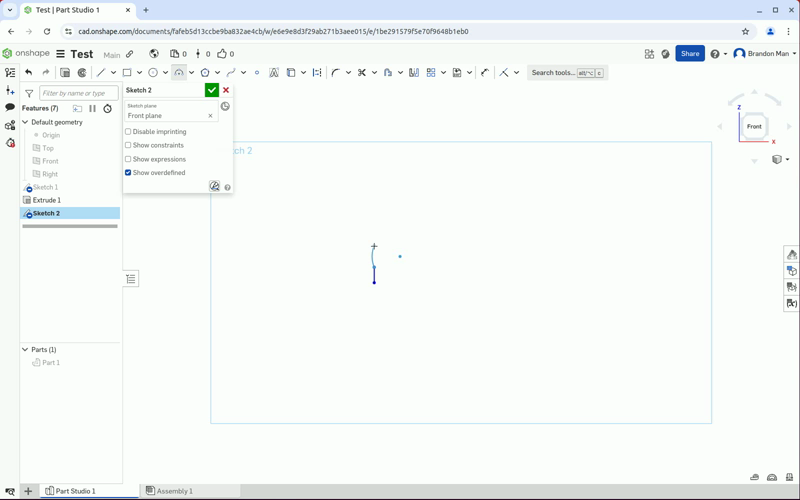
mouse_move(363, 256)
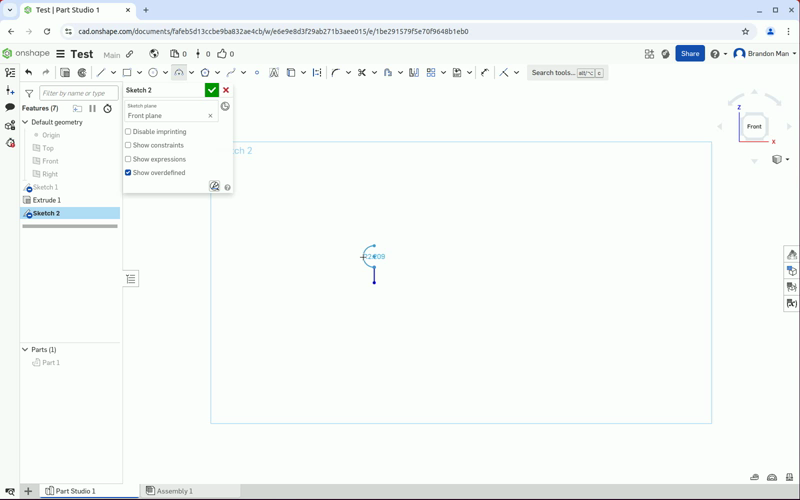
click(363, 256)
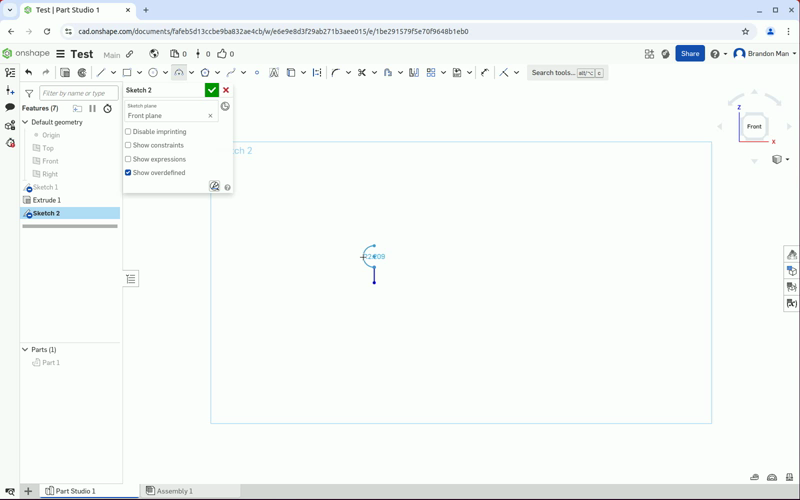
key_up(shift)
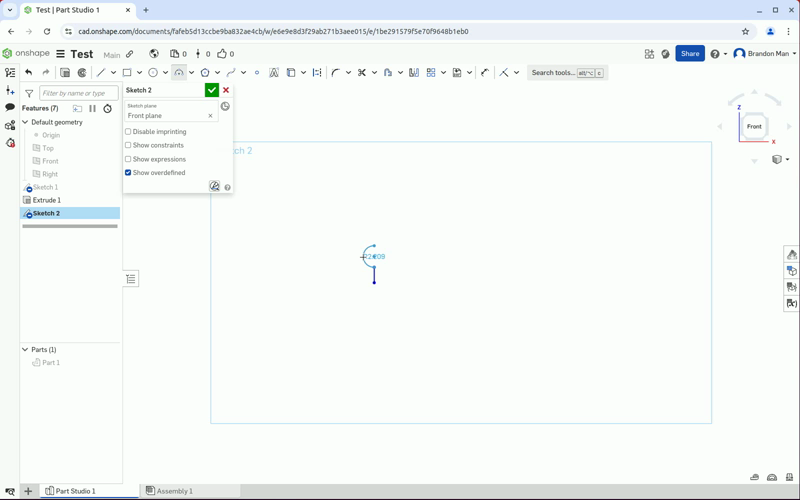
key(esc)
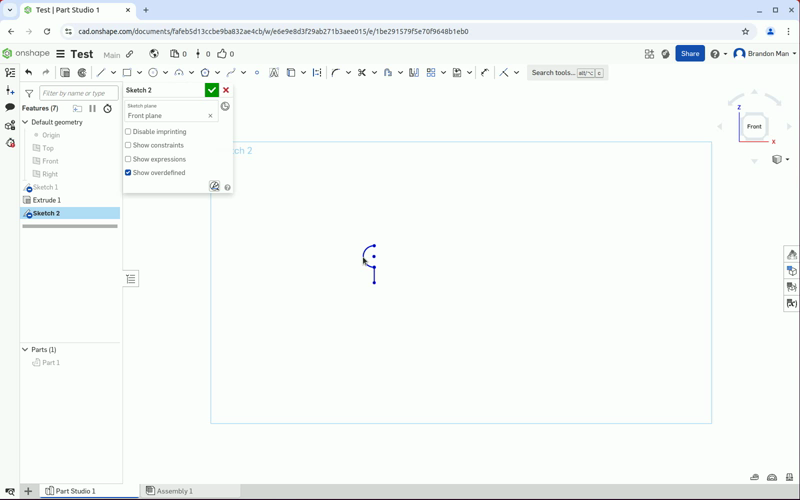
key(l)
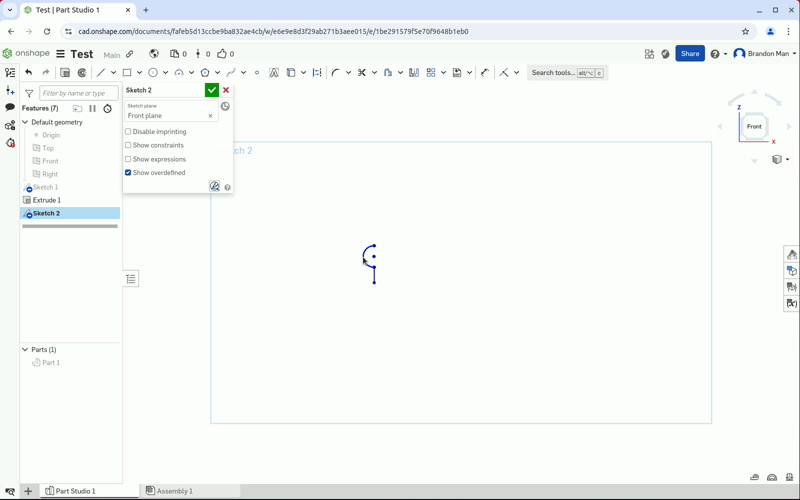
mouse_move(374, 245)
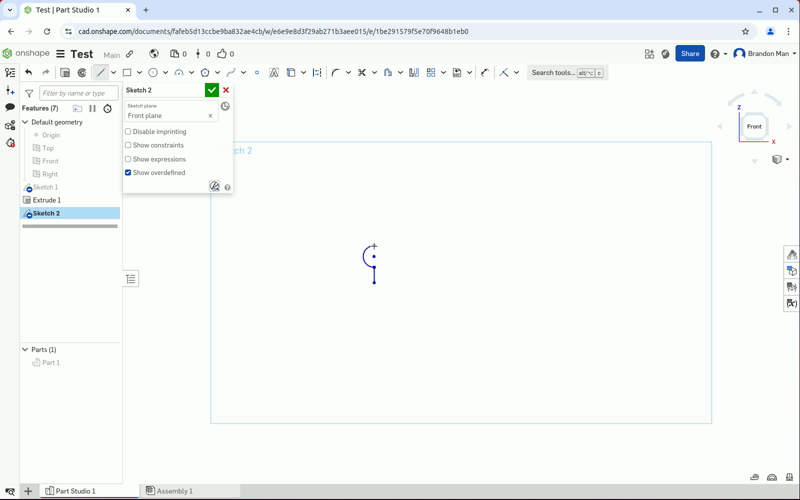
click(374, 245)
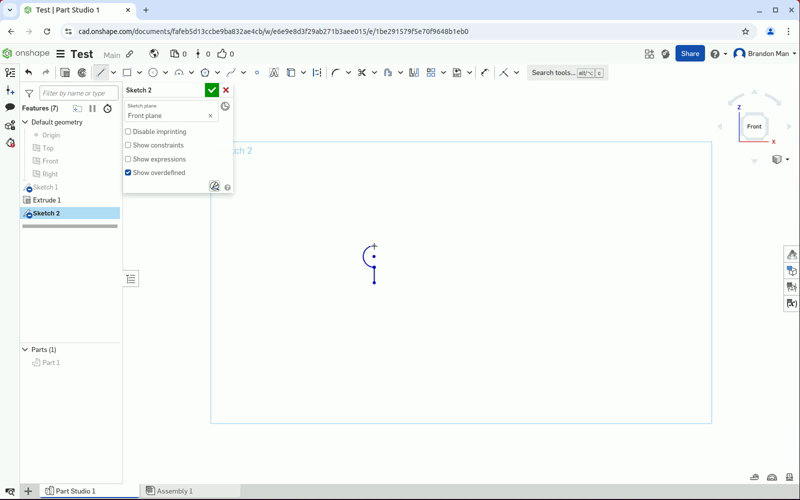
key_down(shift)
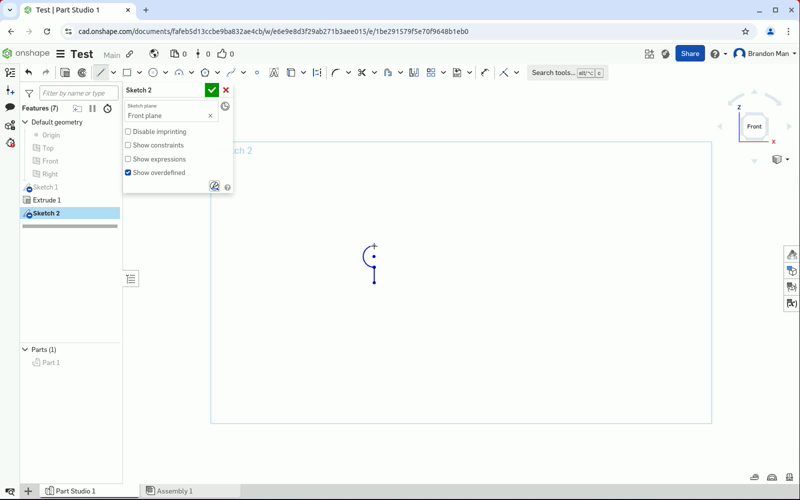
mouse_move(404, 245)
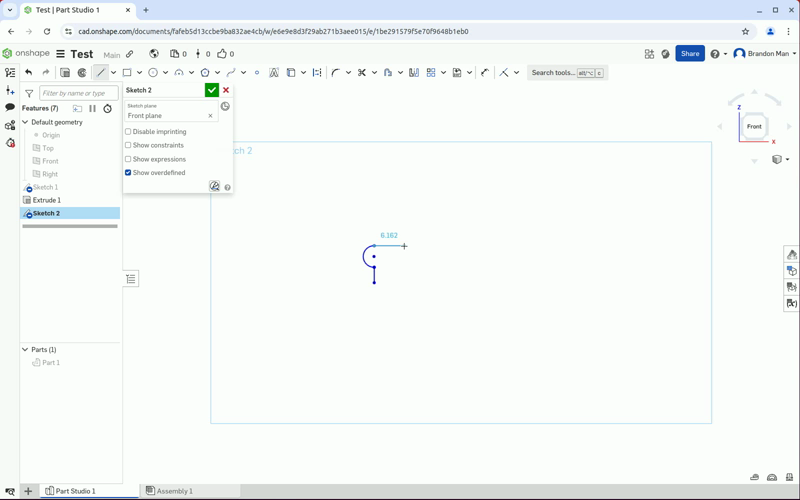
mouse_move(374, 229)
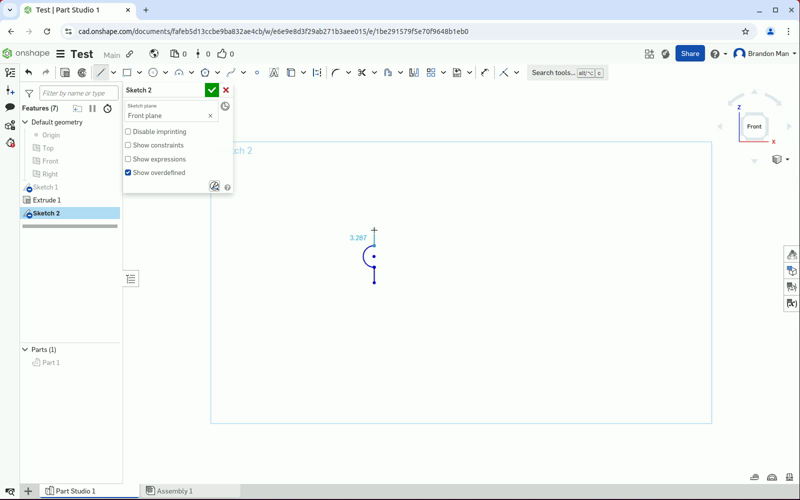
click(374, 229)
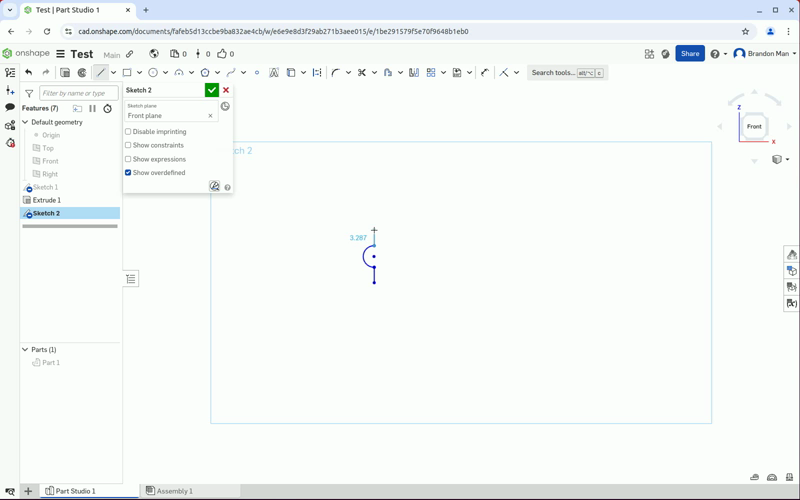
key_up(shift)
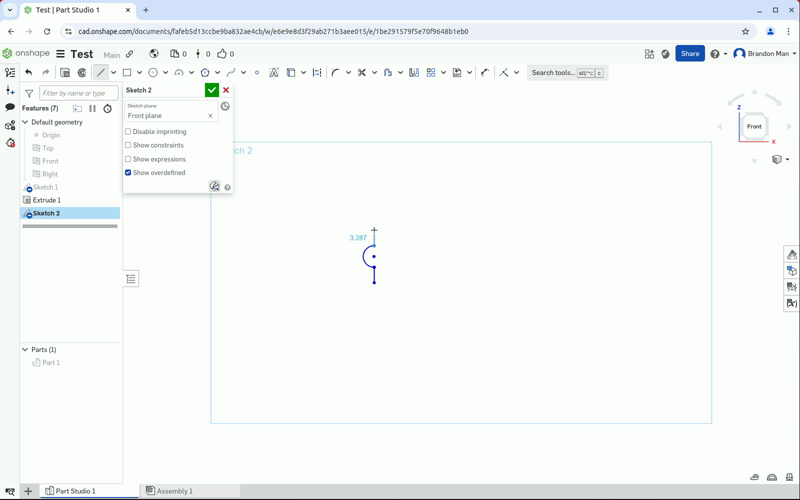
key(esc)
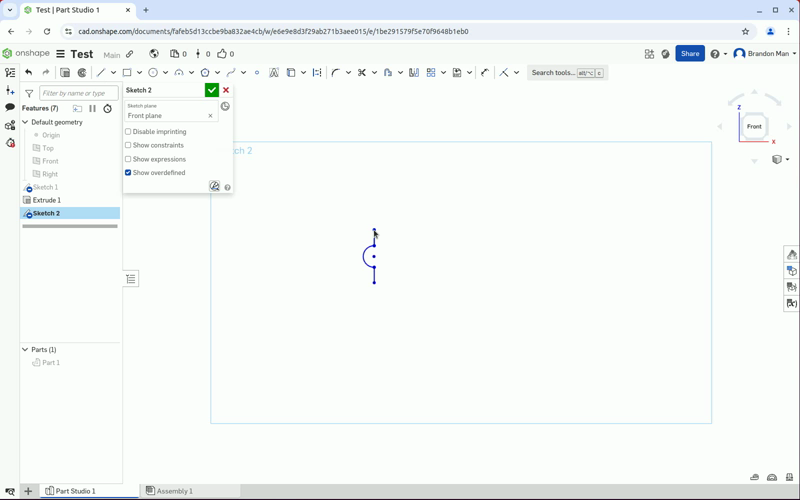
key(a)
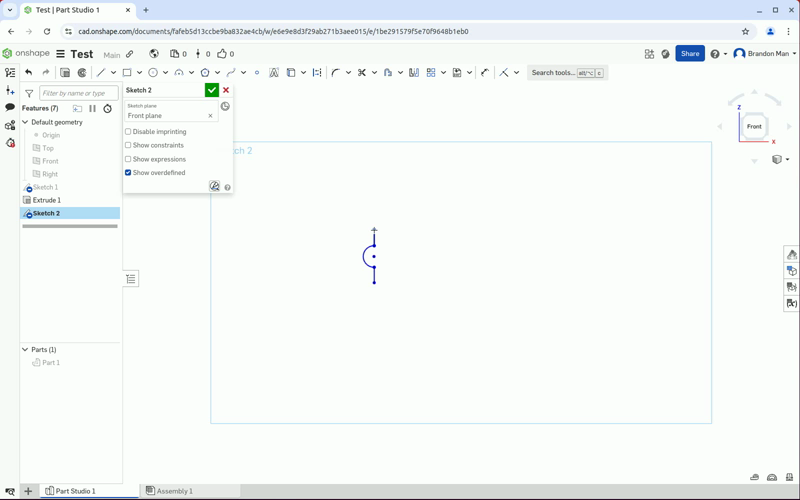
mouse_move(374, 229)
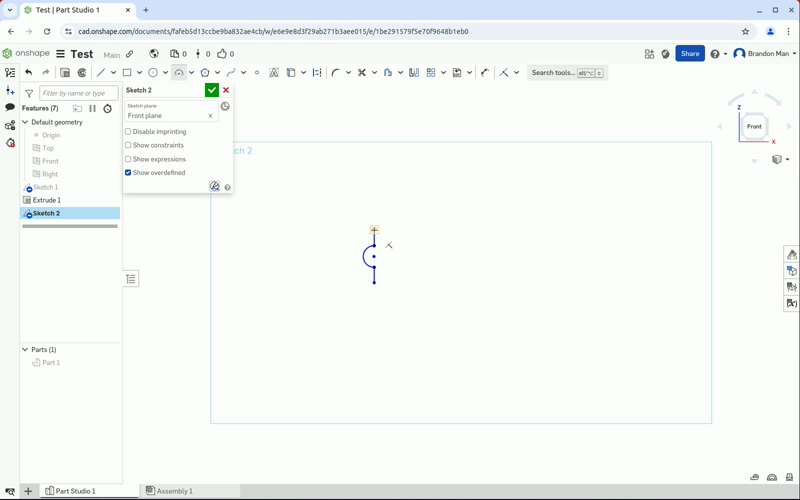
click(374, 229)
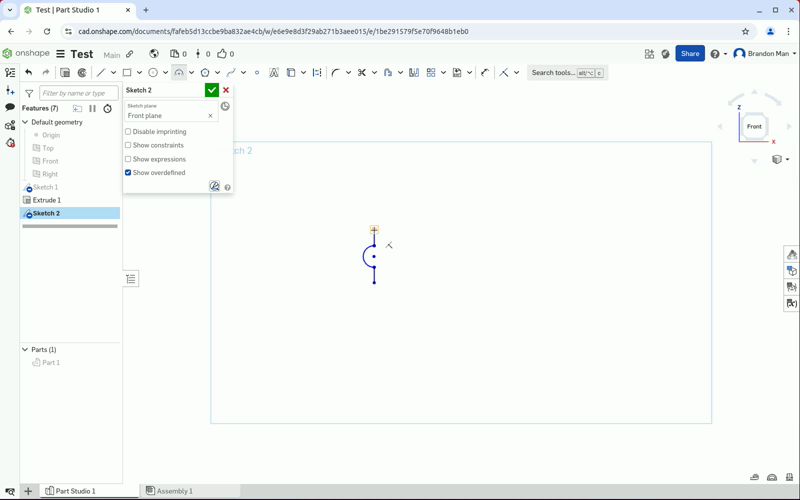
mouse_move(374, 282)
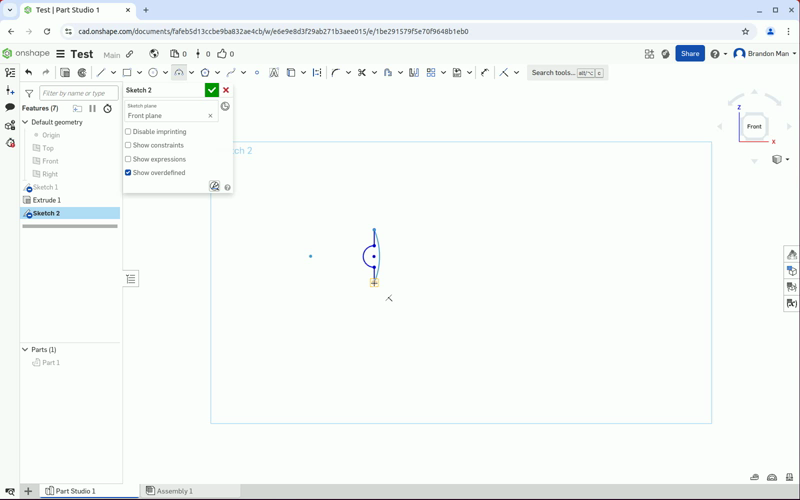
click(374, 282)
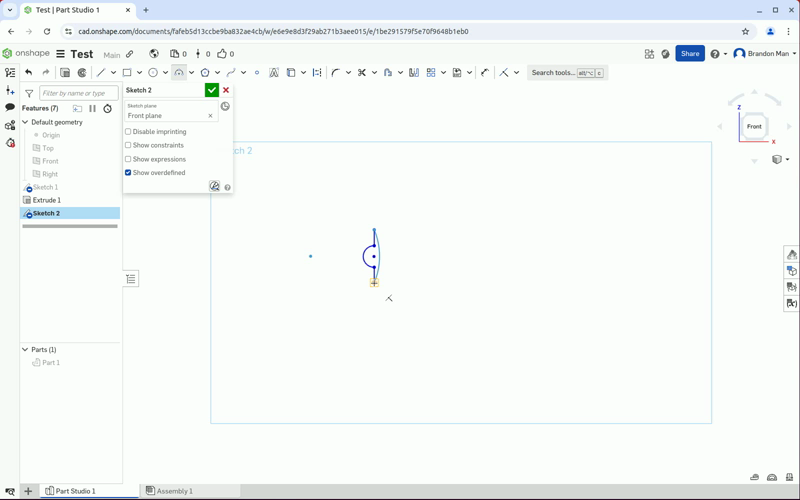
key_down(shift)
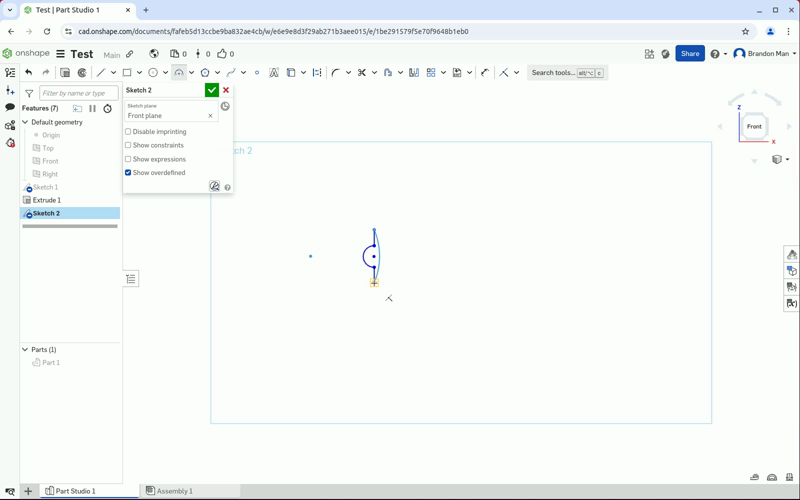
mouse_move(347, 256)
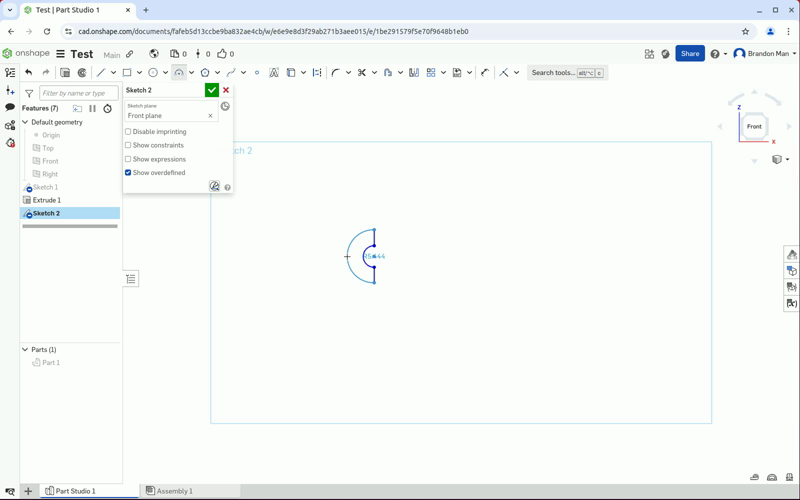
click(347, 256)
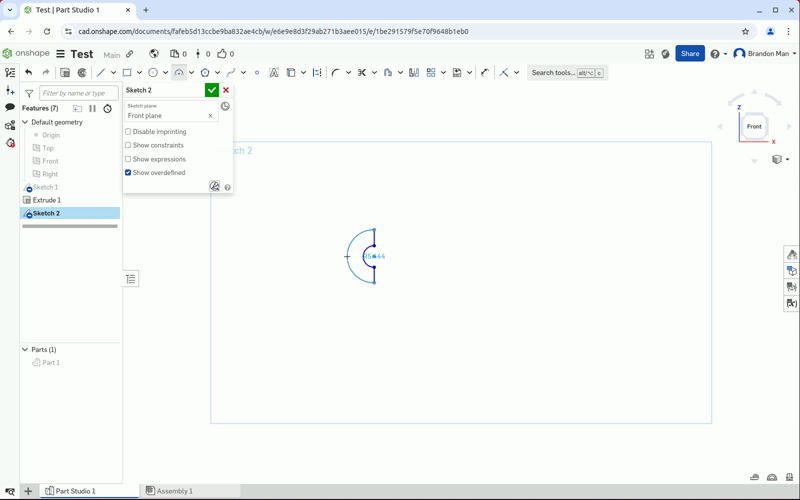
key_up(shift)
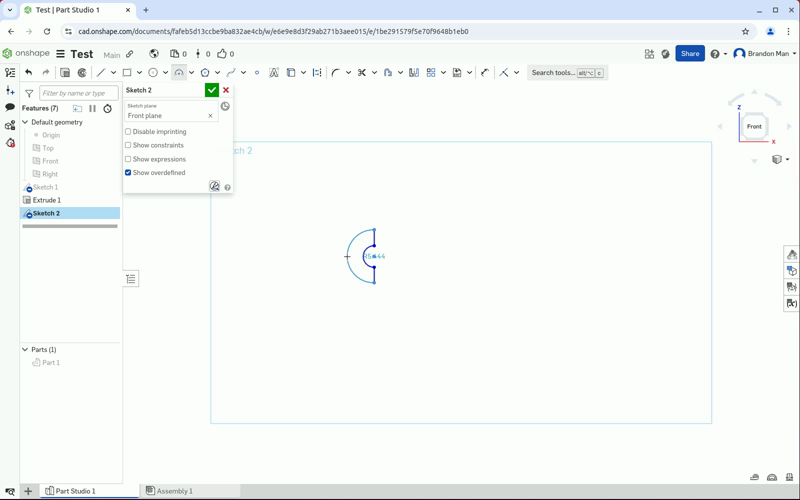
key(esc)
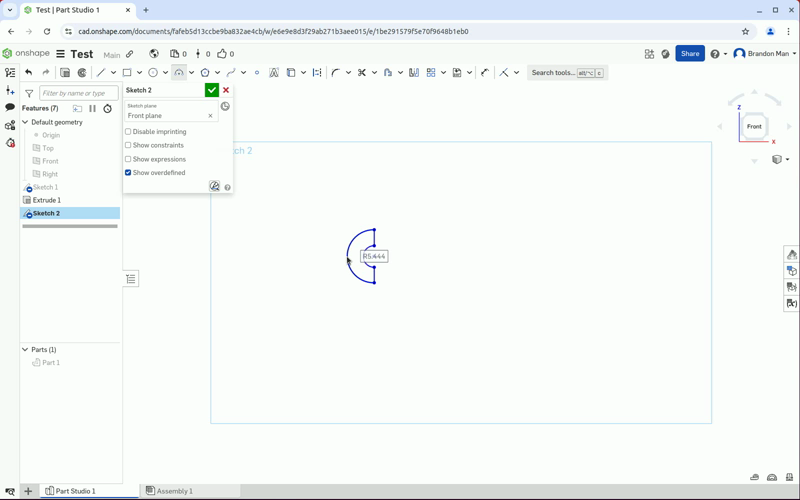
mouse_move(368, 268)
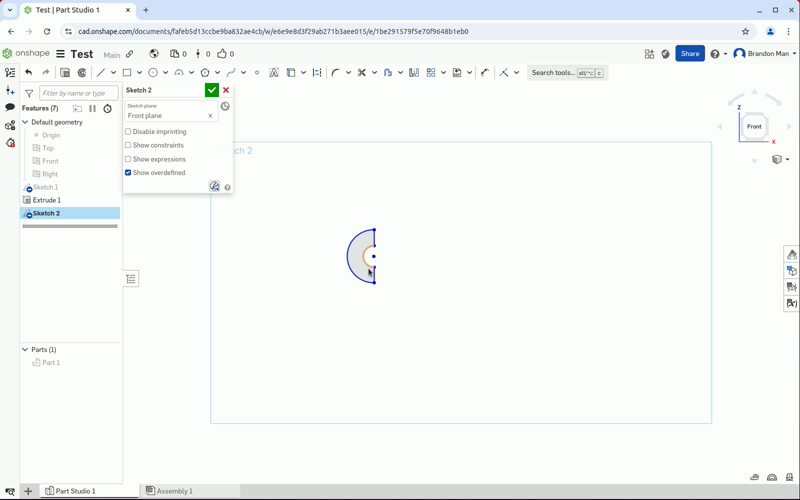
scroll(6)
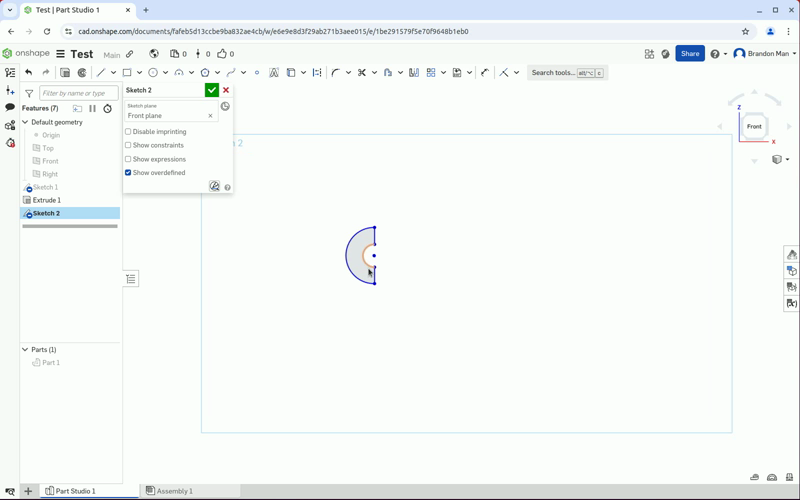
scroll(6)
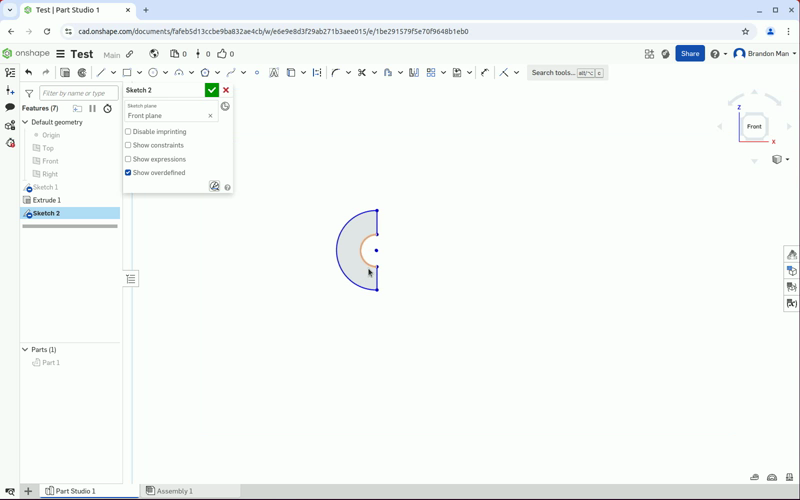
scroll(6)
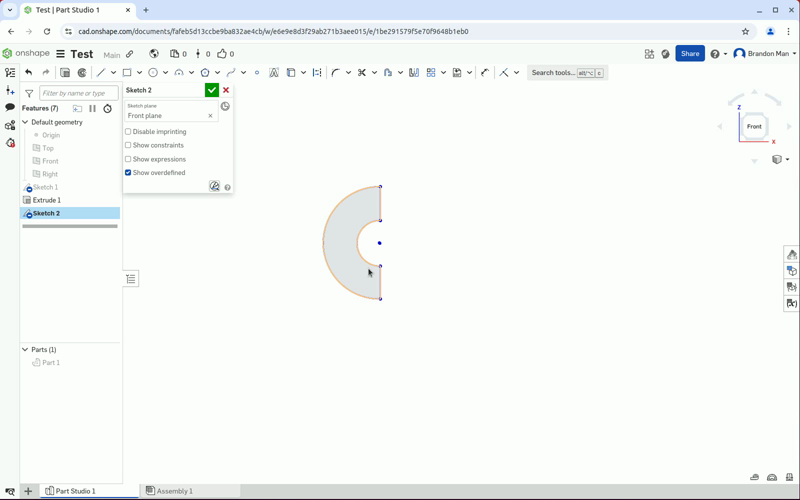
scroll(6)
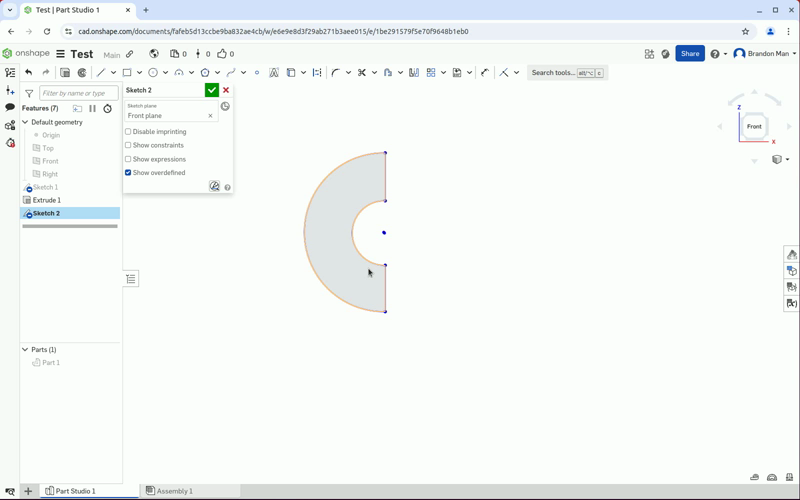
scroll(6)
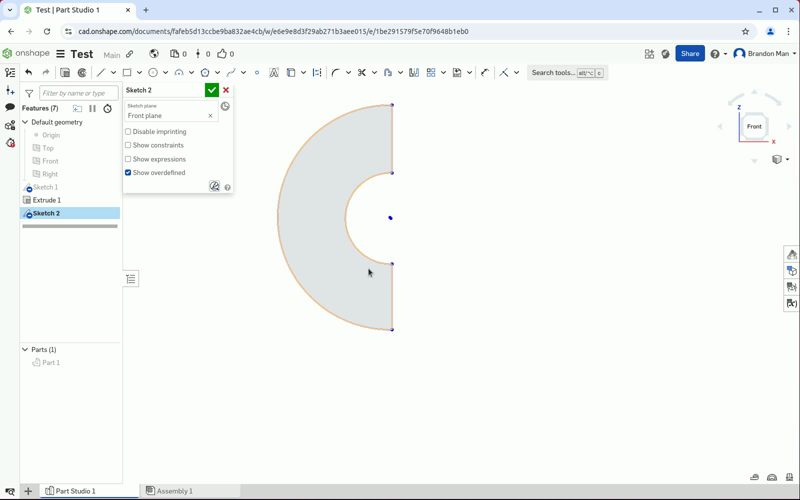
scroll(6)
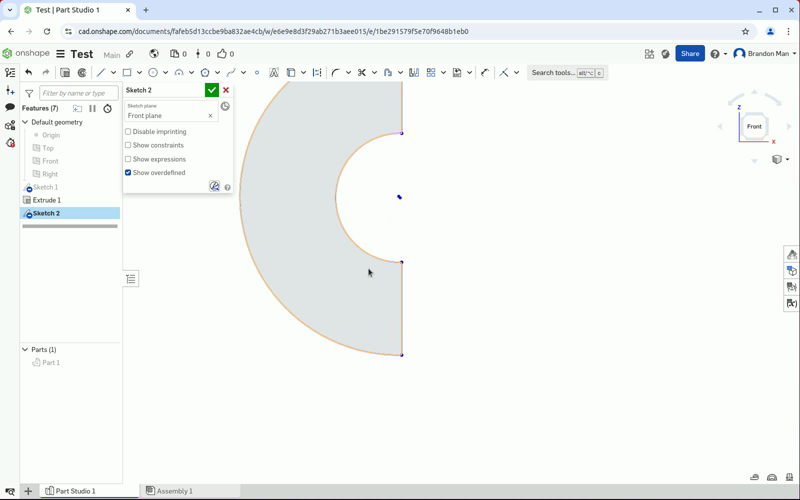
scroll(6)
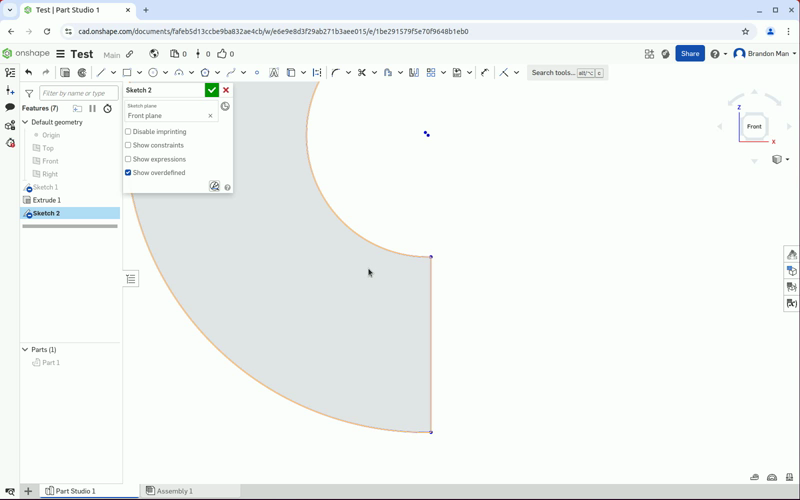
click(368, 268)
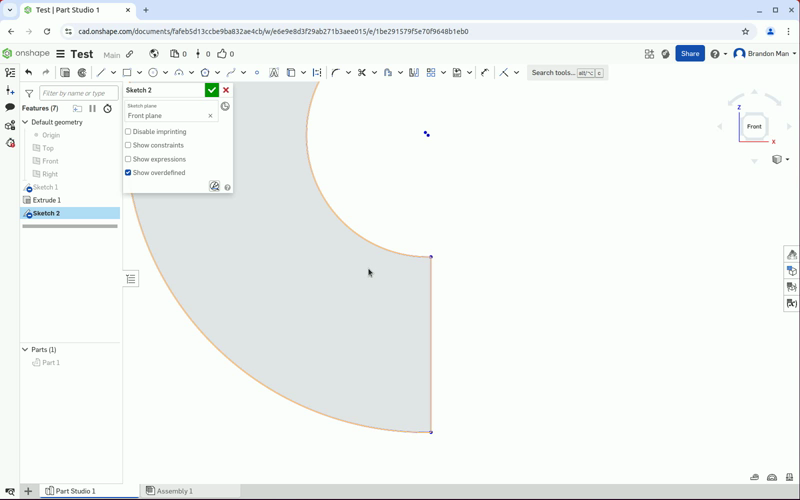
scroll(-6)
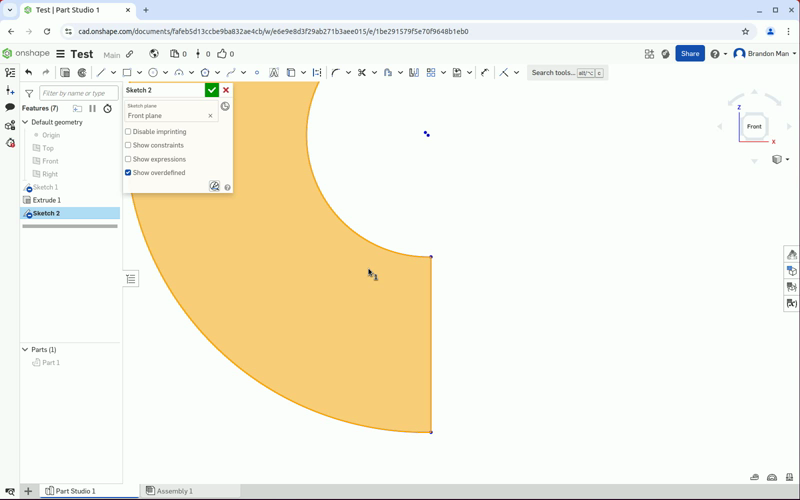
scroll(-6)
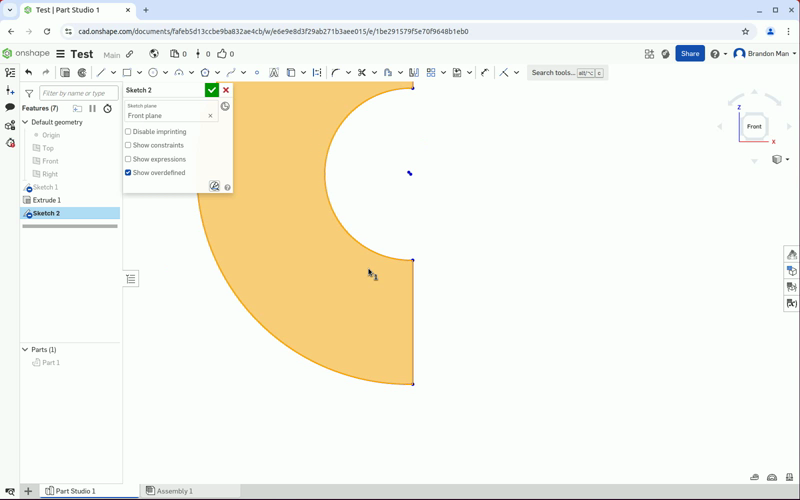
scroll(-6)
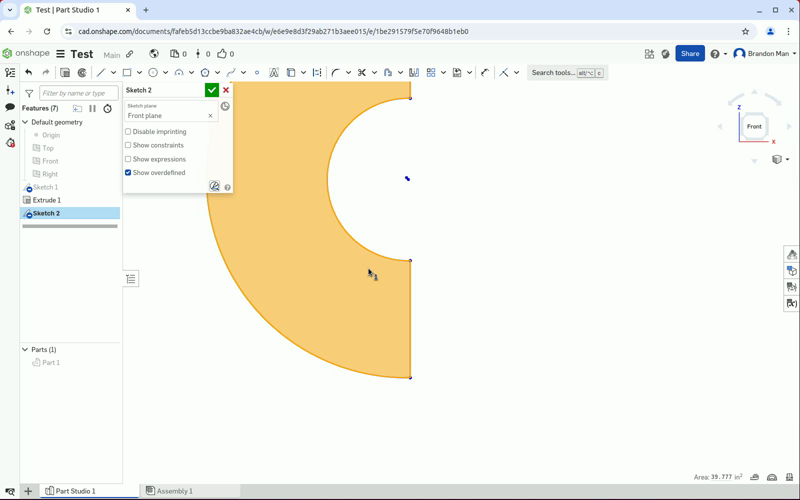
scroll(-6)
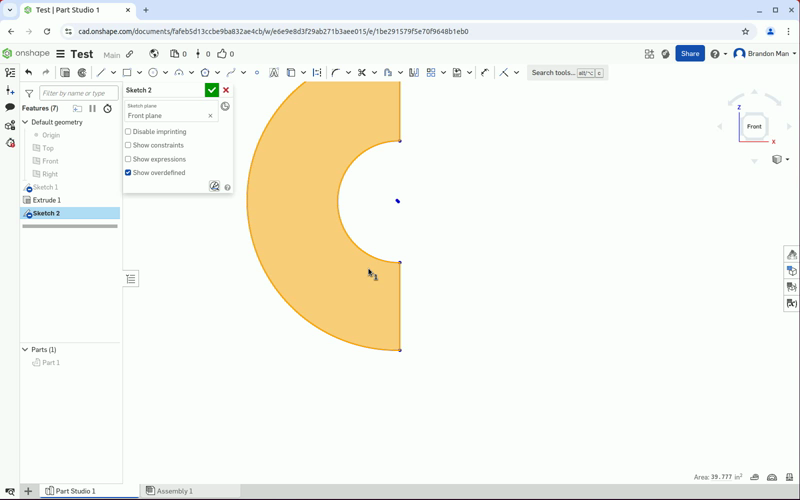
scroll(-6)
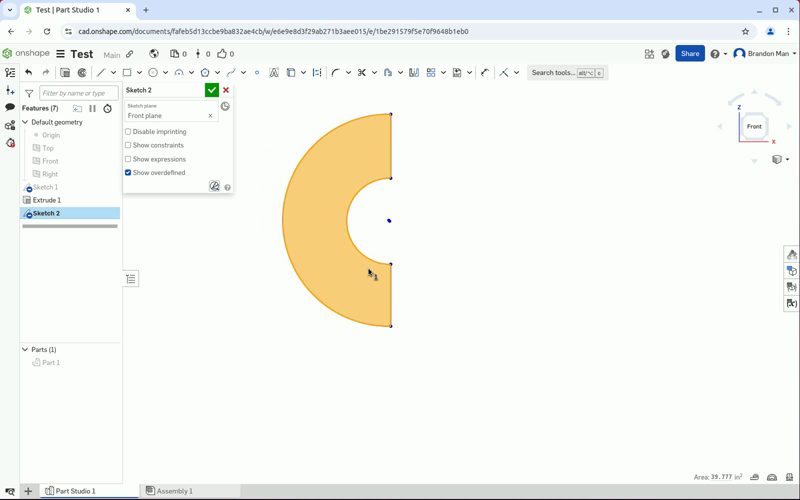
scroll(-6)
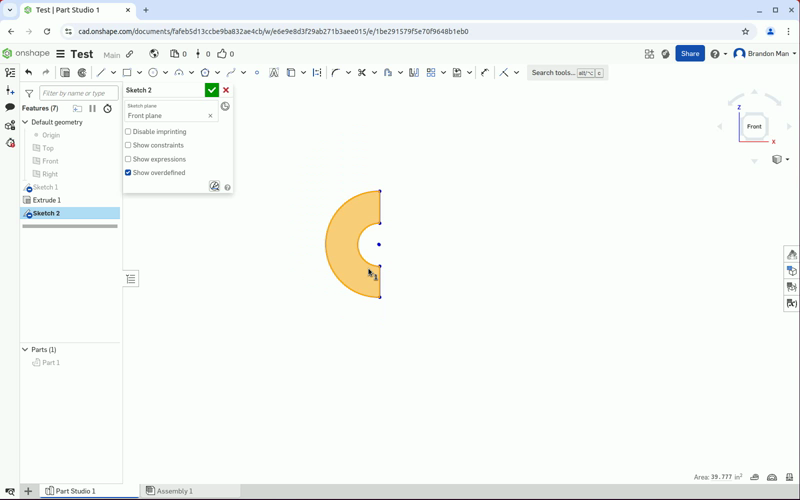
scroll(-6)
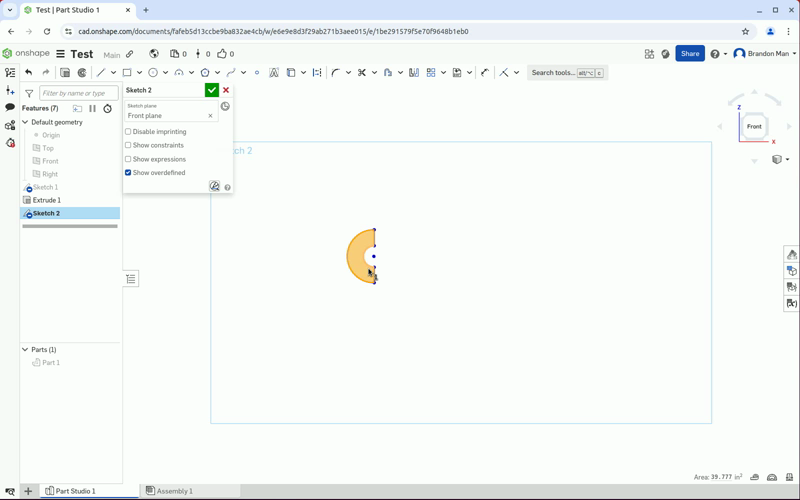
mouse_move(73, 352)
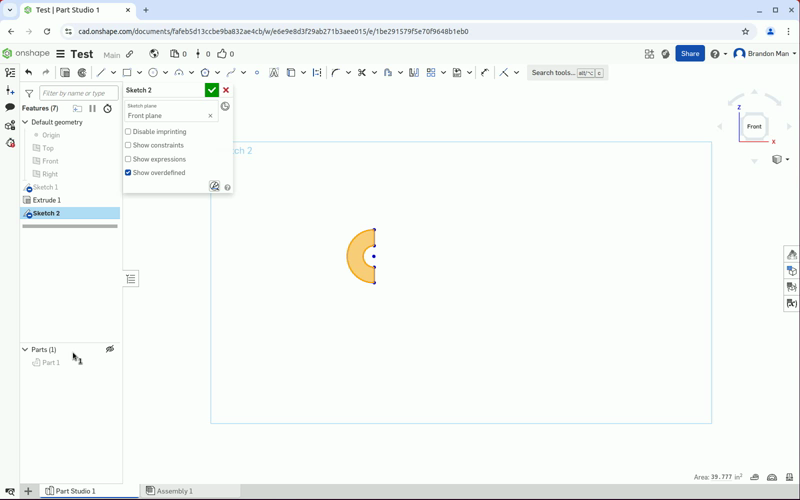
key(shift+y)
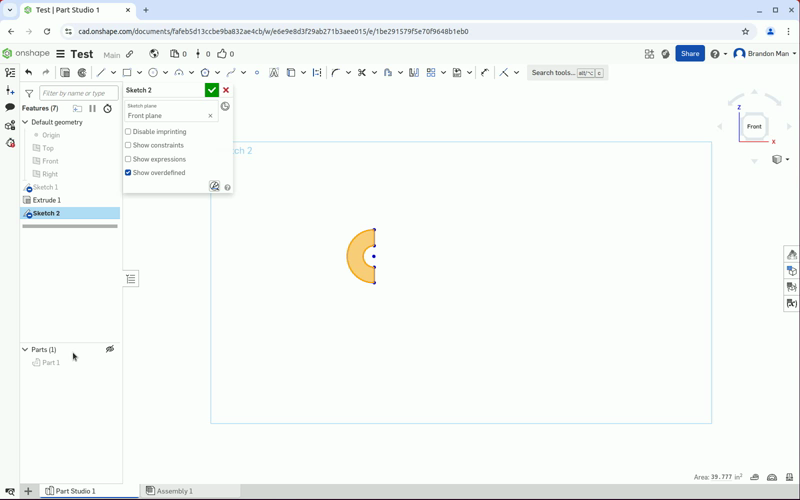
key(shift+e)
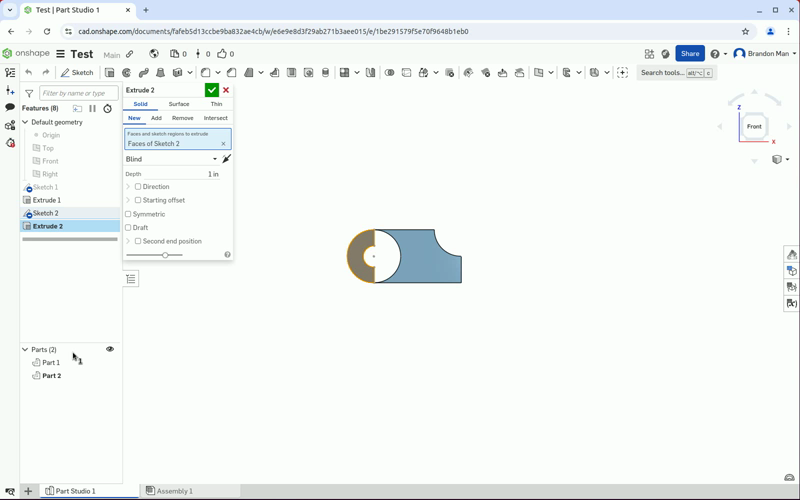
mouse_move(143, 106)
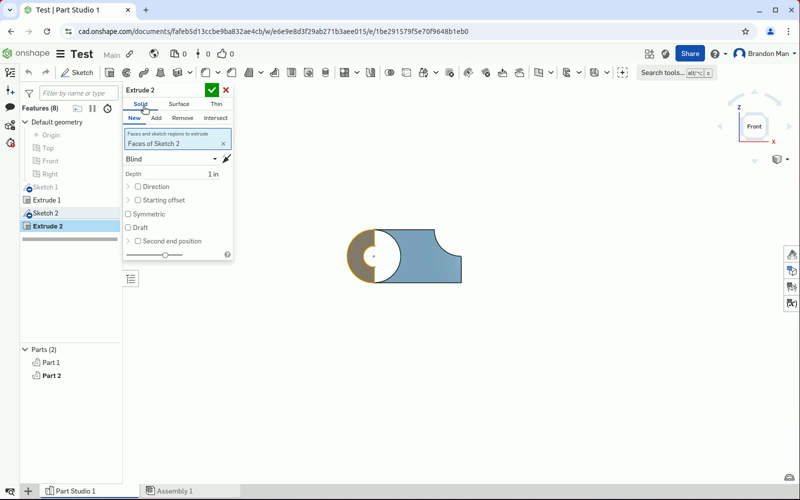
click(143, 106)
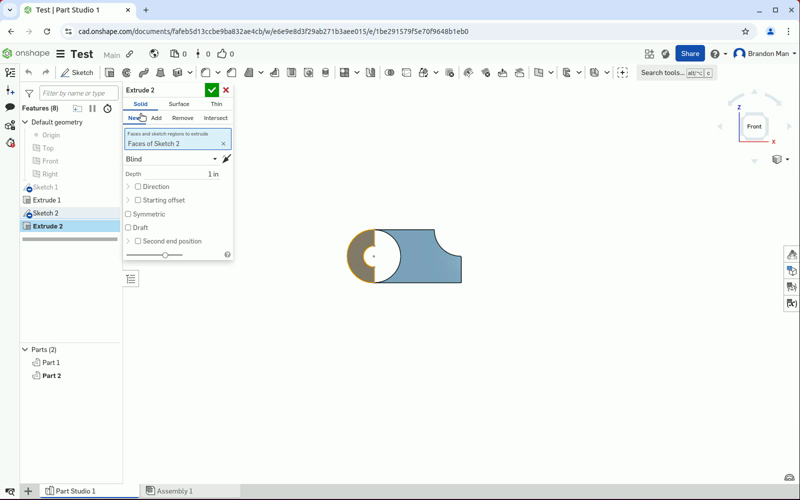
mouse_move(137, 120)
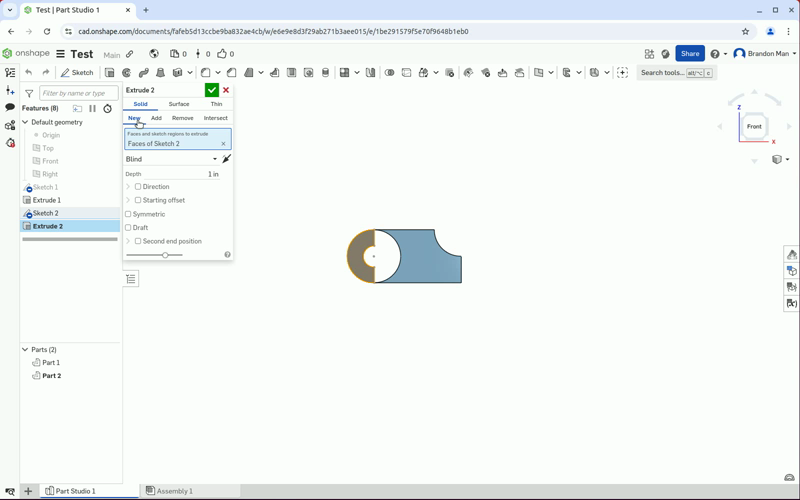
click(137, 120)
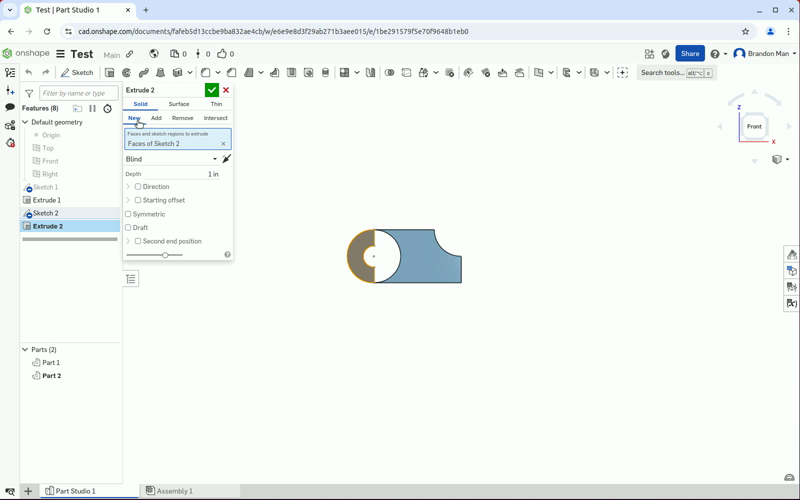
key(tab, 4)
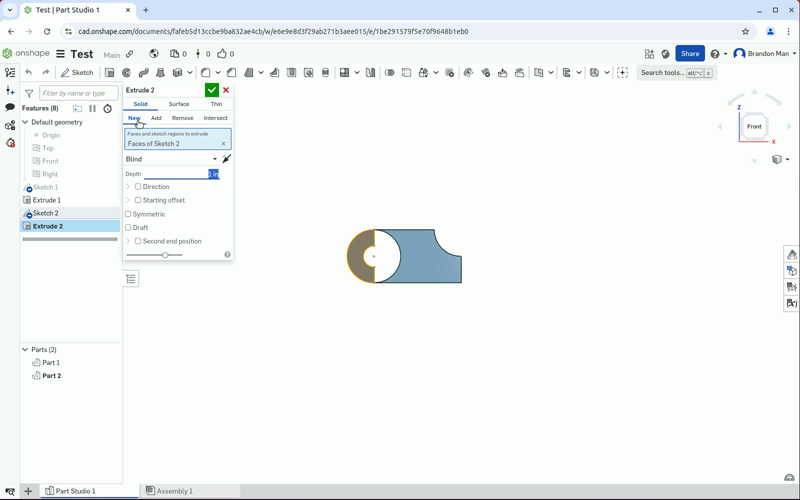
text(4.333)
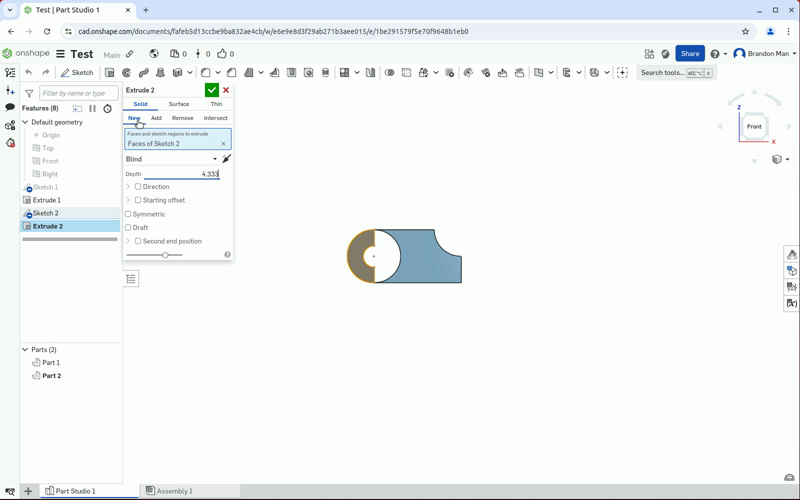
key(enter)
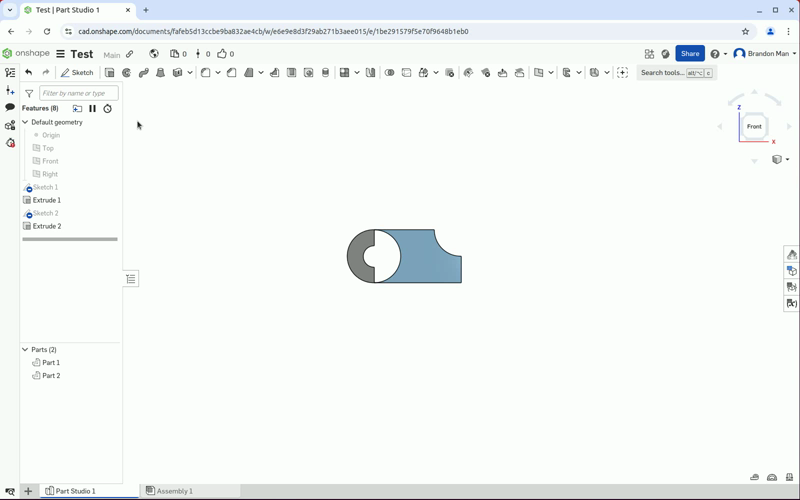
key(shift+h)
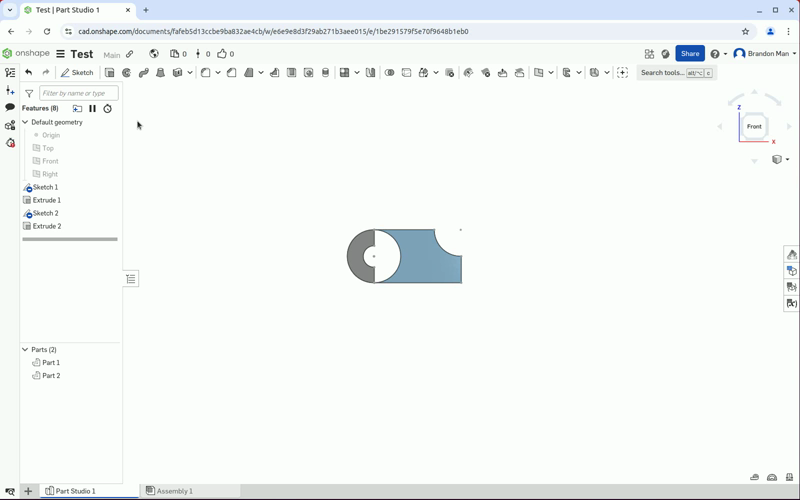
key(shift+h)
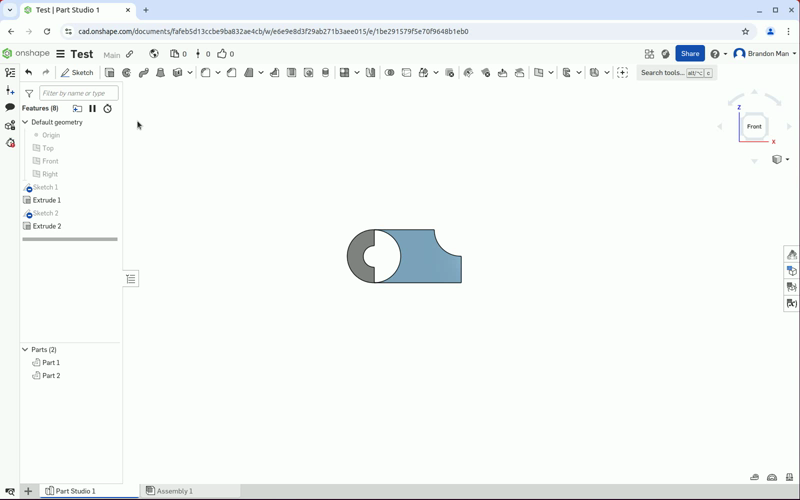
mouse_move(73, 189)
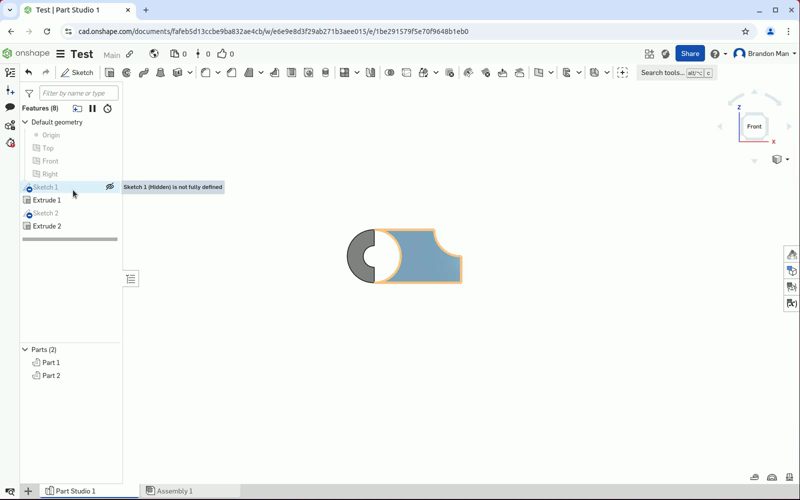
click(73, 189)
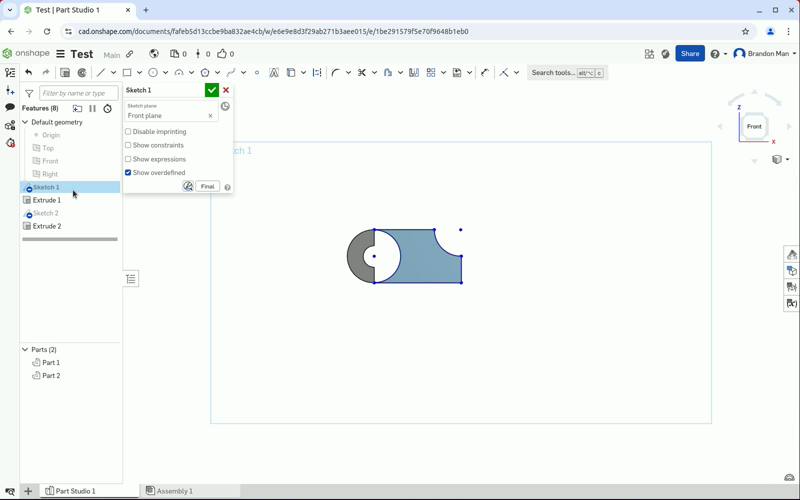
mouse_move(229, 92)
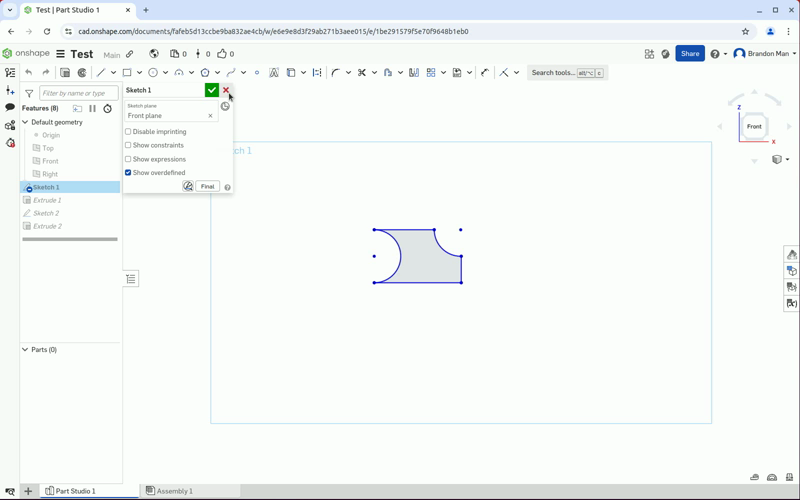
click(229, 92)
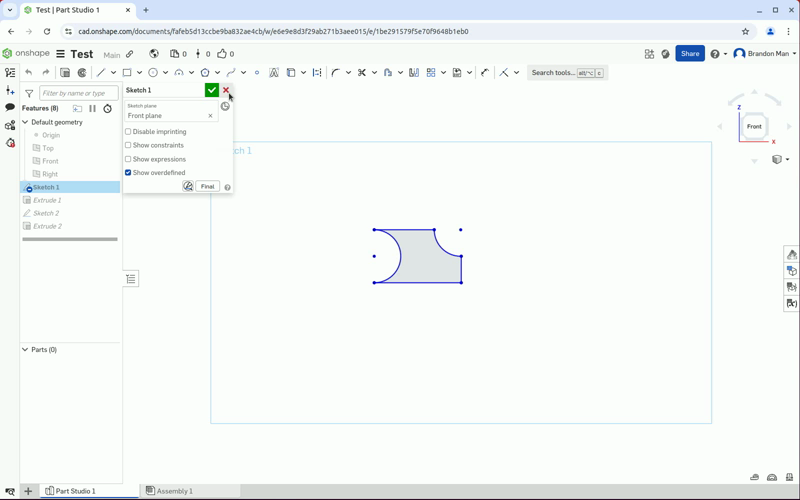
key(shift+s)
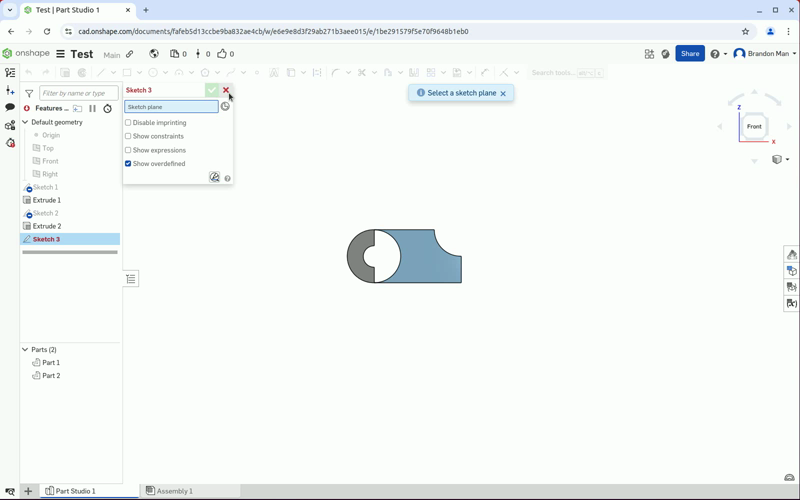
mouse_move(73, 163)
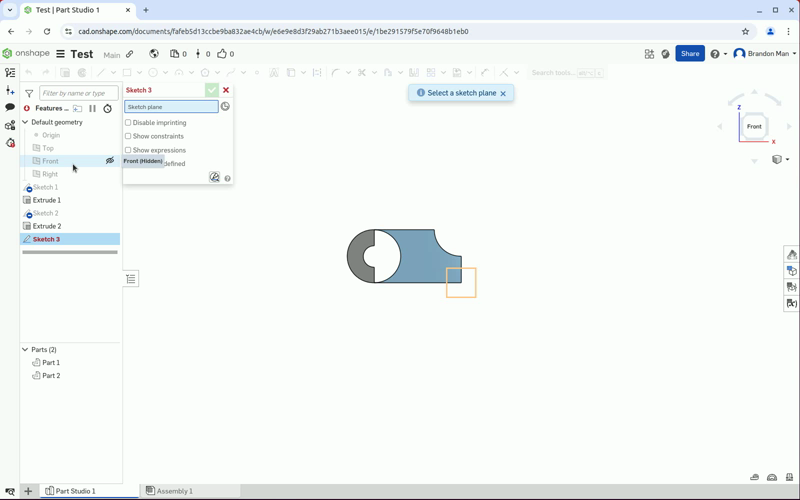
click(73, 163)
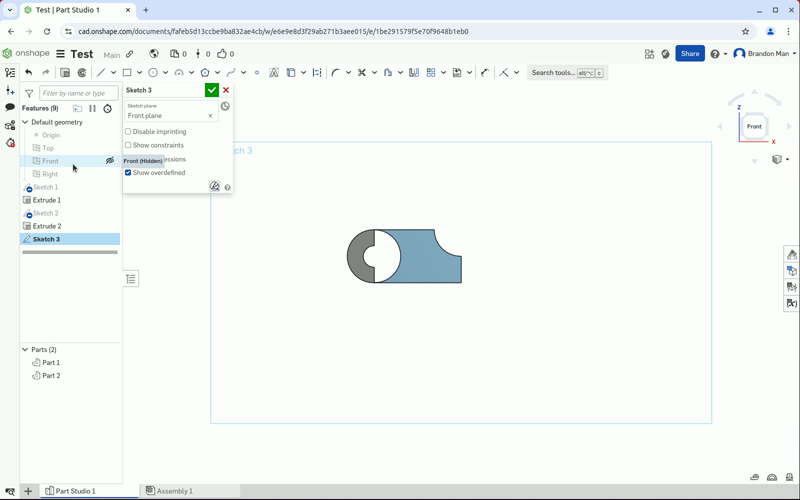
mouse_move(73, 352)
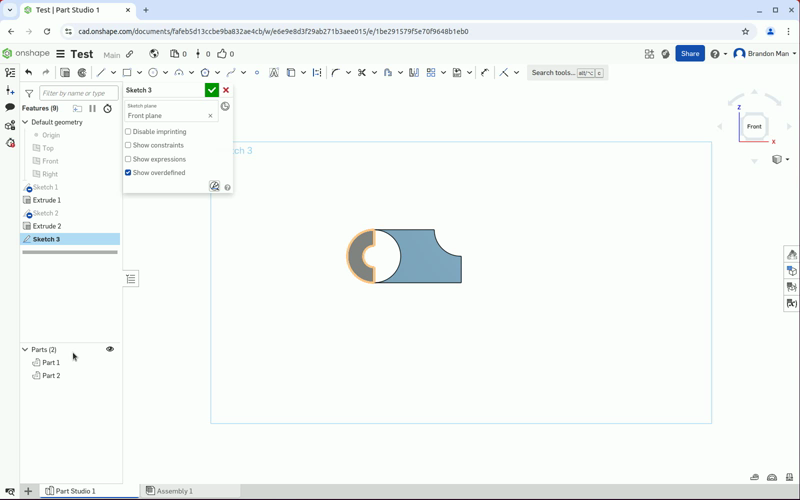
key(y)
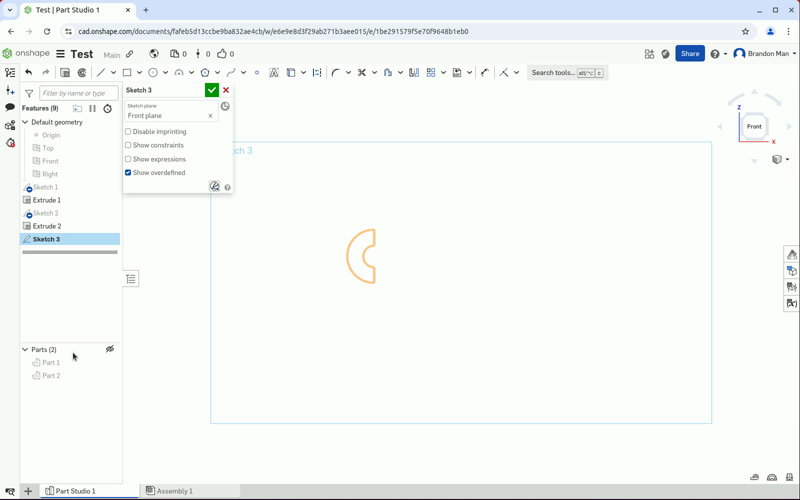
key(a)
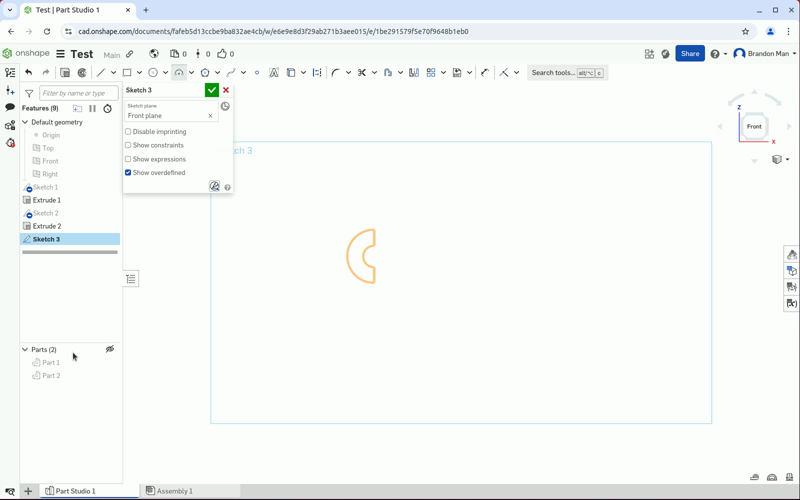
key_down(shift)
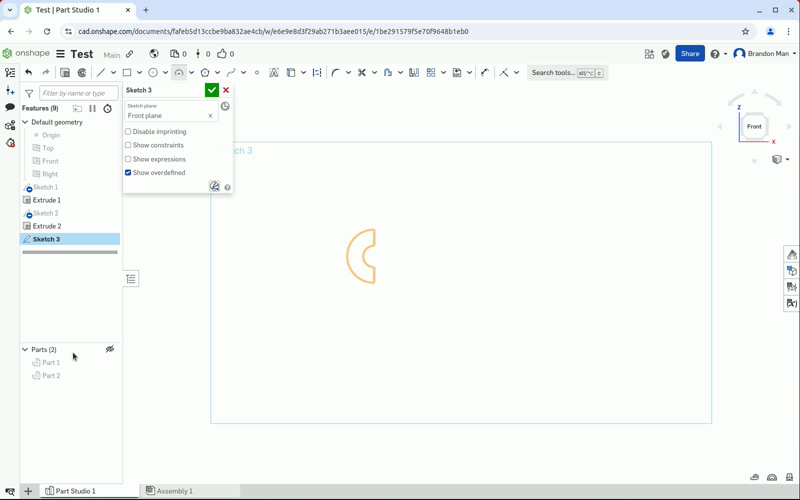
mouse_move(374, 282)
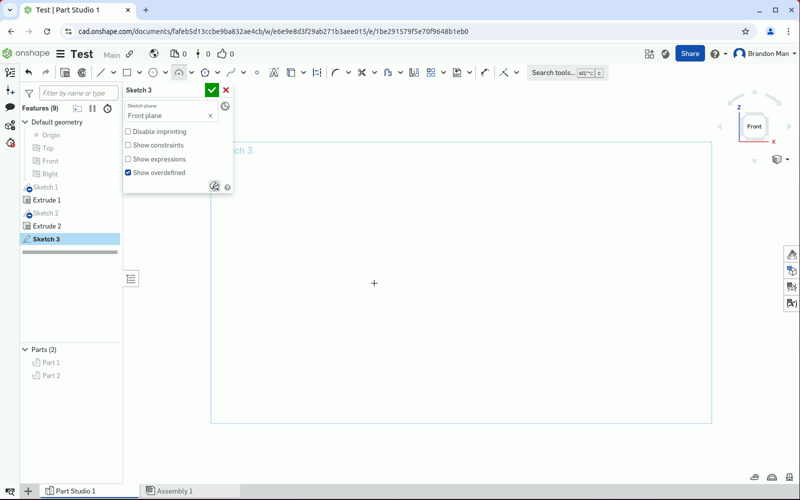
click(374, 282)
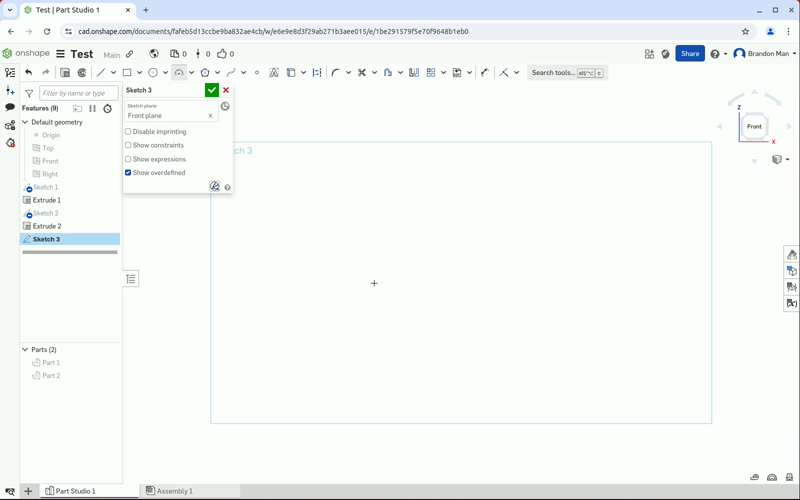
key_up(shift)
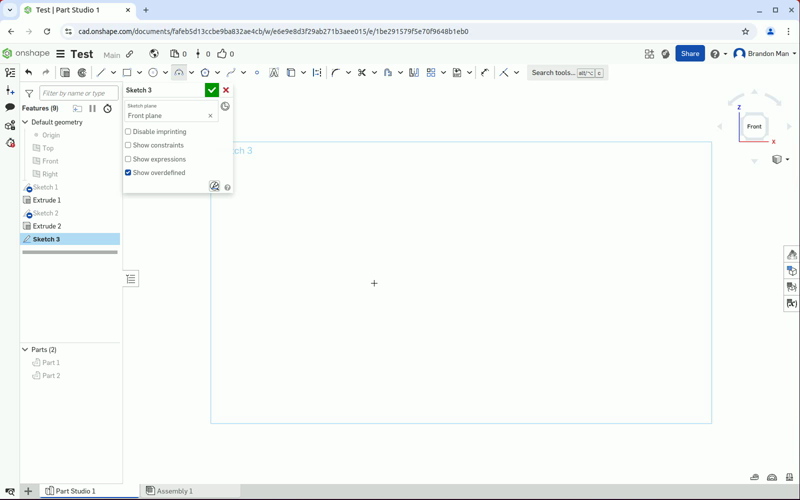
key_down(shift)
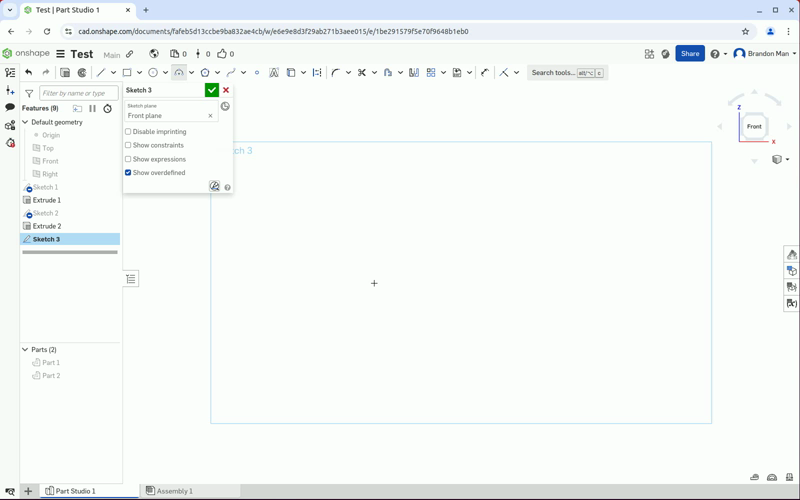
mouse_move(374, 229)
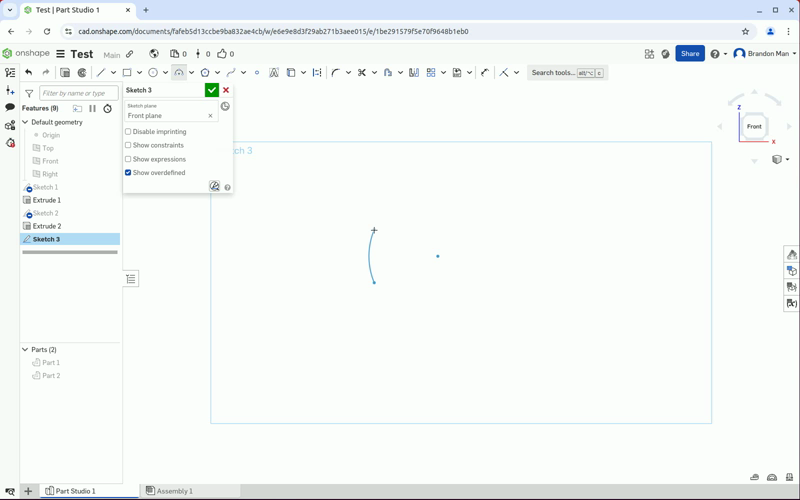
click(374, 229)
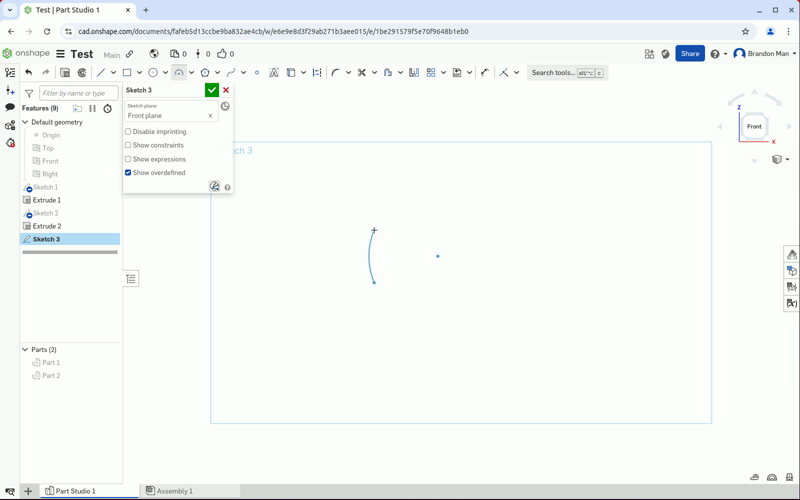
mouse_move(400, 256)
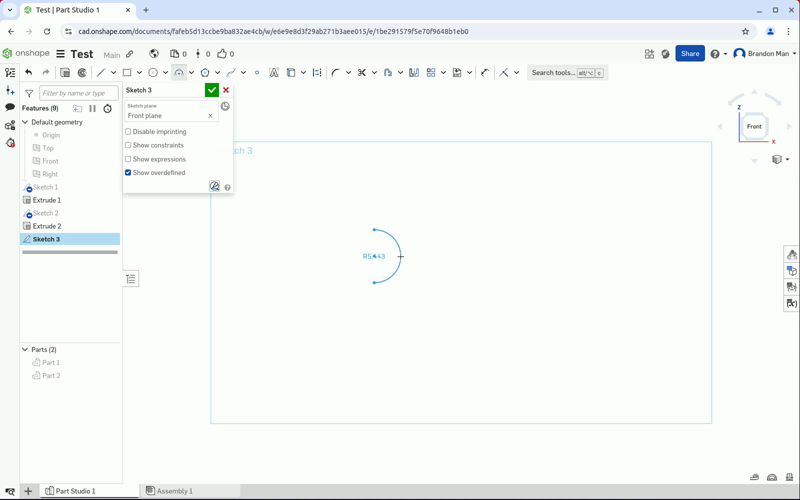
click(400, 256)
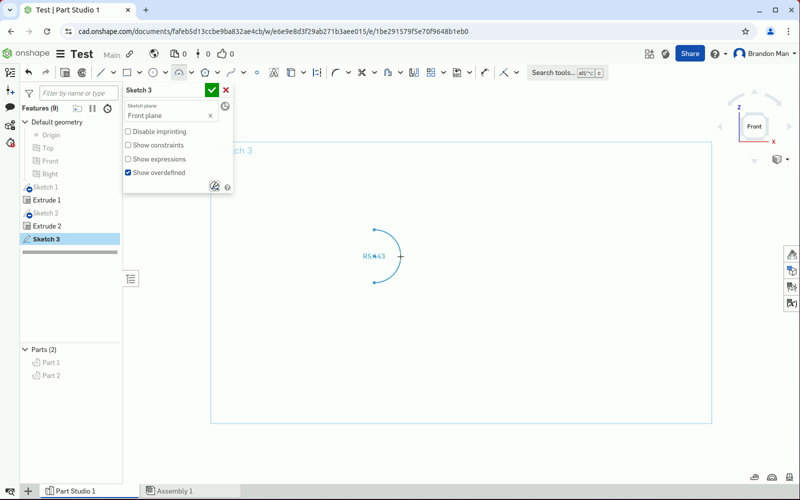
key_up(shift)
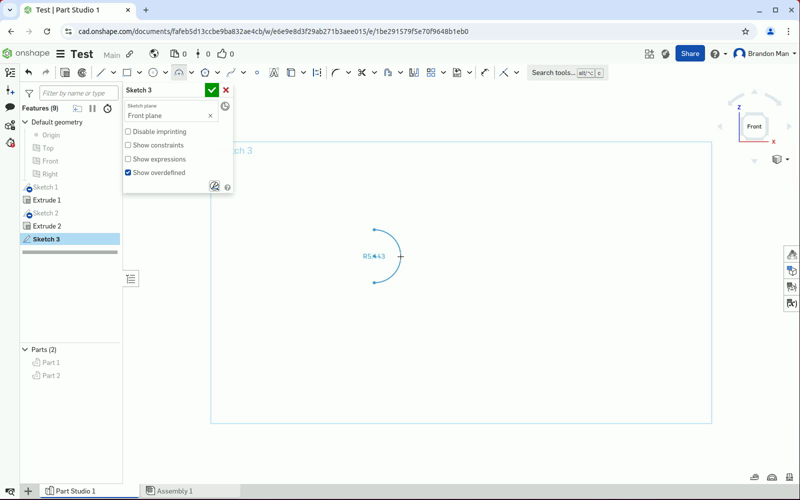
key(esc)
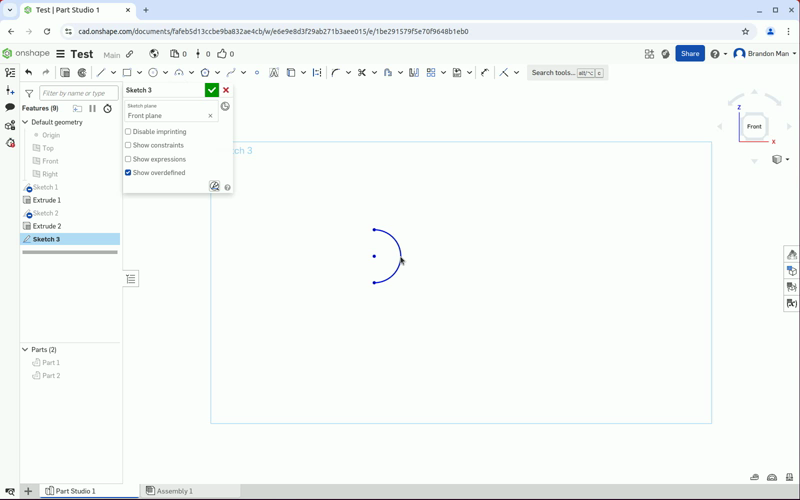
key(l)
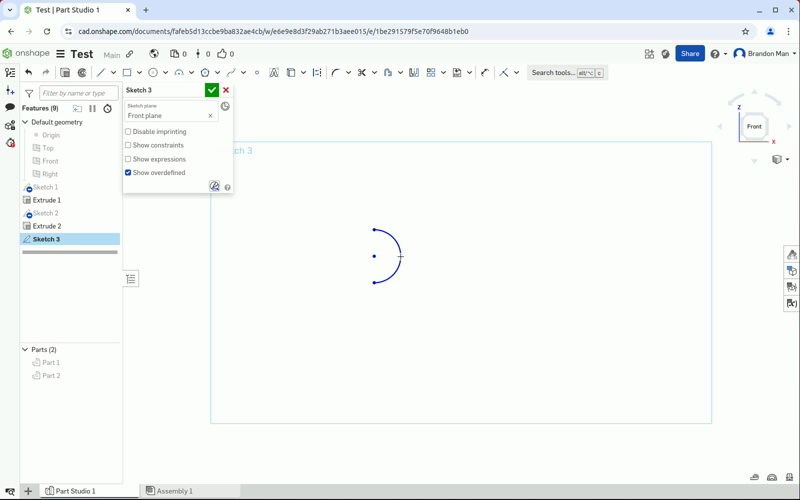
mouse_move(374, 229)
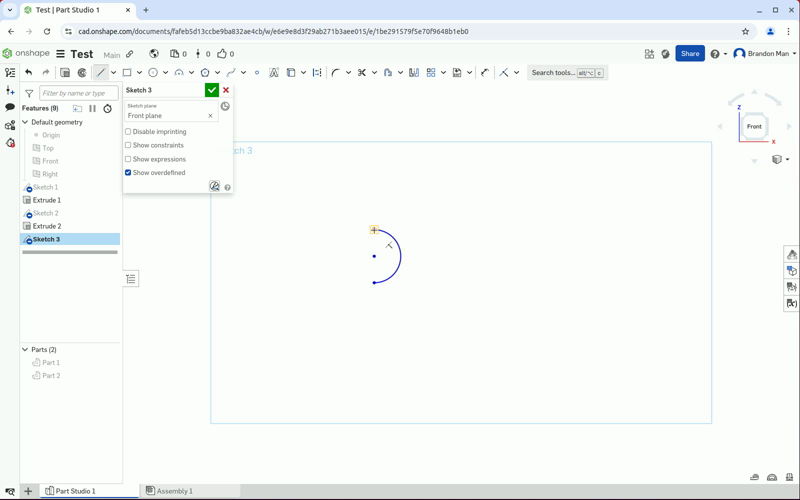
click(374, 229)
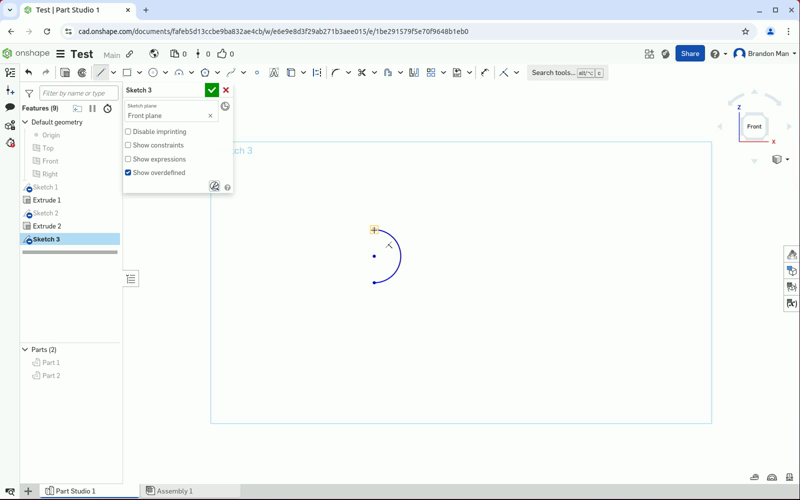
key_down(shift)
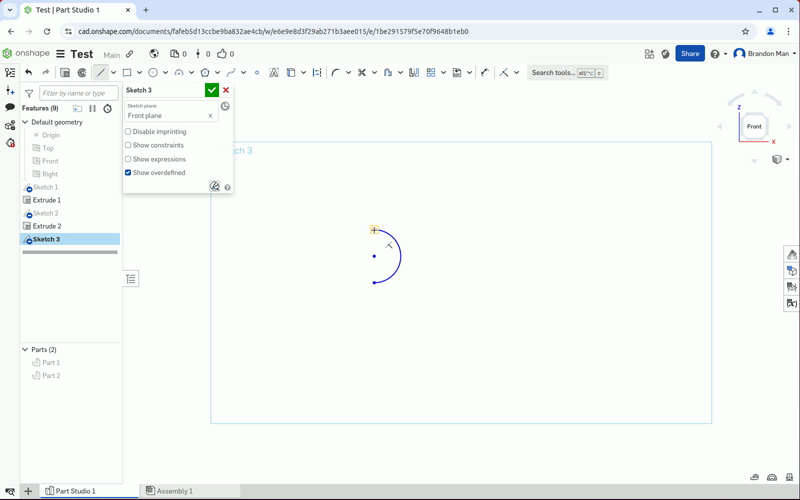
mouse_move(404, 229)
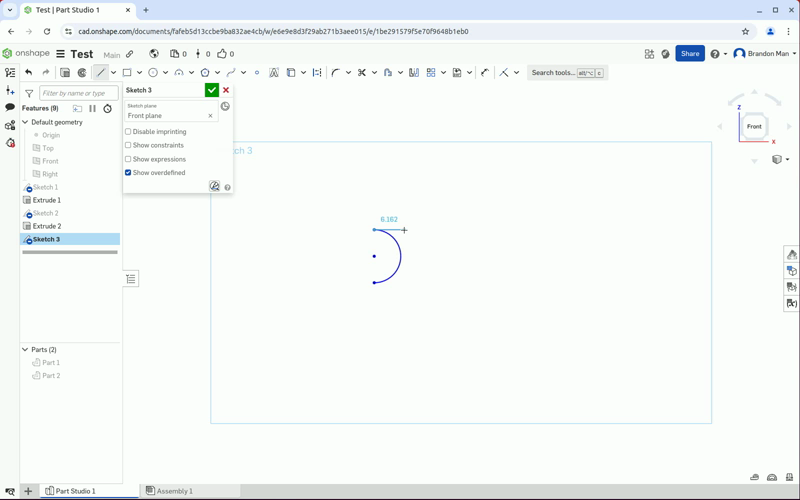
mouse_move(374, 245)
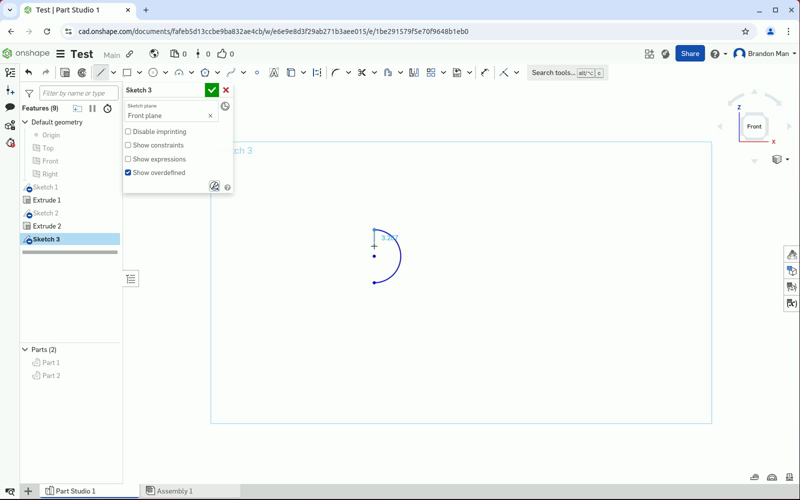
click(374, 245)
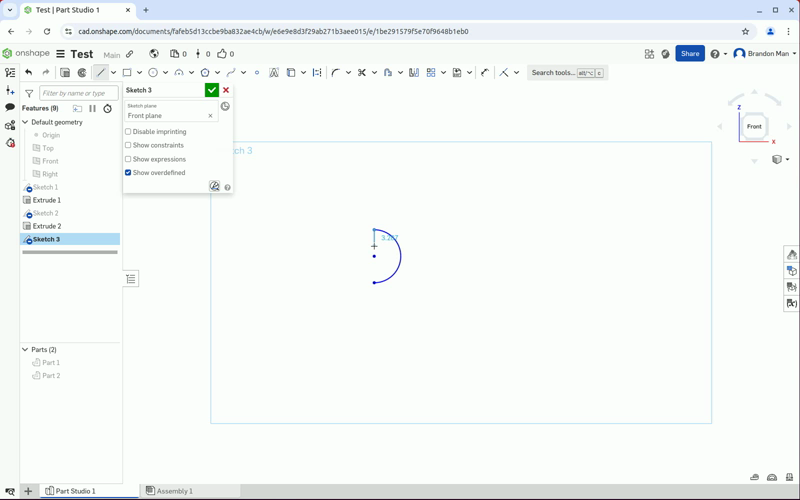
key_up(shift)
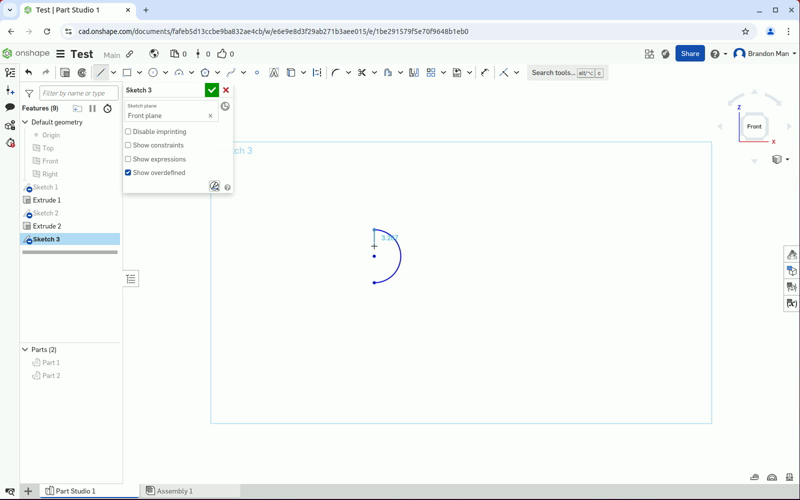
key(esc)
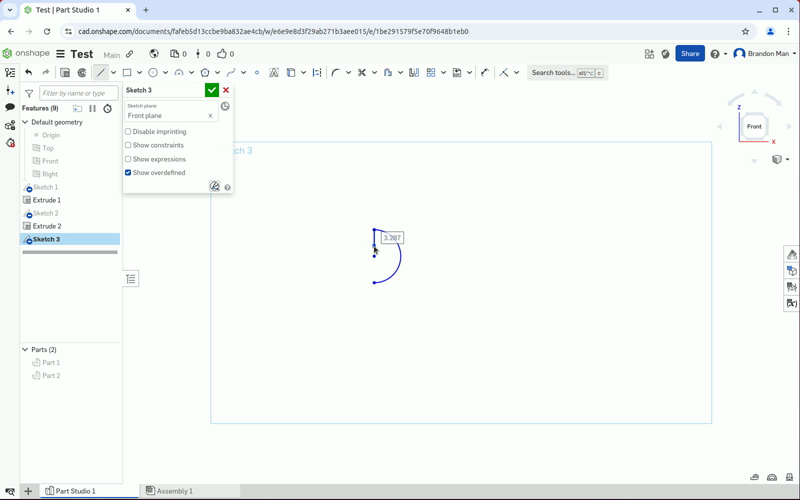
key(a)
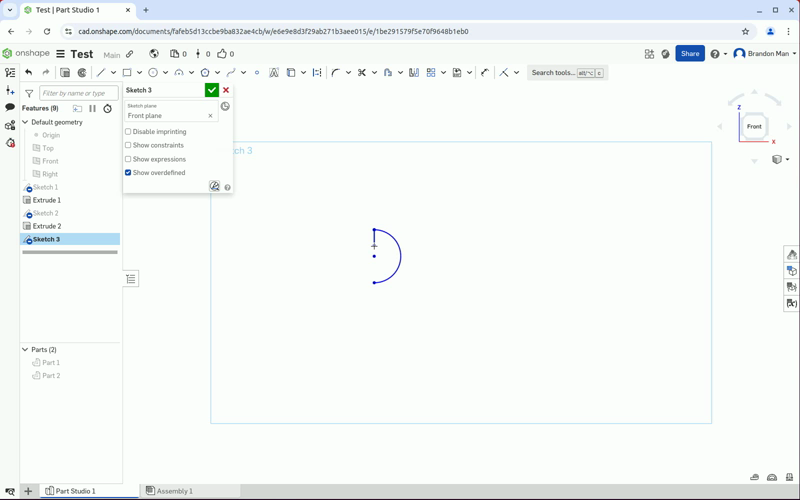
mouse_move(374, 245)
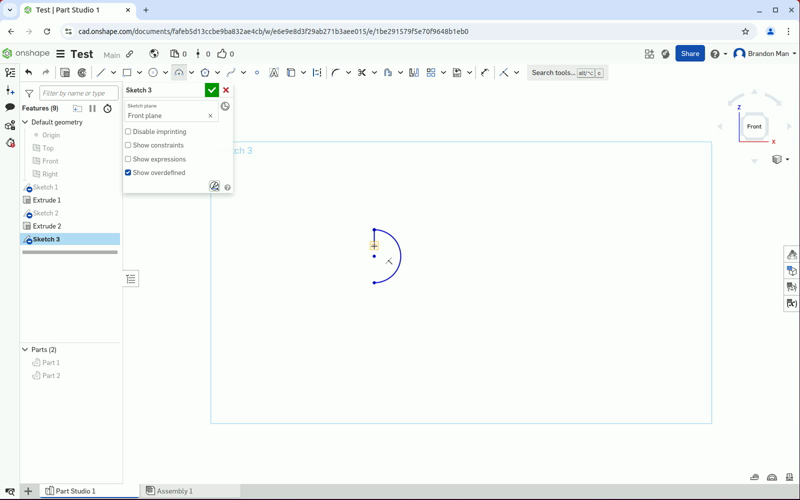
click(374, 245)
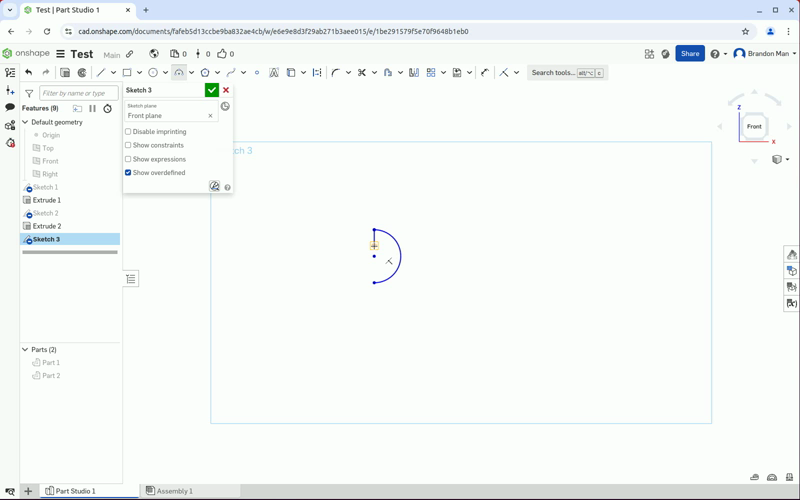
key_down(shift)
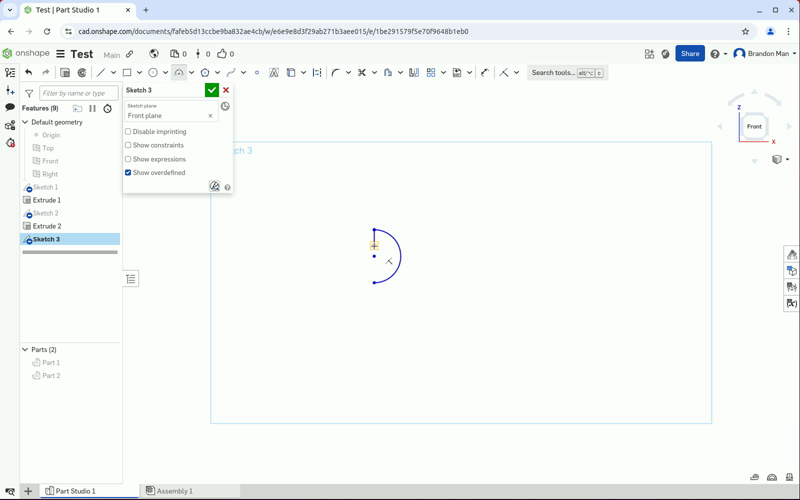
mouse_move(374, 267)
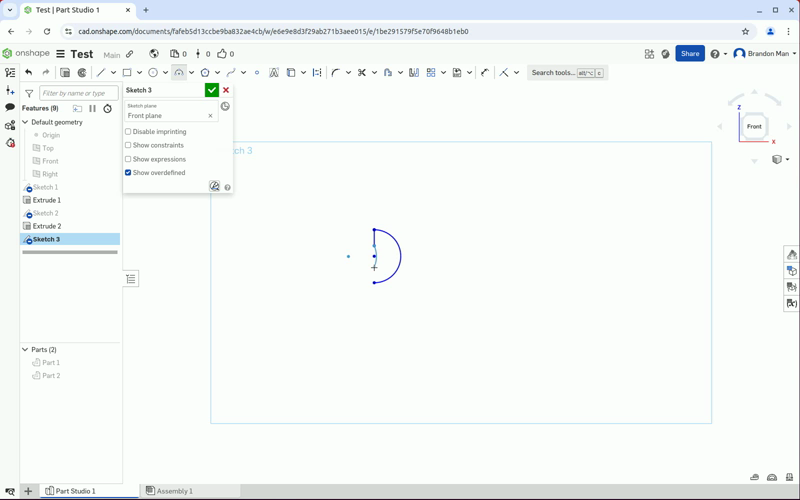
click(374, 267)
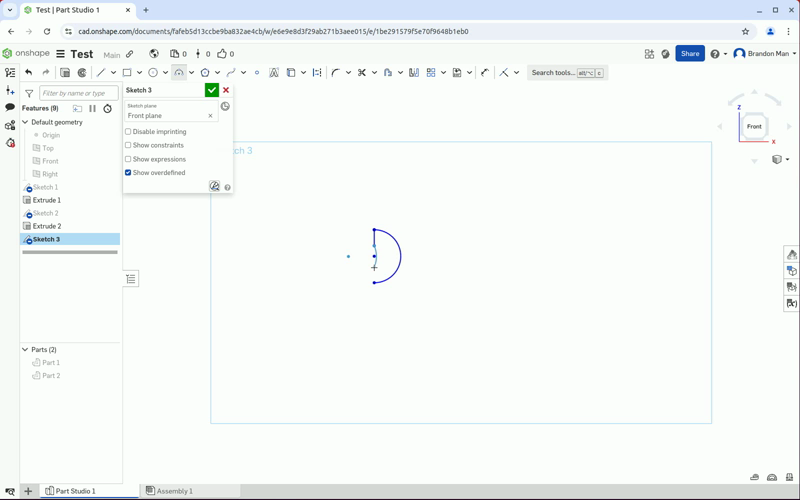
mouse_move(384, 256)
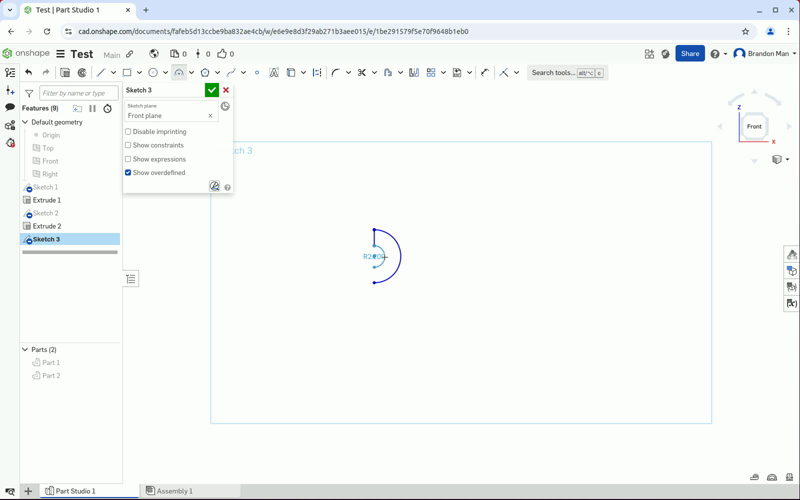
click(384, 256)
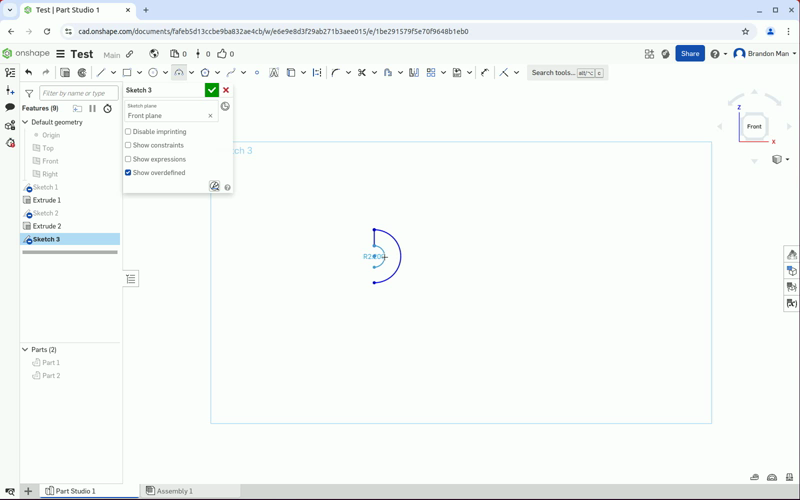
key_up(shift)
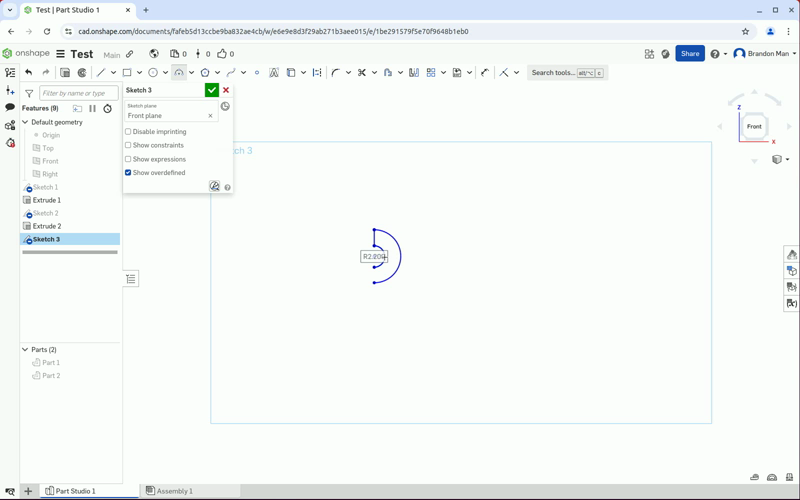
key(esc)
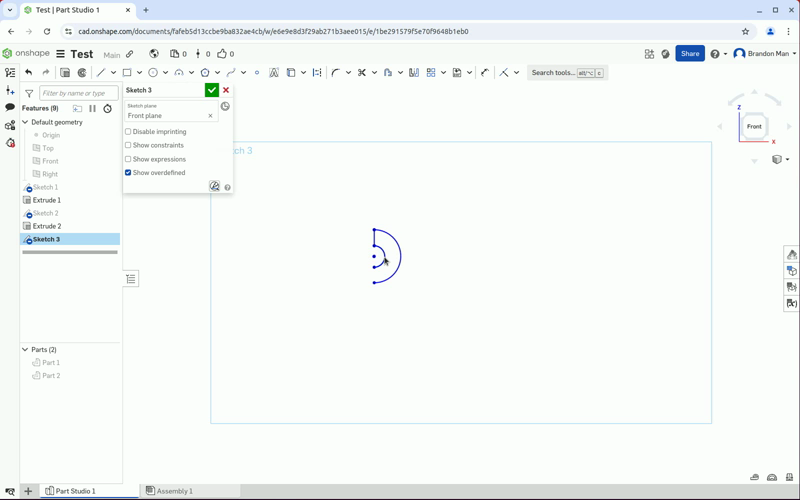
key(l)
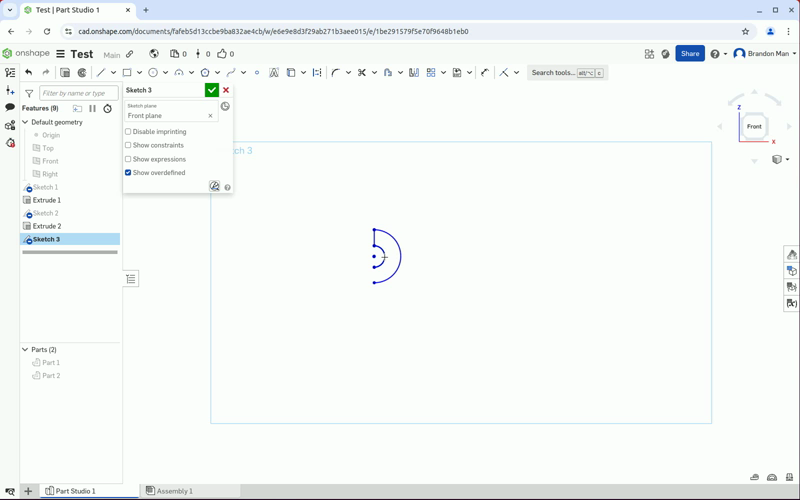
mouse_move(374, 267)
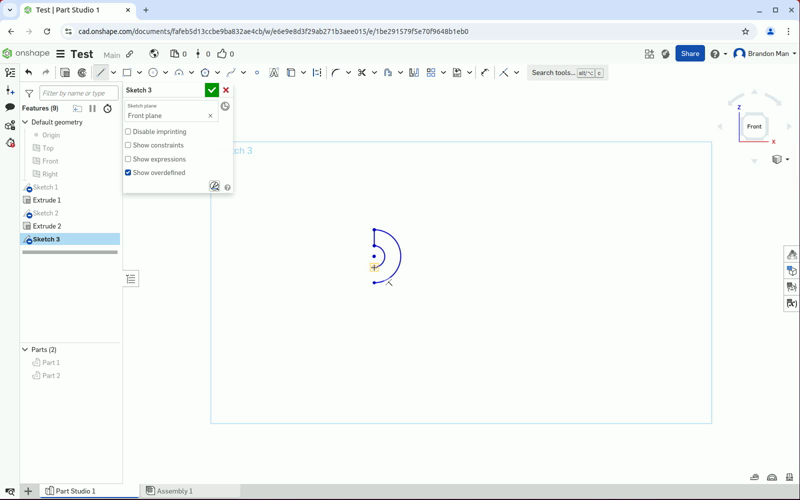
click(374, 267)
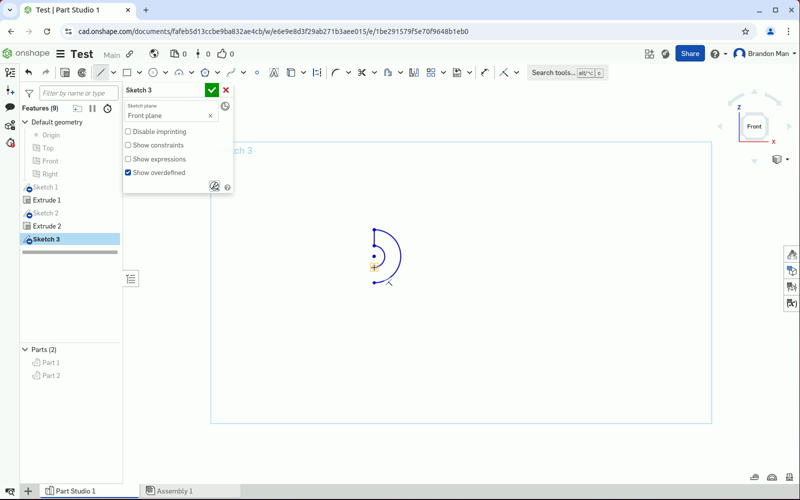
mouse_move(404, 267)
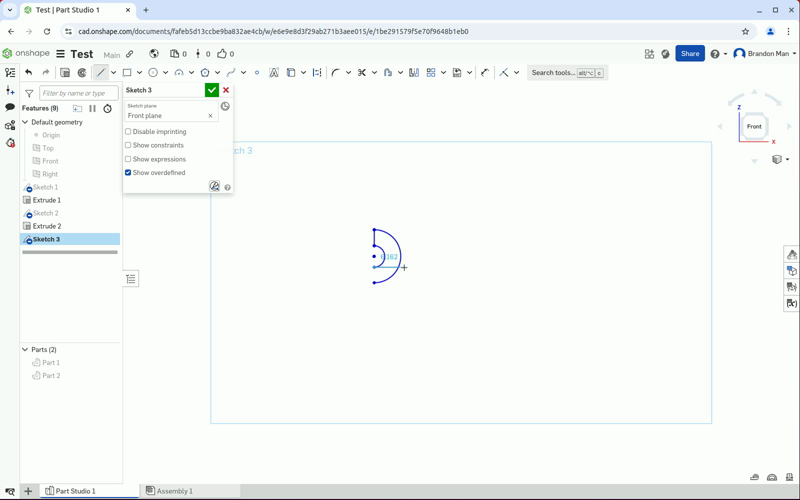
key_down(shift)
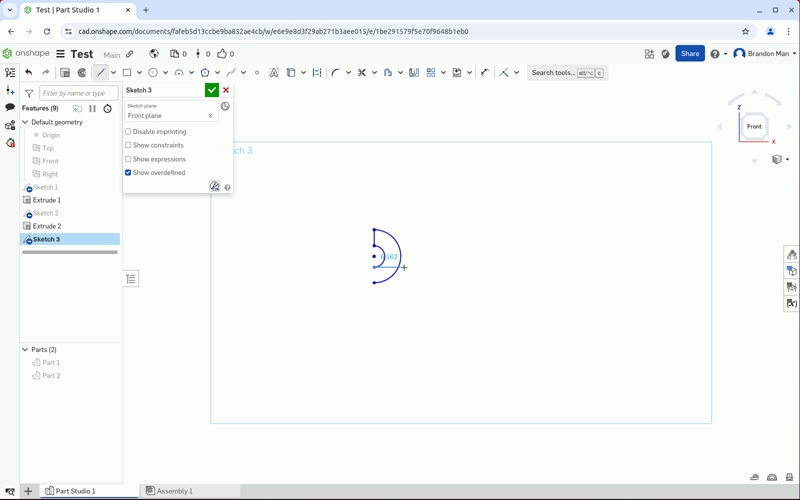
mouse_move(374, 282)
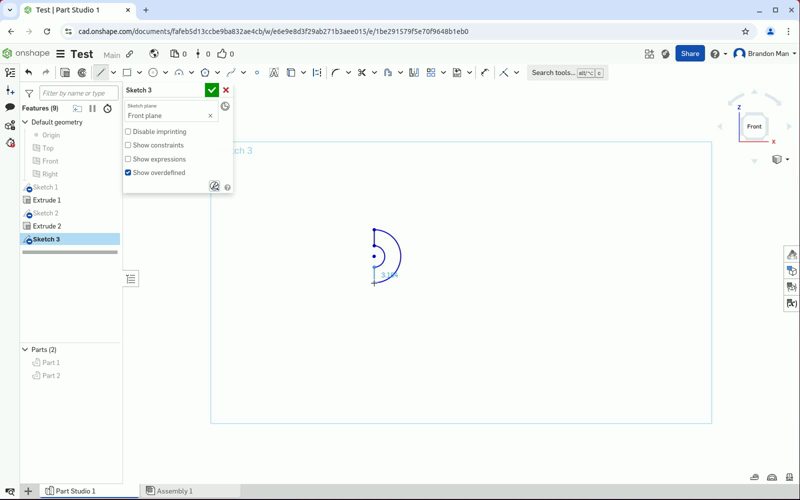
key_up(shift)
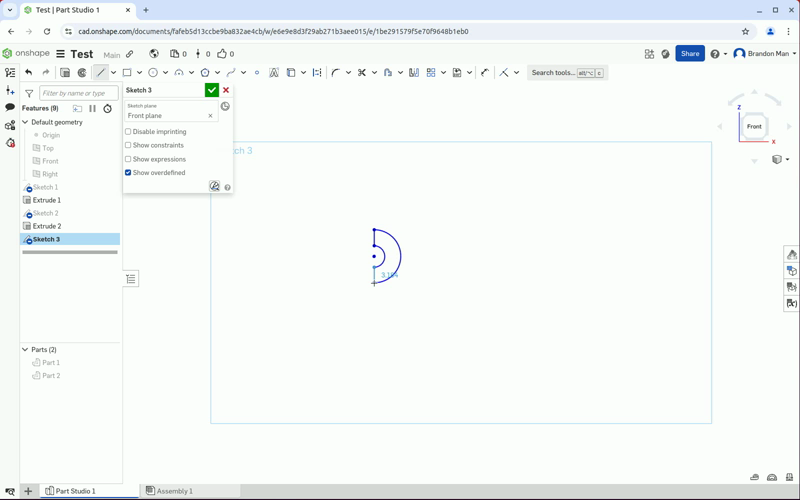
click(374, 282)
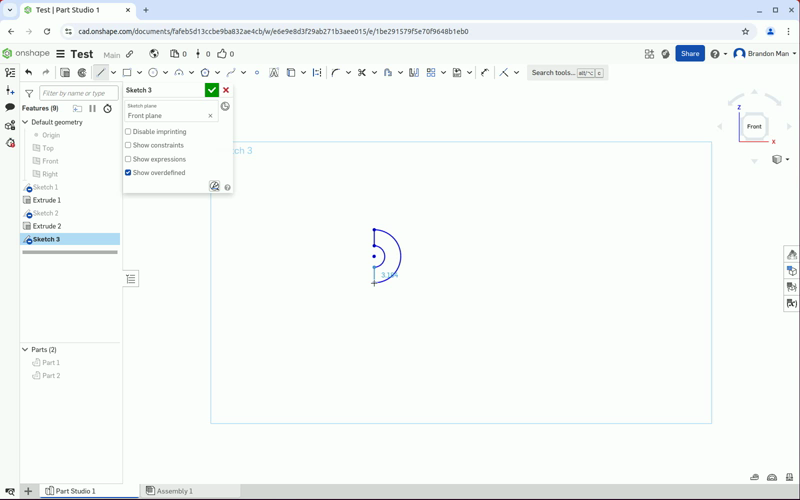
key(esc)
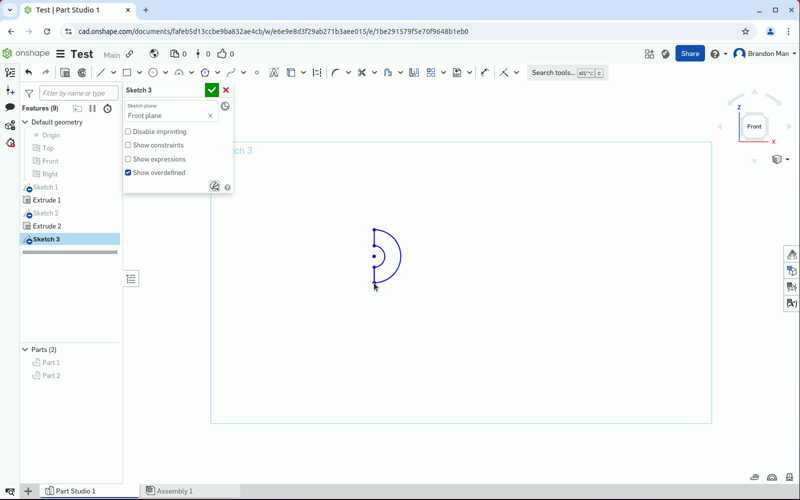
mouse_move(377, 277)
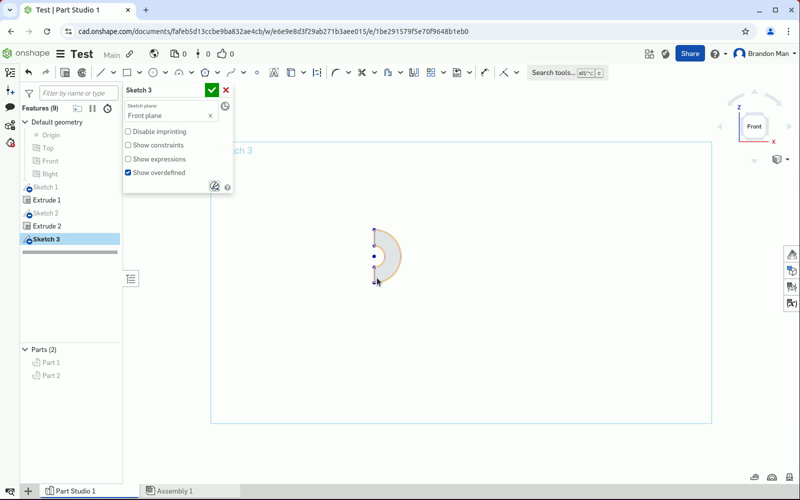
scroll(6)
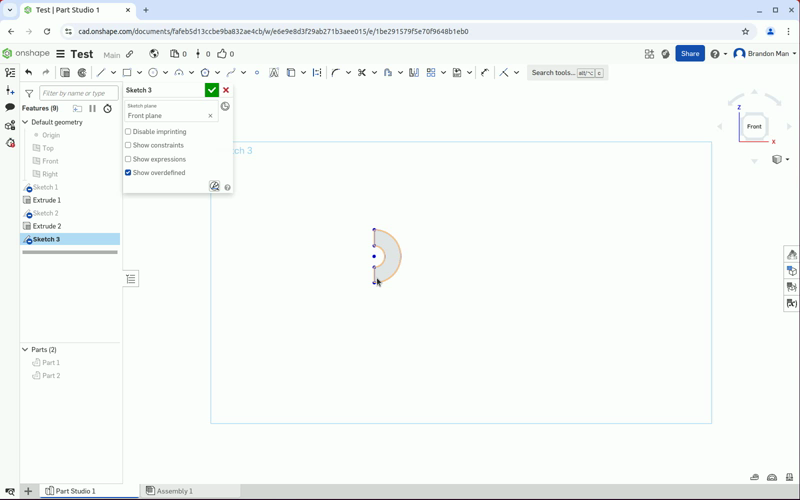
scroll(6)
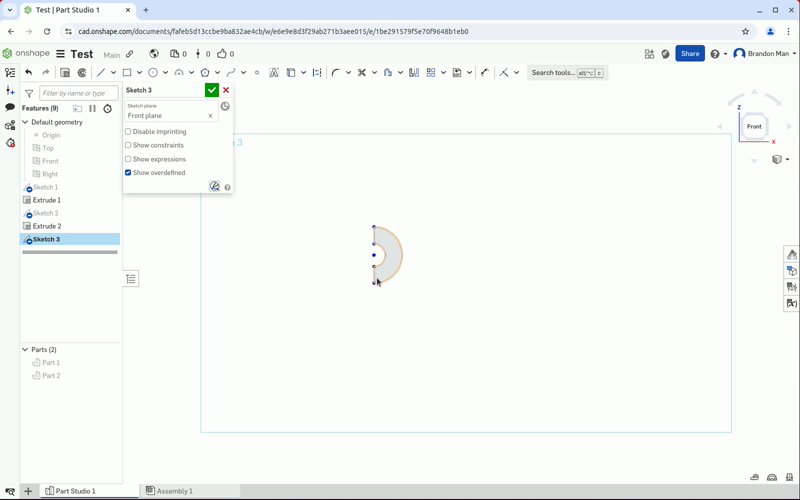
scroll(6)
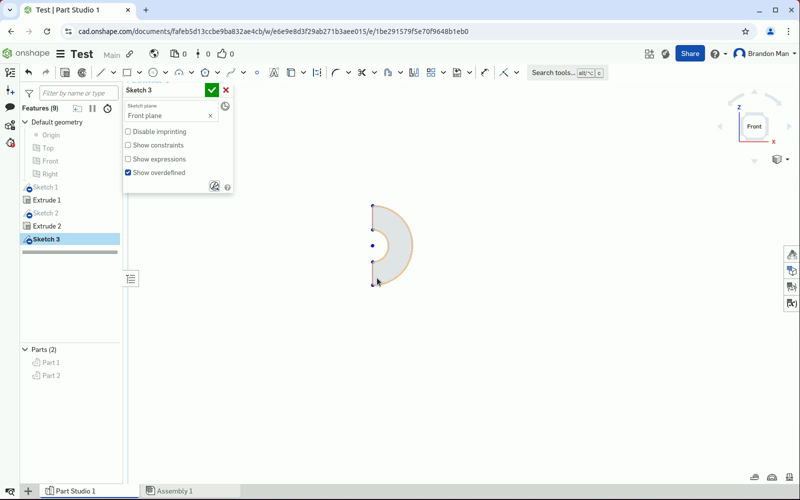
scroll(6)
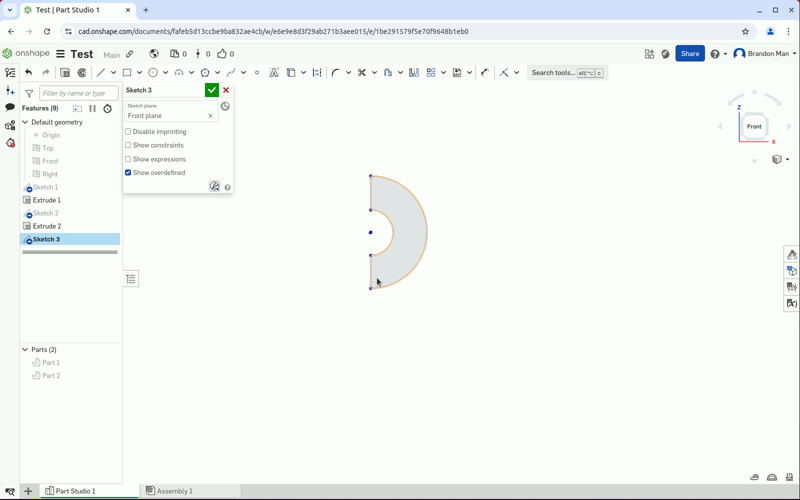
scroll(6)
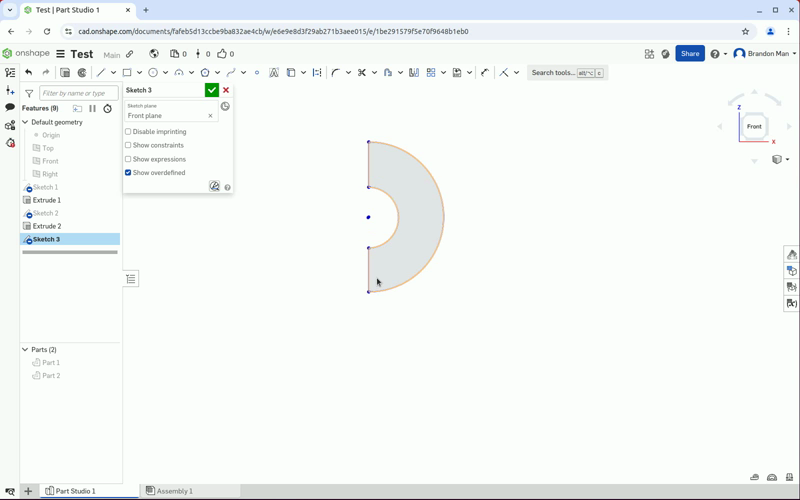
scroll(6)
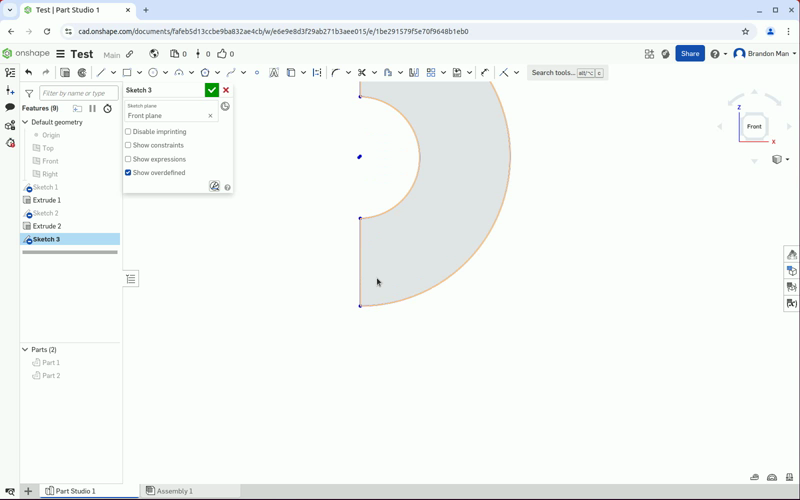
scroll(6)
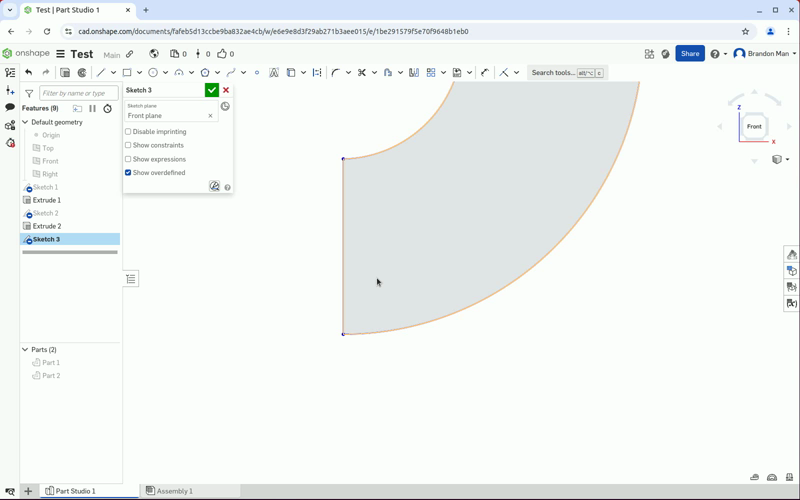
click(377, 277)
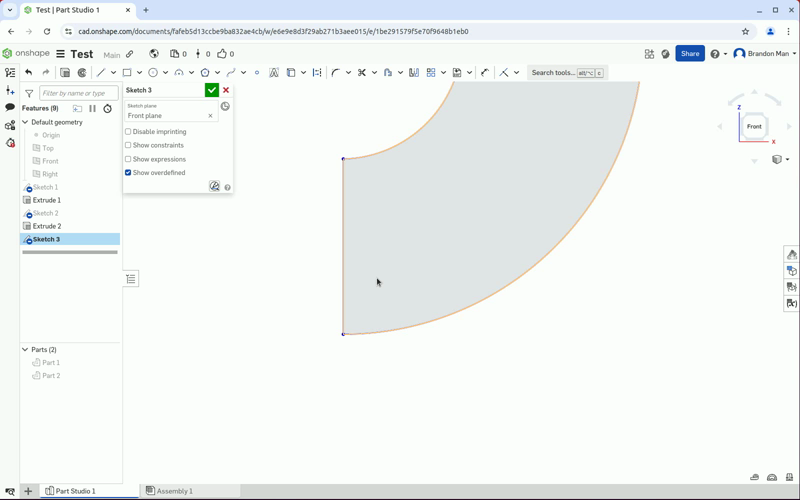
scroll(-6)
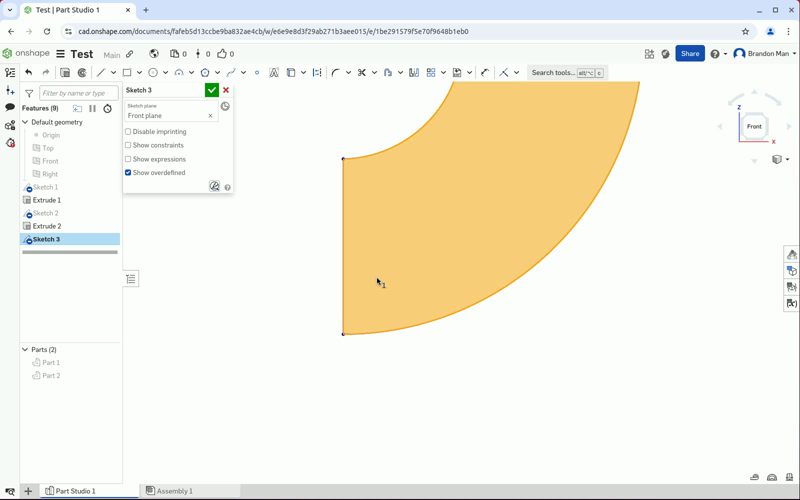
scroll(-6)
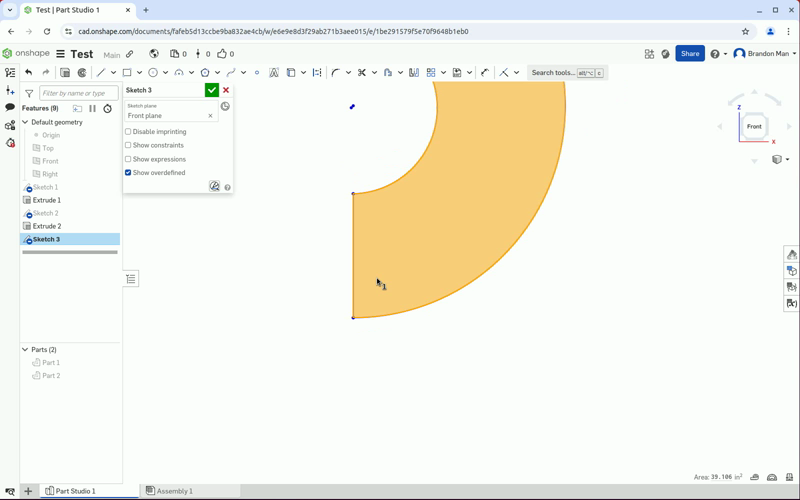
scroll(-6)
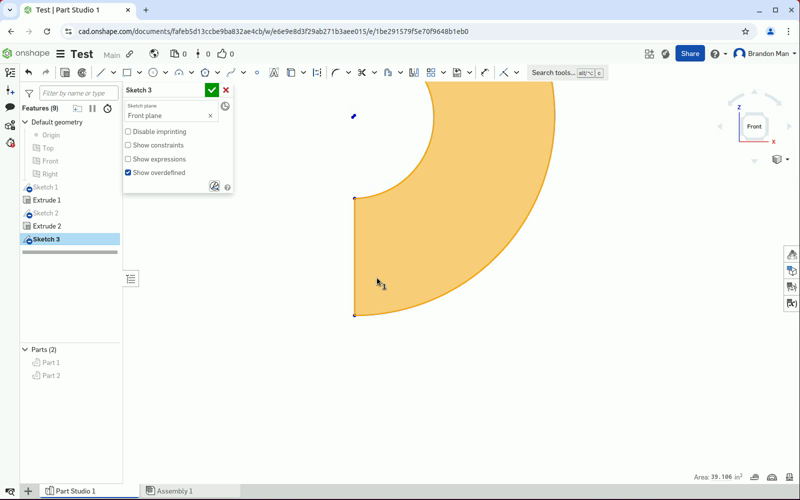
scroll(-6)
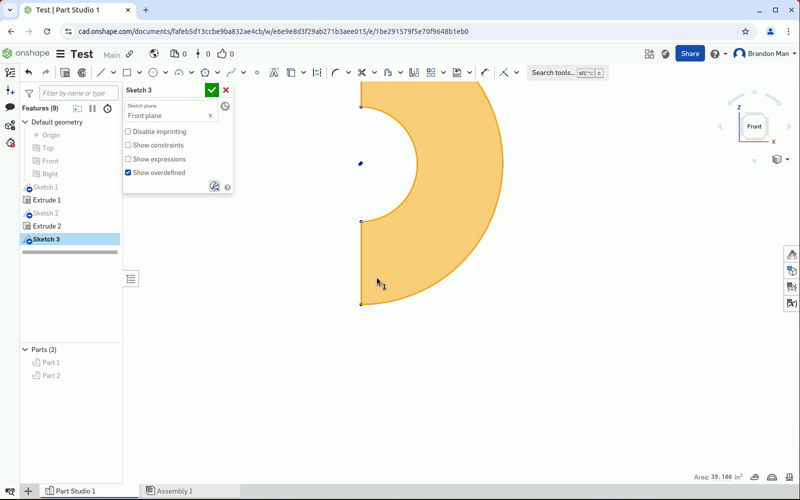
scroll(-6)
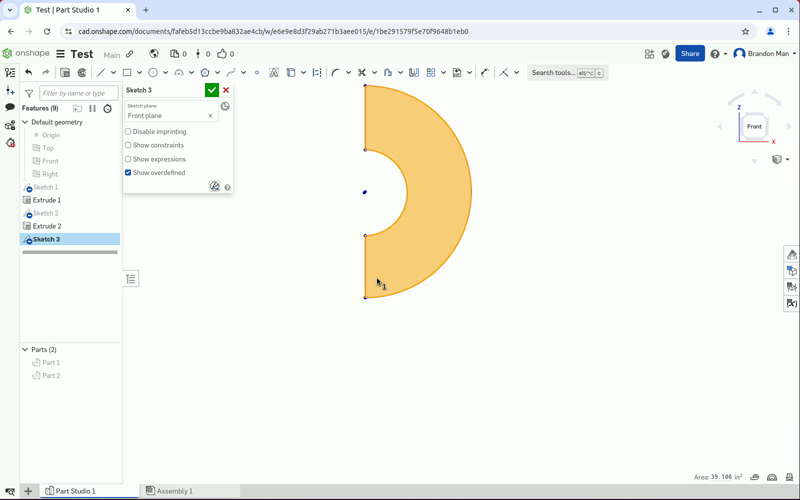
scroll(-6)
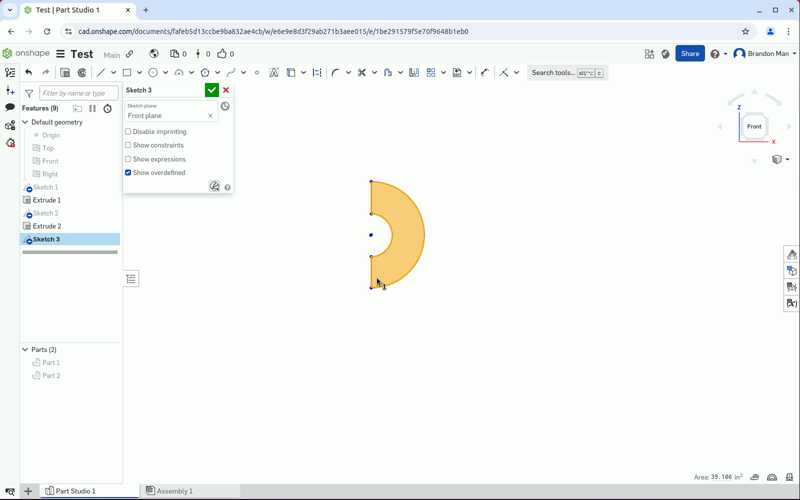
scroll(-6)
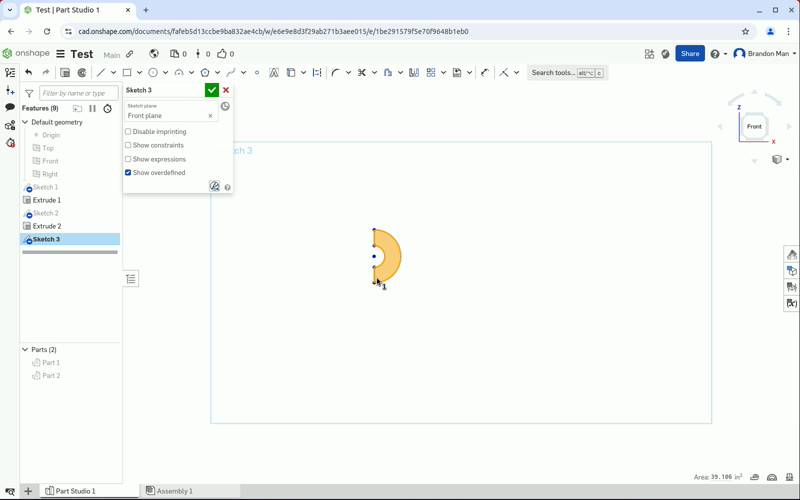
mouse_move(73, 352)
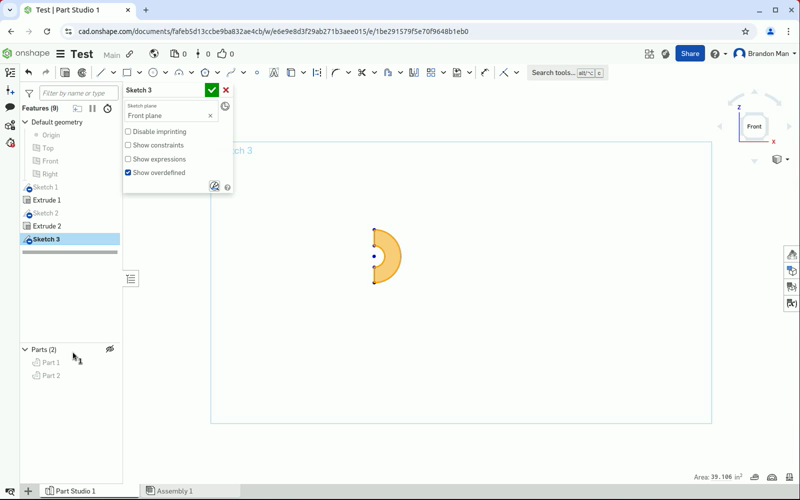
key(shift+y)
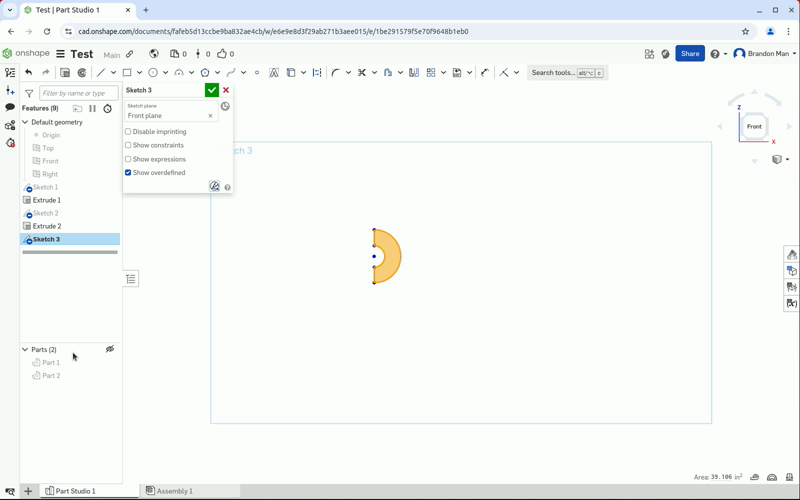
key(shift+e)
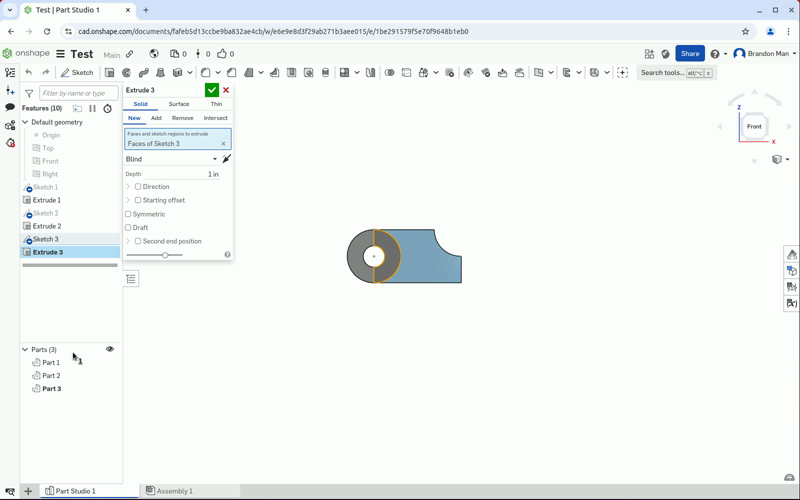
mouse_move(143, 106)
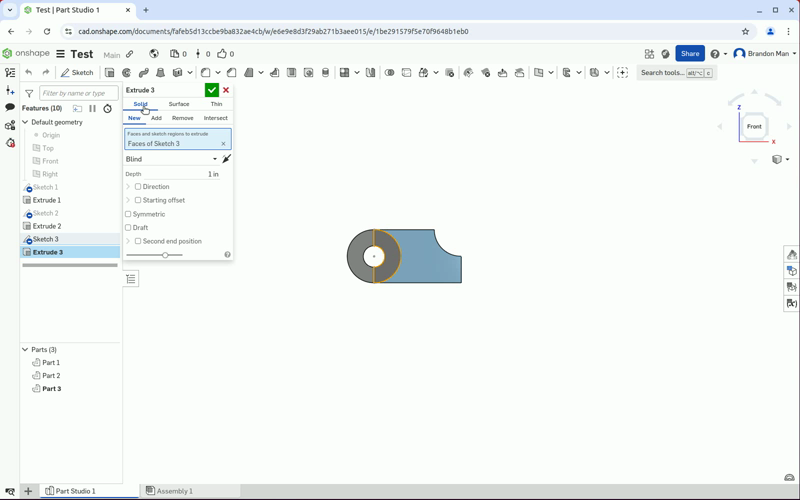
click(143, 106)
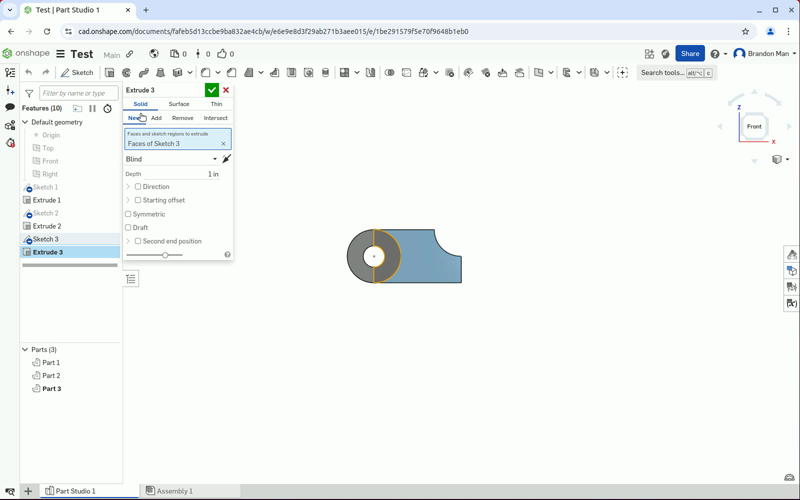
mouse_move(137, 120)
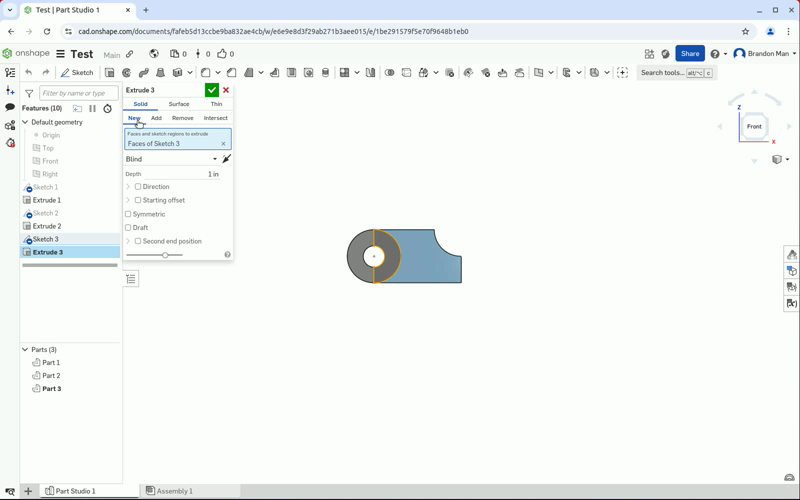
click(137, 120)
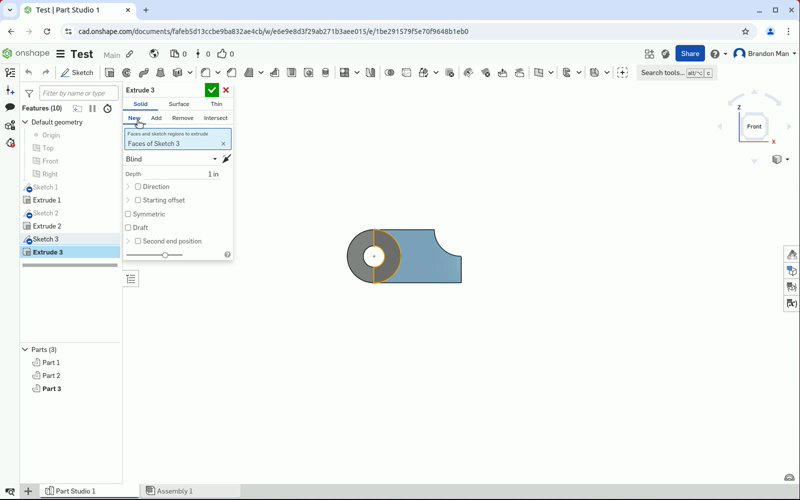
key(tab, 4)
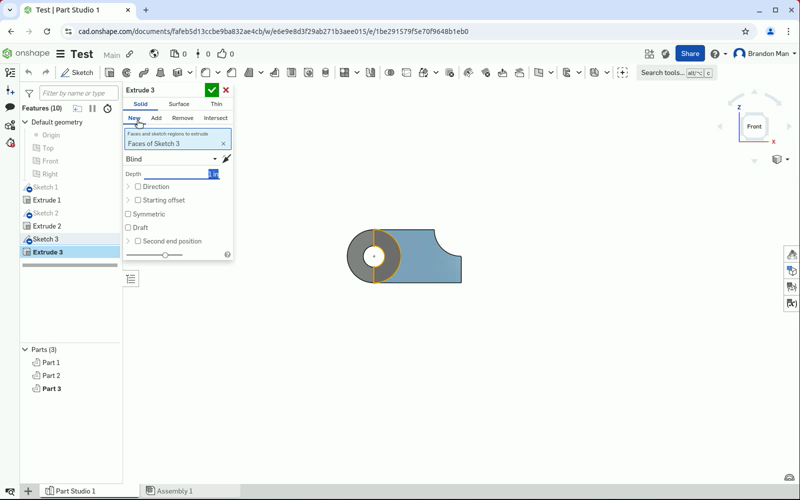
text(4.333)
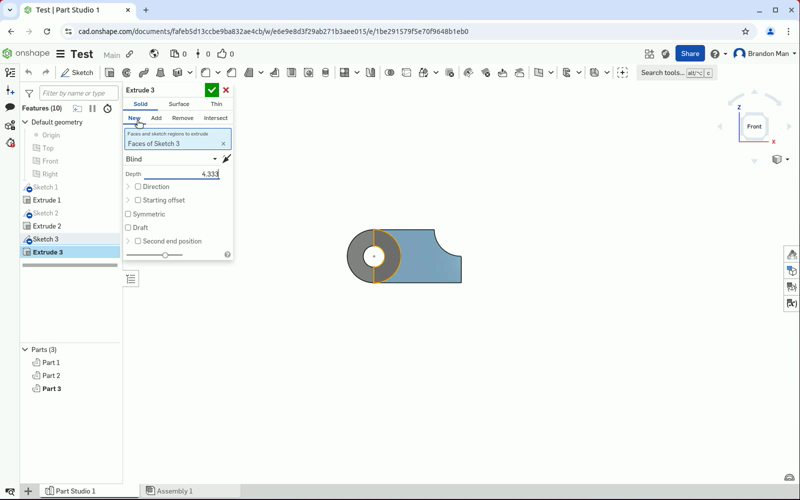
key(enter)
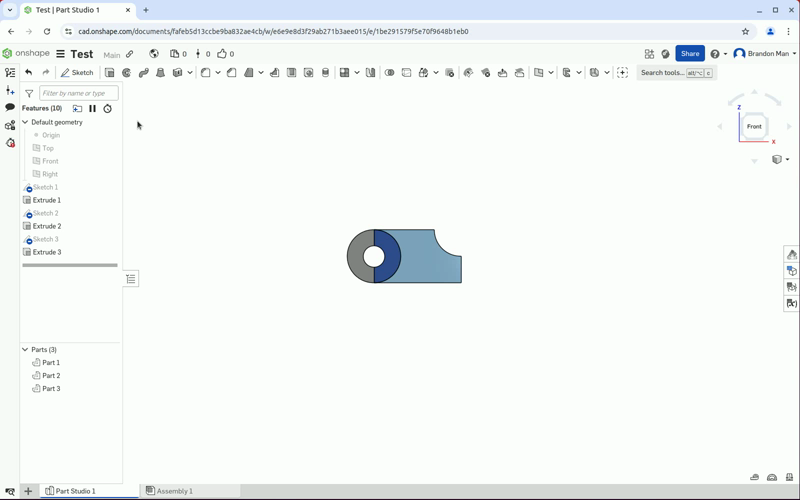
key(shift+h)
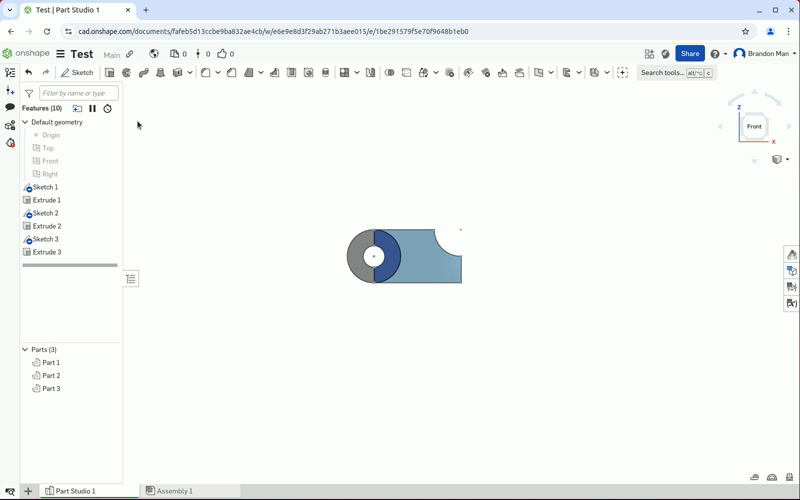
key(shift+h)
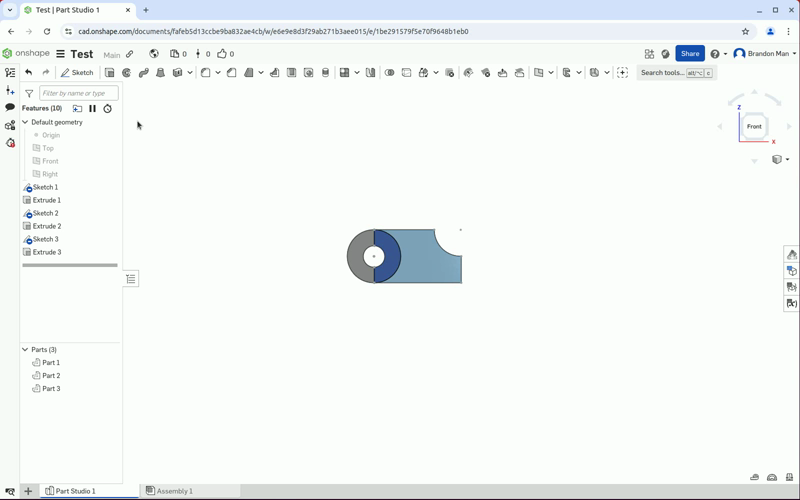
key(shift+7)
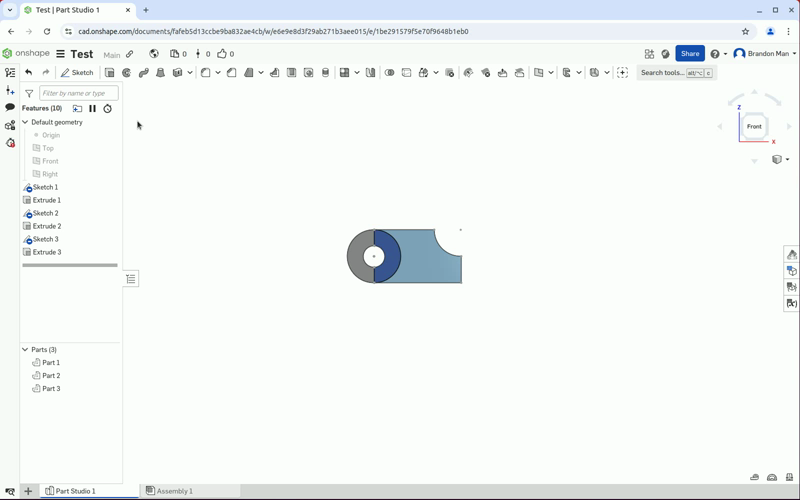
key(left, 2)
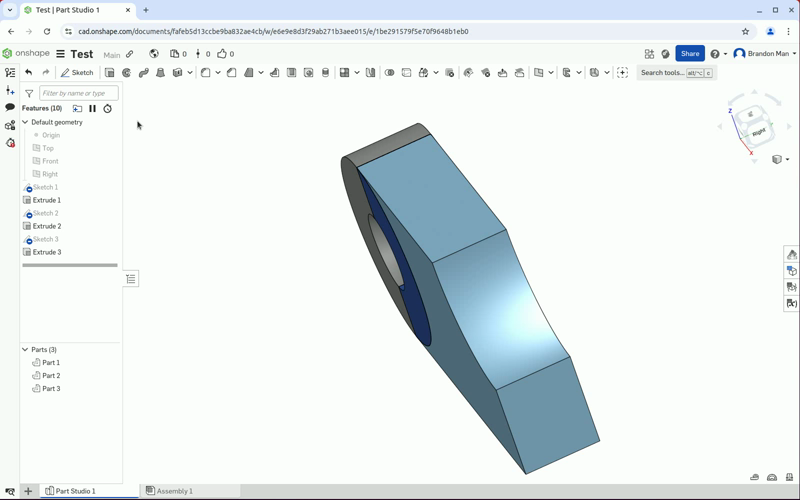
key(down, 2)
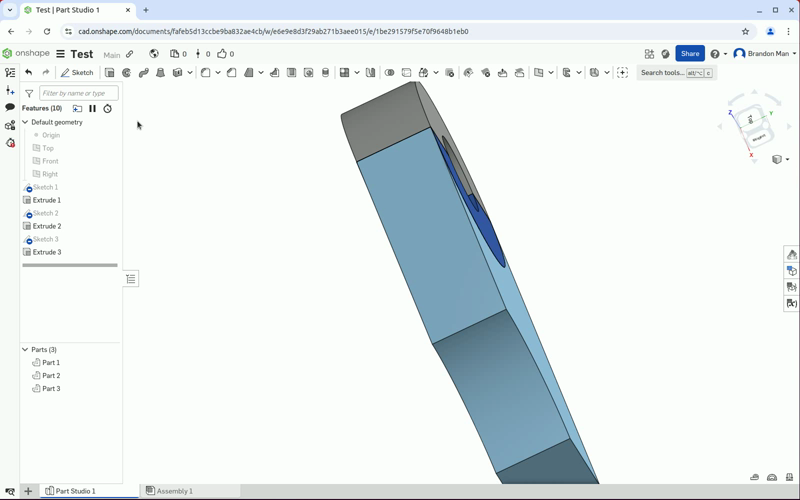
key(up, 2)
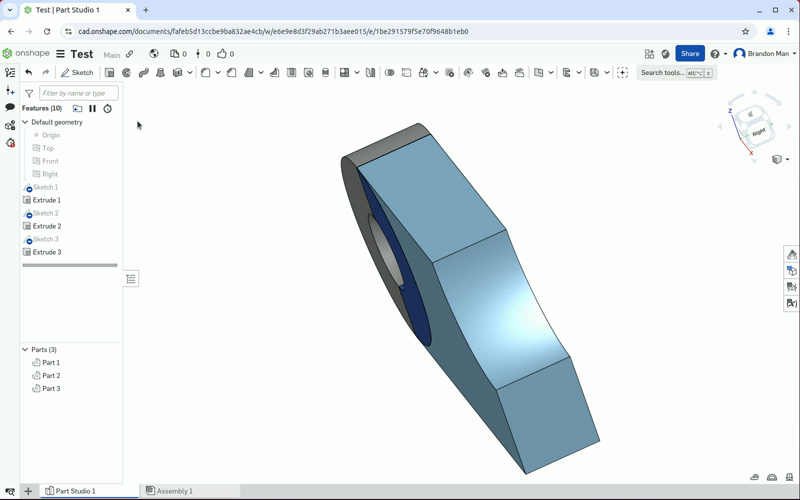
key(right, 2)
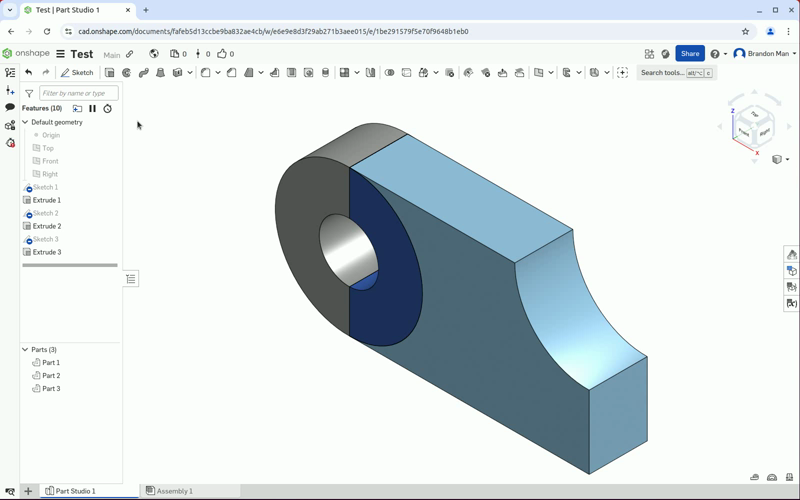
mouse_move(73, 189)
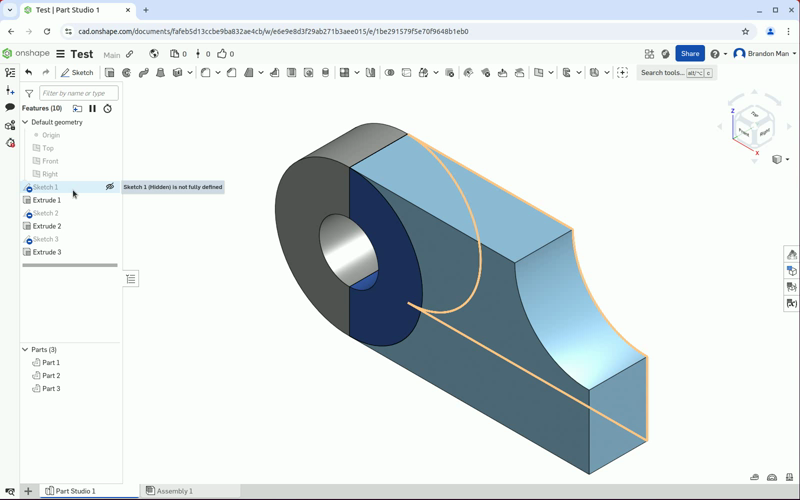
click(73, 189)